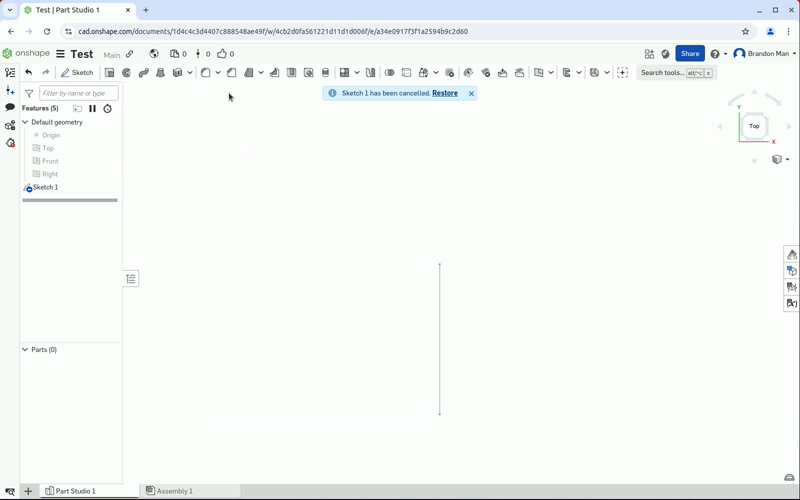
key(shift+h)
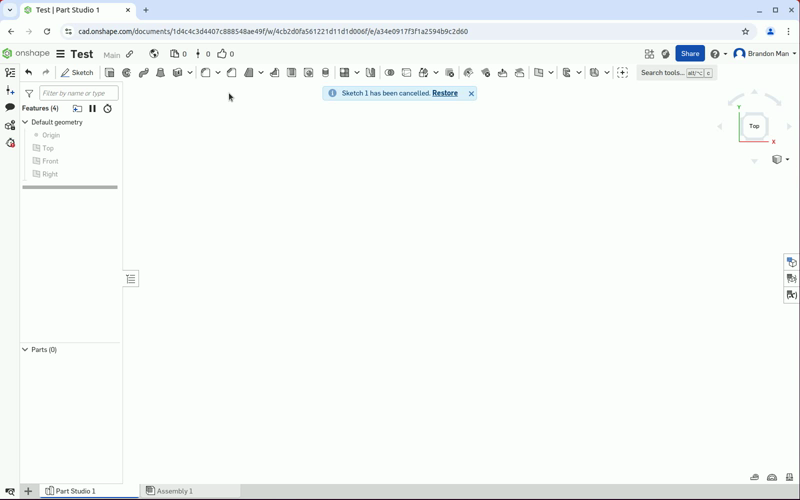
mouse_move(73, 352)
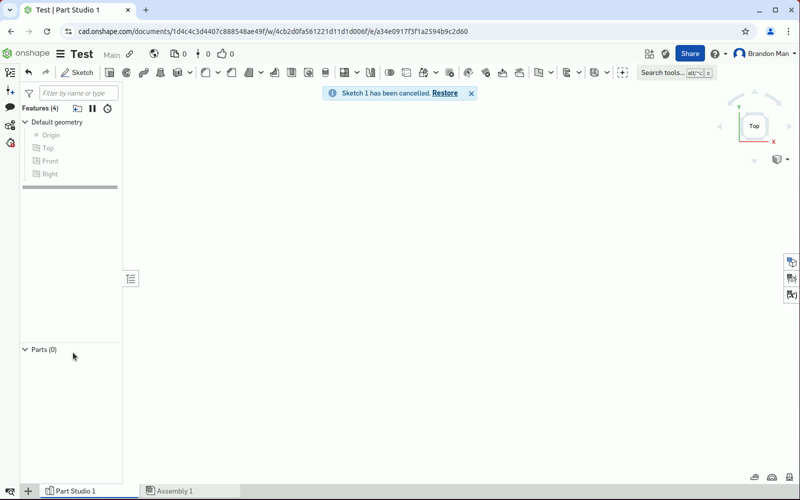
key(y)
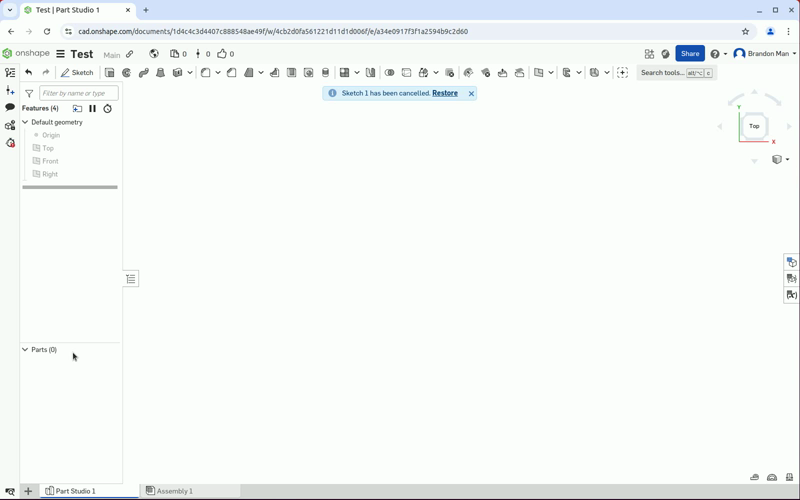
key(shift+p)
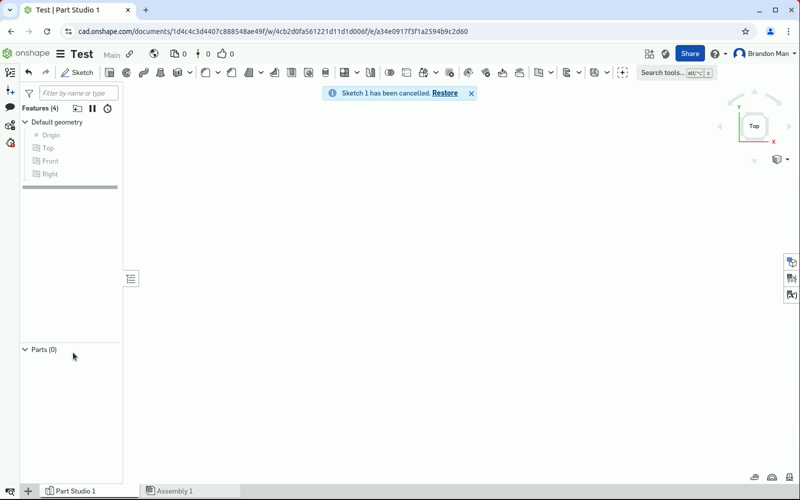
key(space)
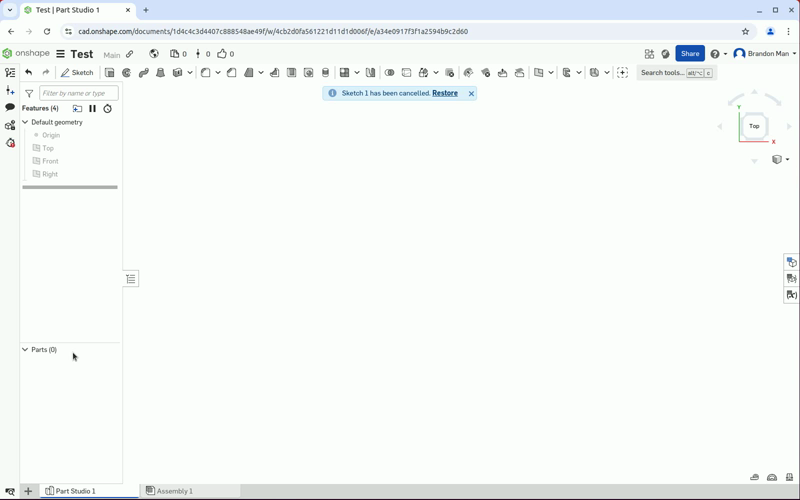
key_down(shift)
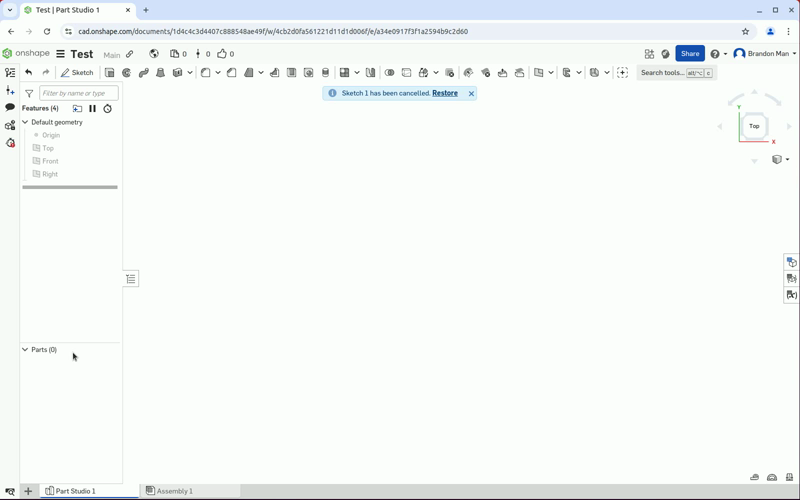
key(up)
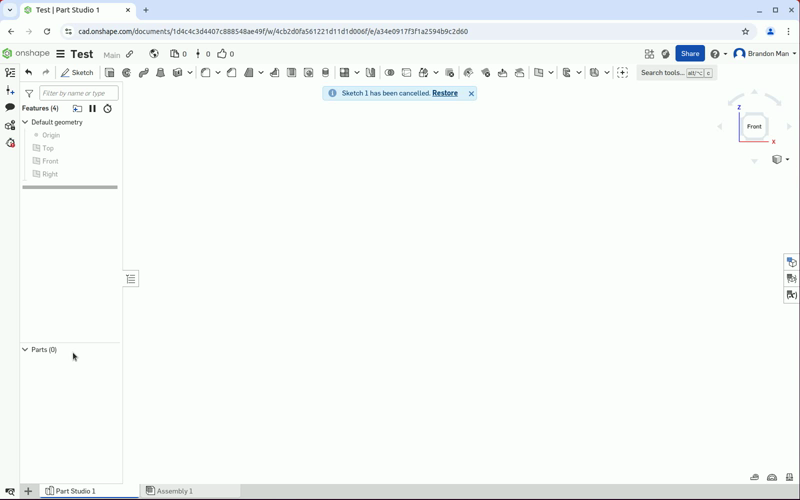
key_up(shift)
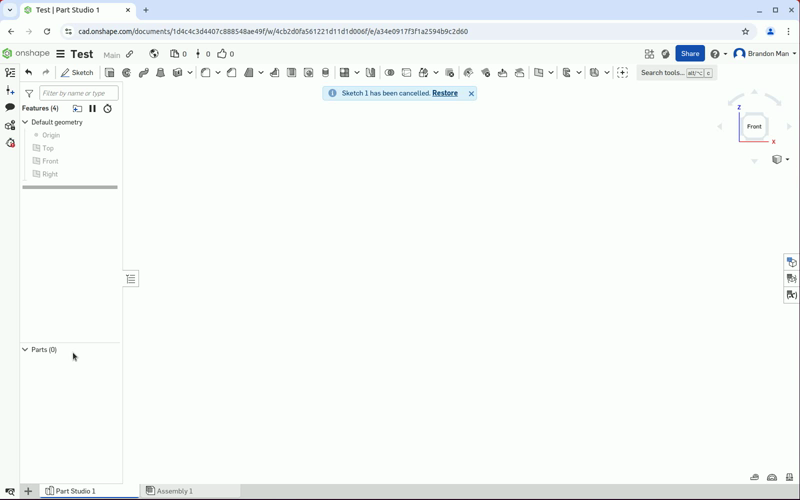
key(space)
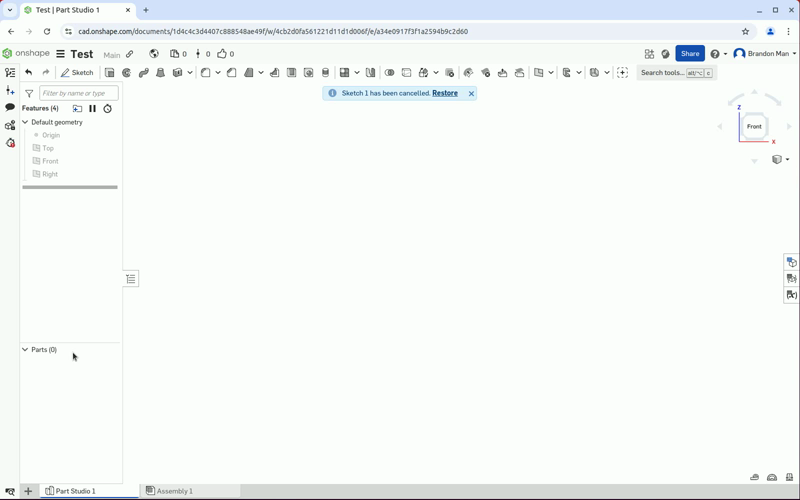
key_down(shift)
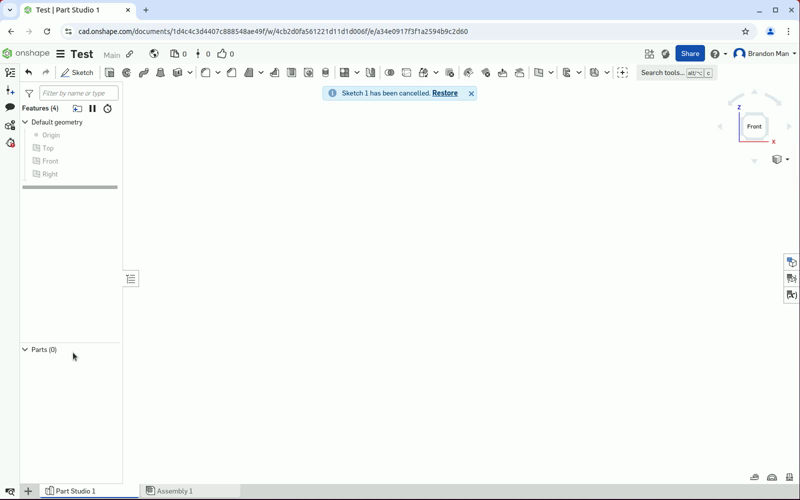
key(left)
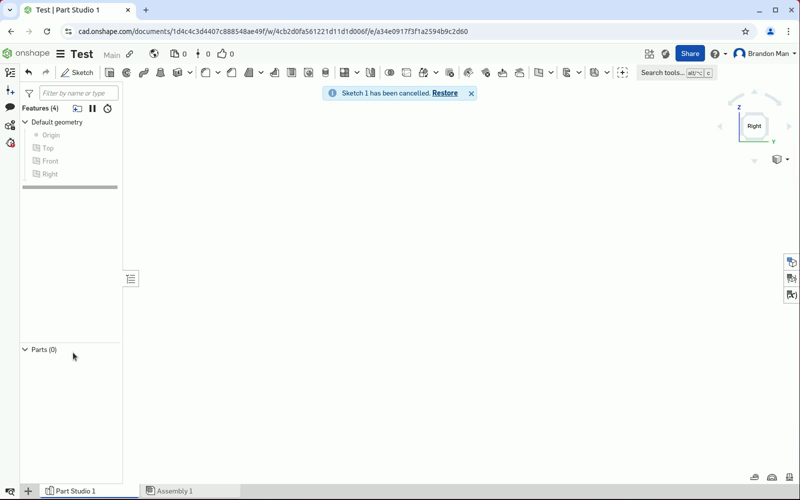
key_up(shift)
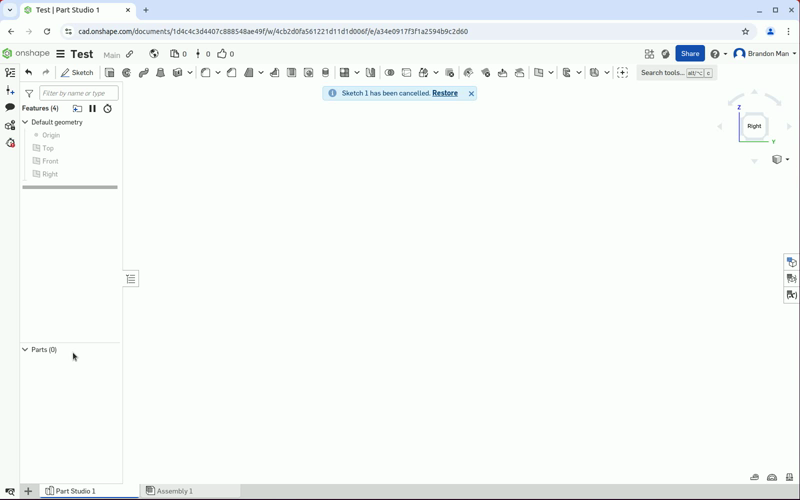
mouse_move(73, 352)
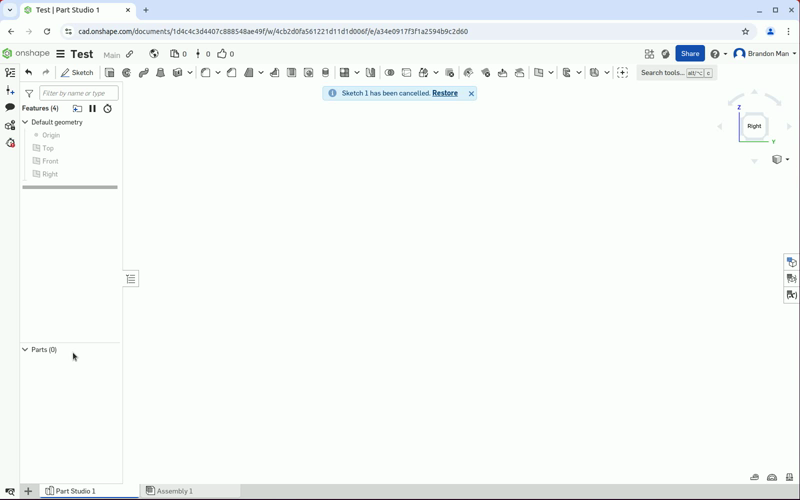
key(shift+y)
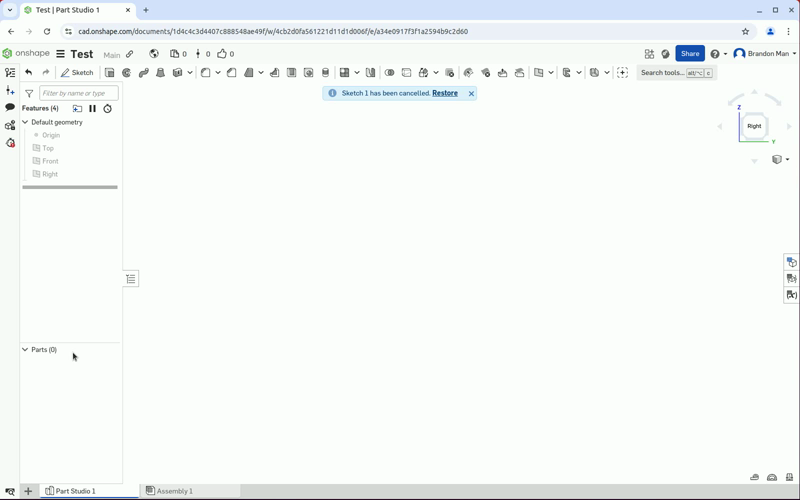
key(shift+s)
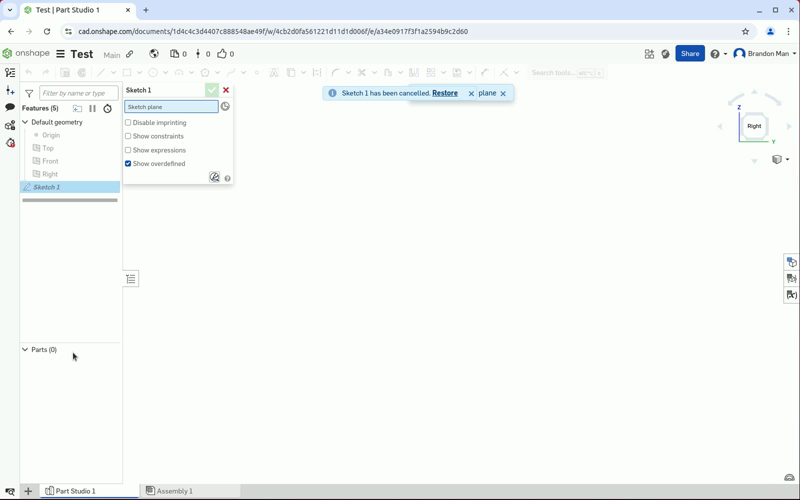
mouse_move(73, 176)
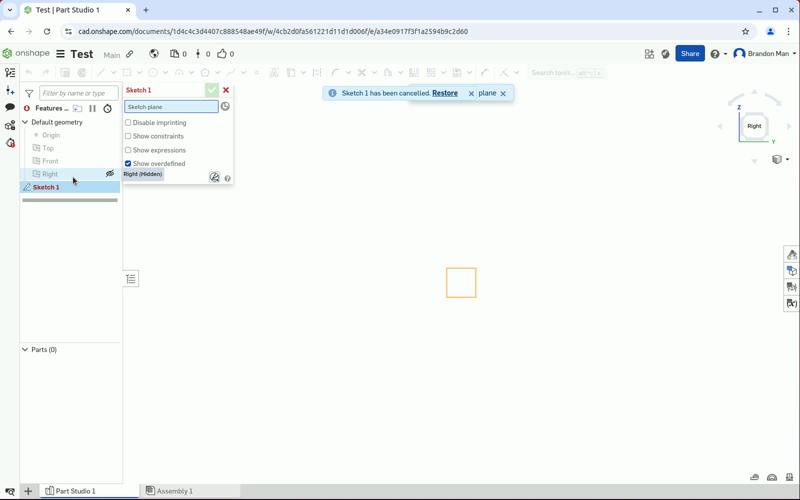
click(73, 176)
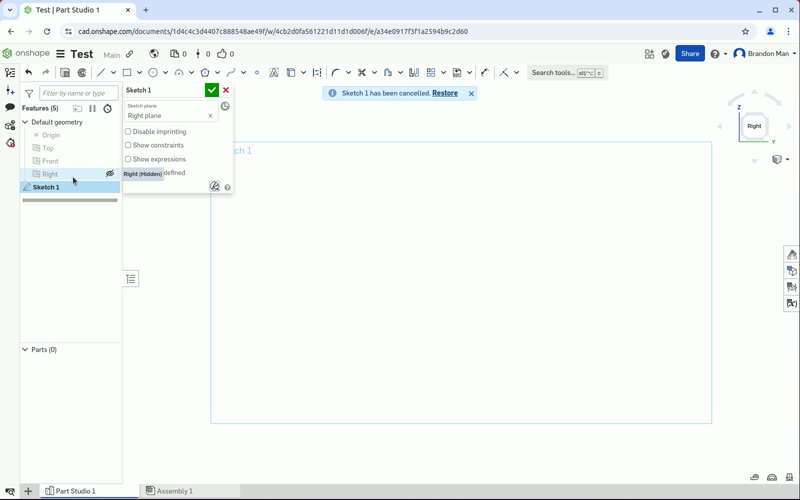
mouse_move(73, 352)
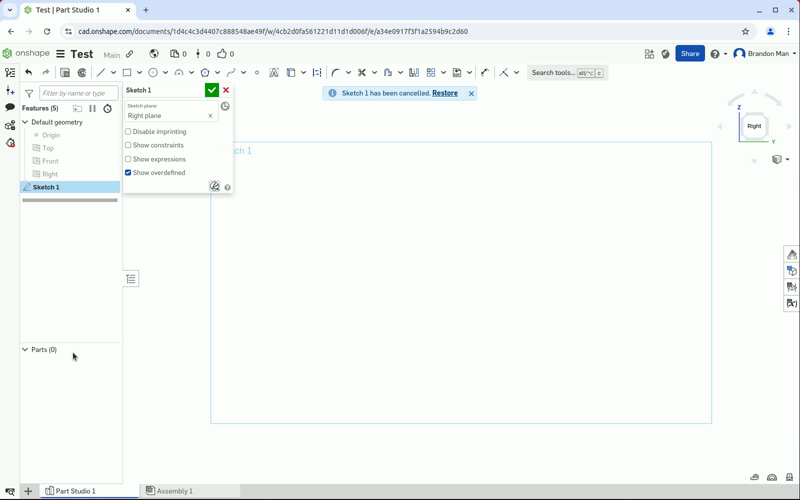
key(y)
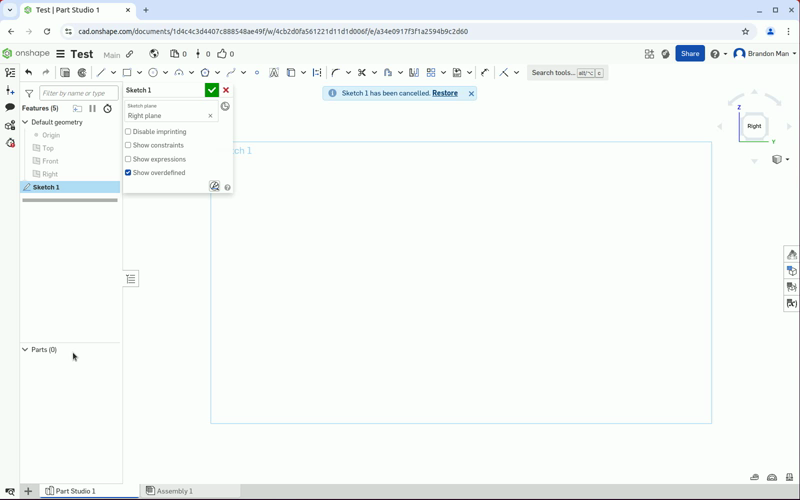
key(c)
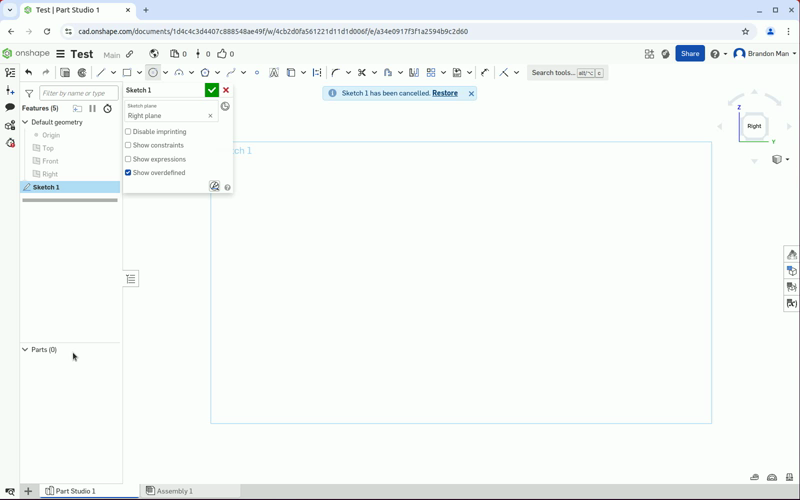
key_down(shift)
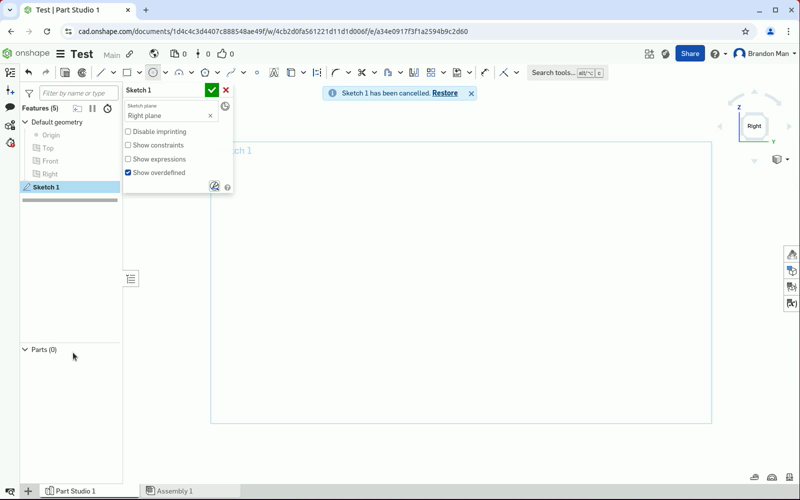
mouse_move(461, 282)
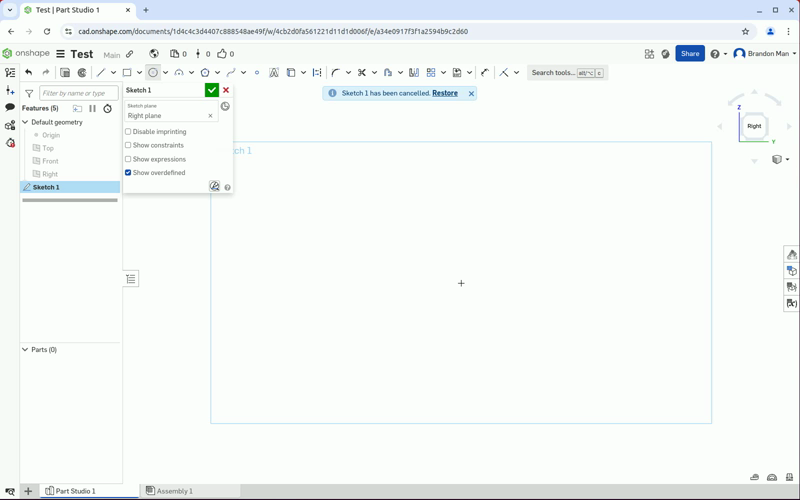
click(461, 282)
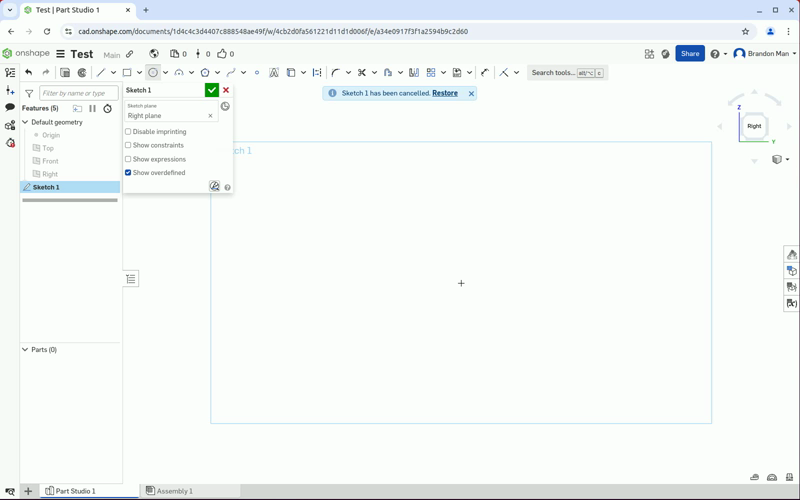
key_up(shift)
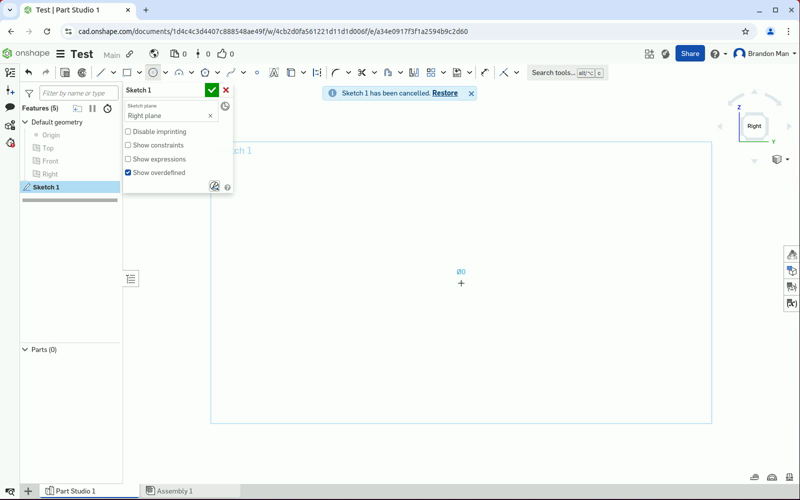
mouse_move(466, 282)
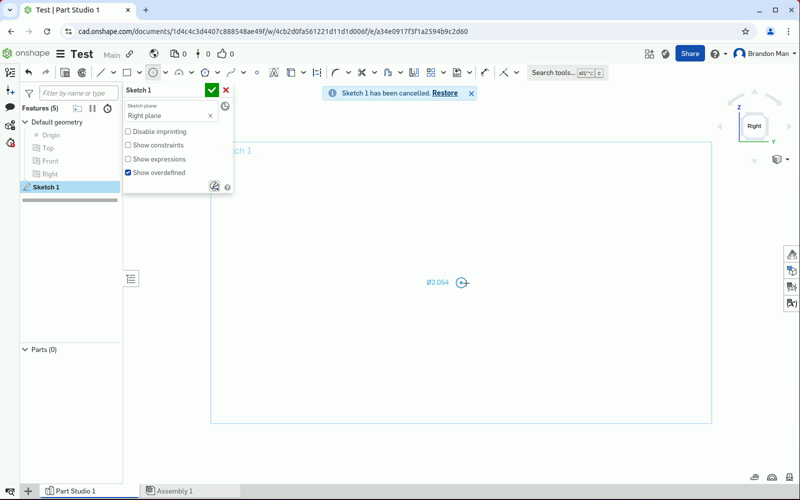
click(466, 282)
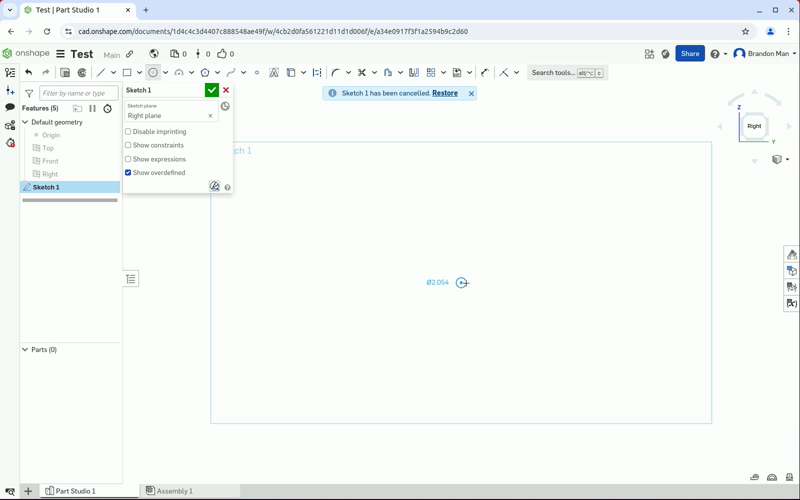
key(esc)
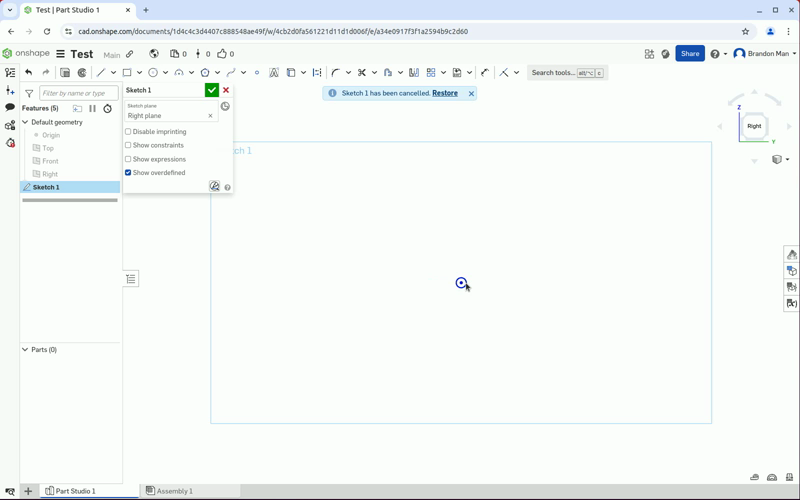
mouse_move(460, 278)
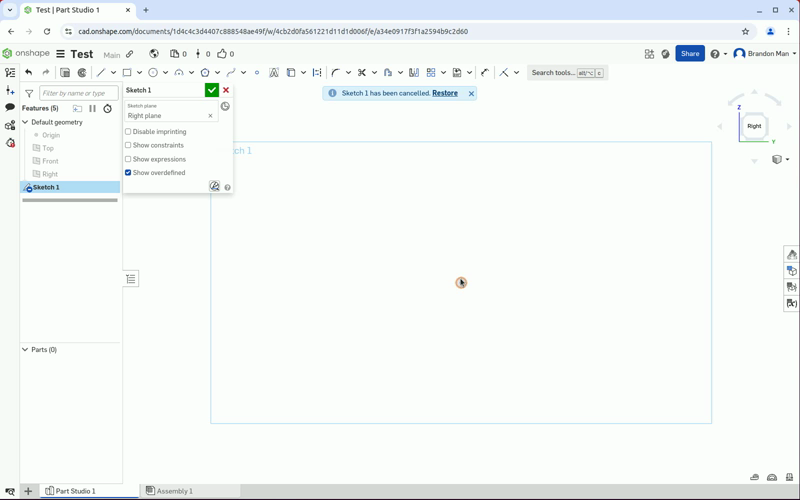
scroll(6)
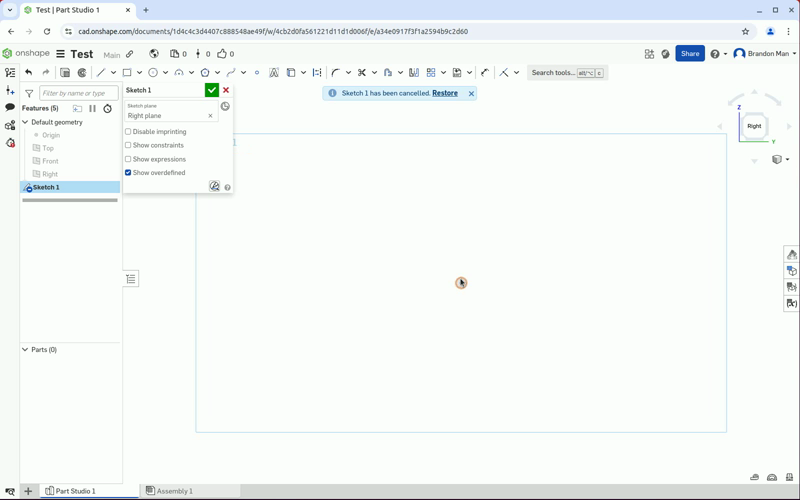
scroll(6)
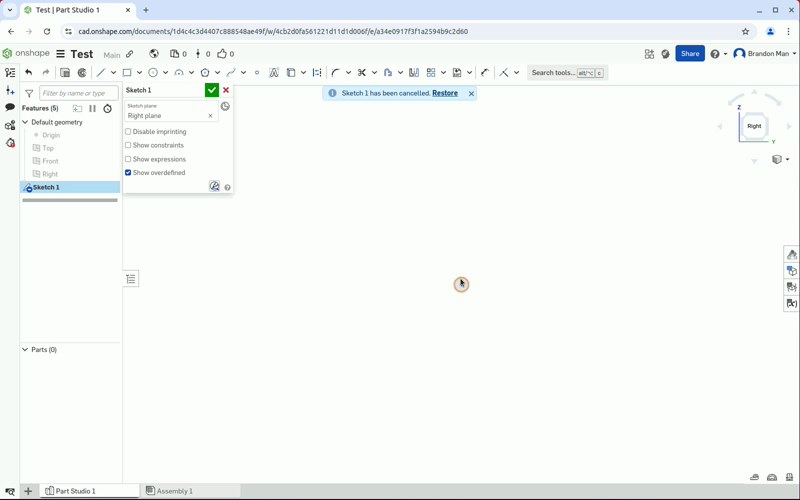
scroll(6)
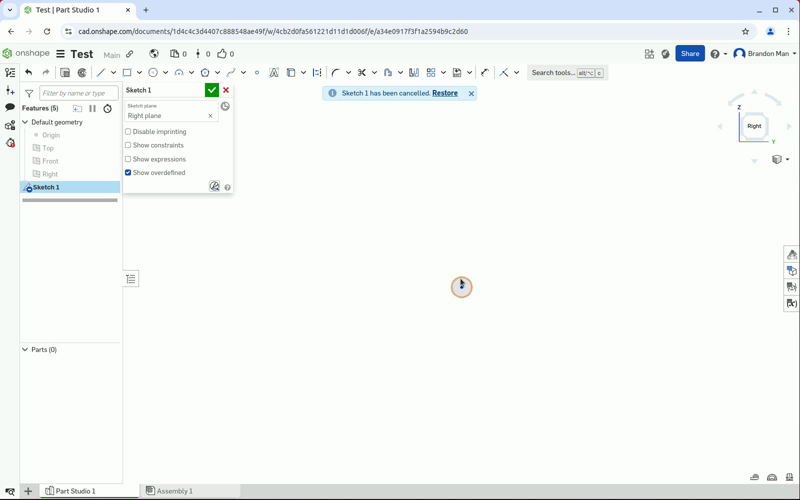
scroll(6)
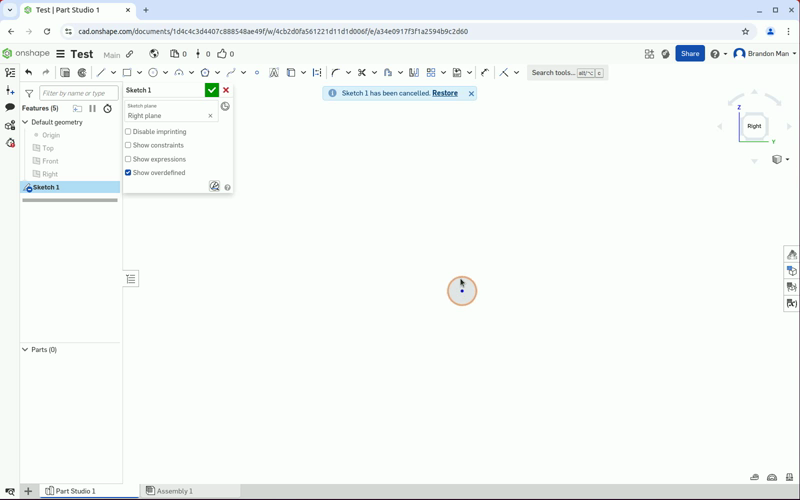
scroll(6)
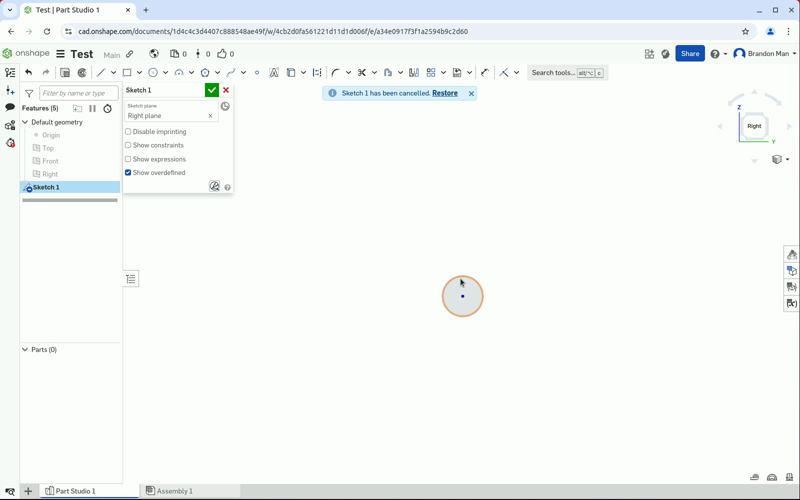
scroll(6)
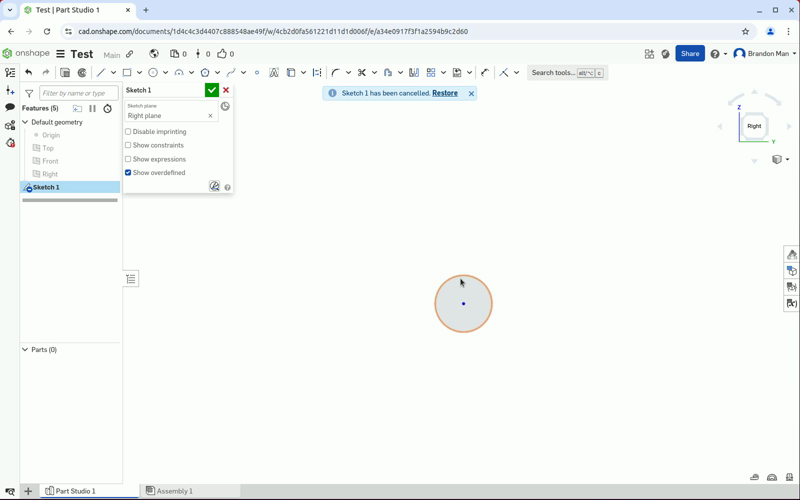
scroll(6)
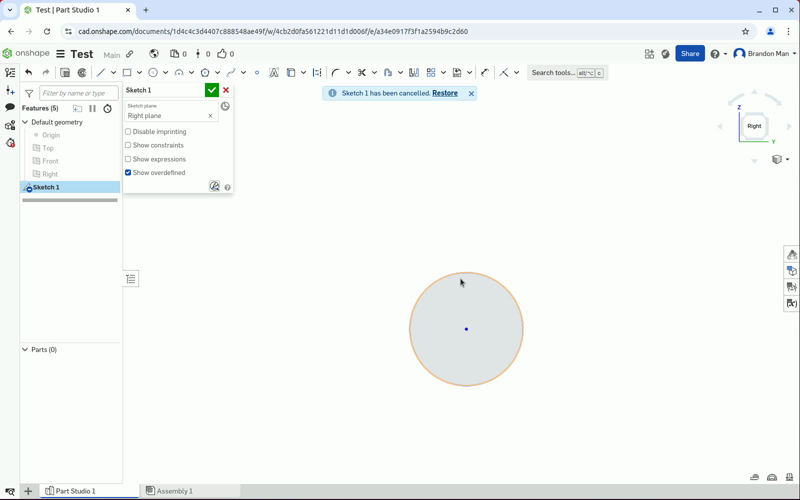
click(460, 278)
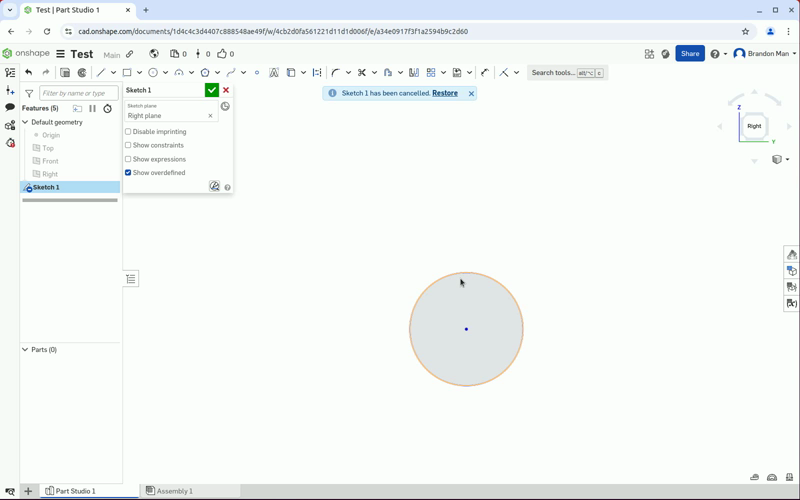
scroll(-6)
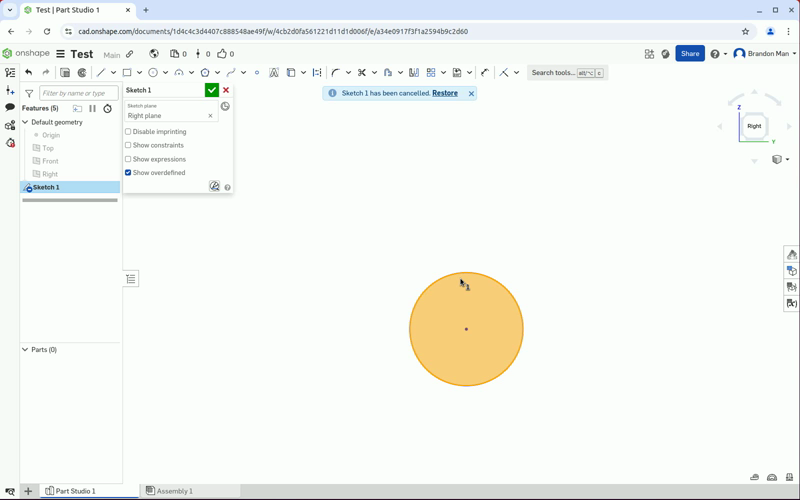
scroll(-6)
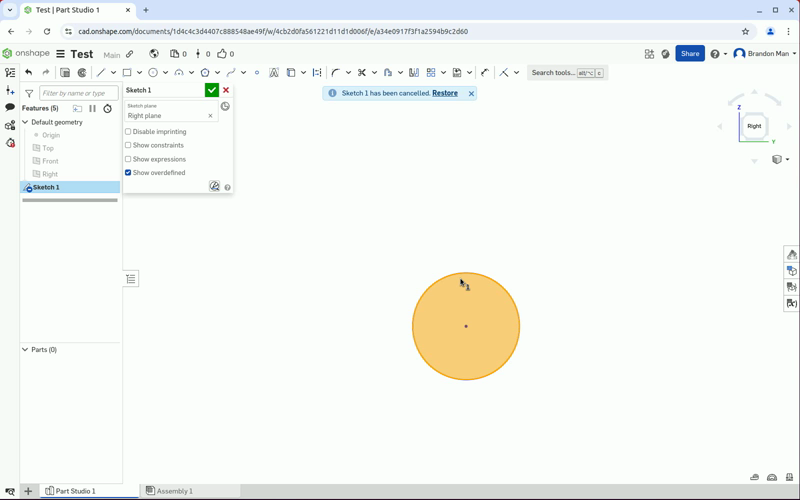
scroll(-6)
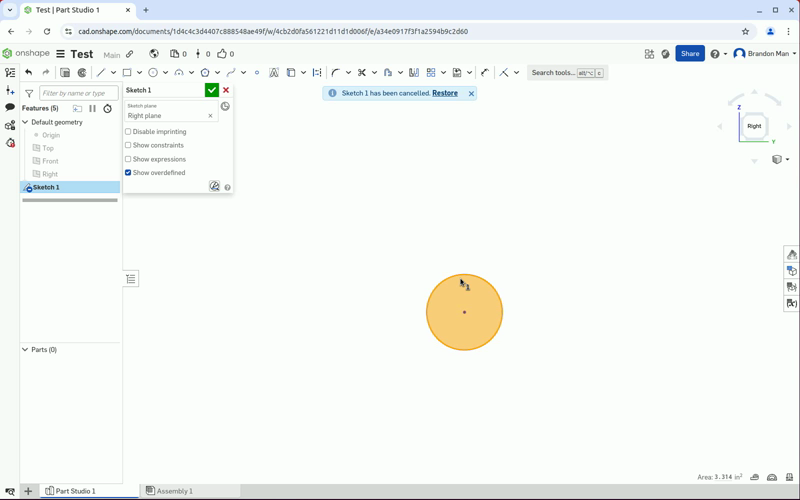
scroll(-6)
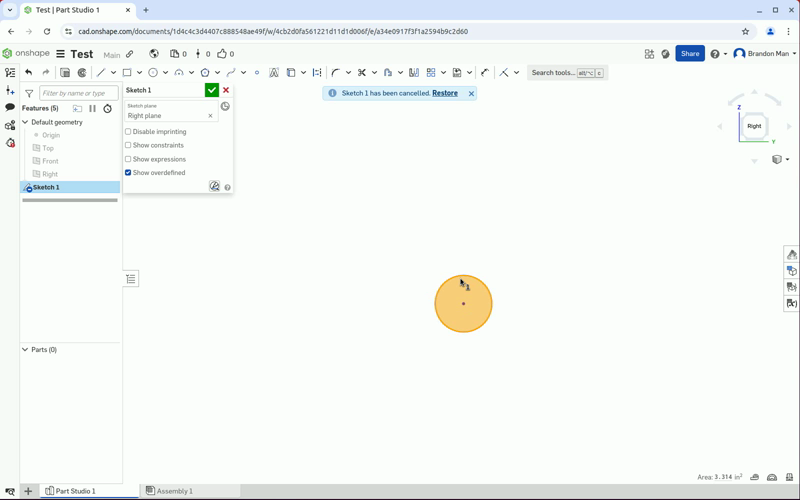
scroll(-6)
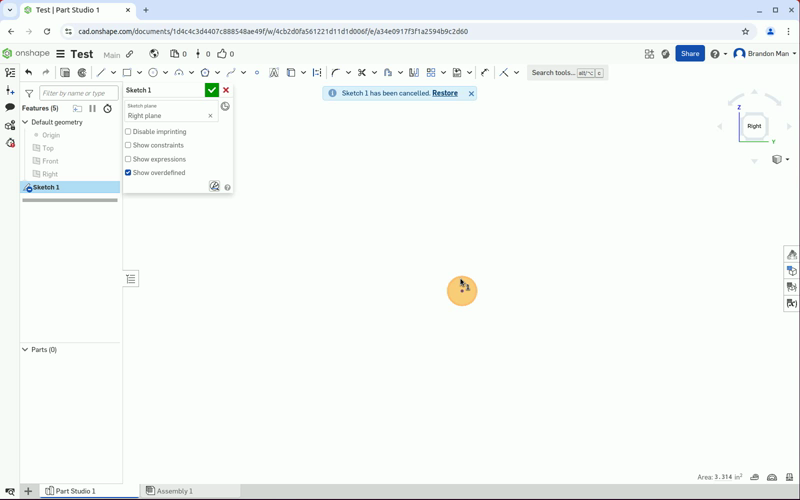
scroll(-6)
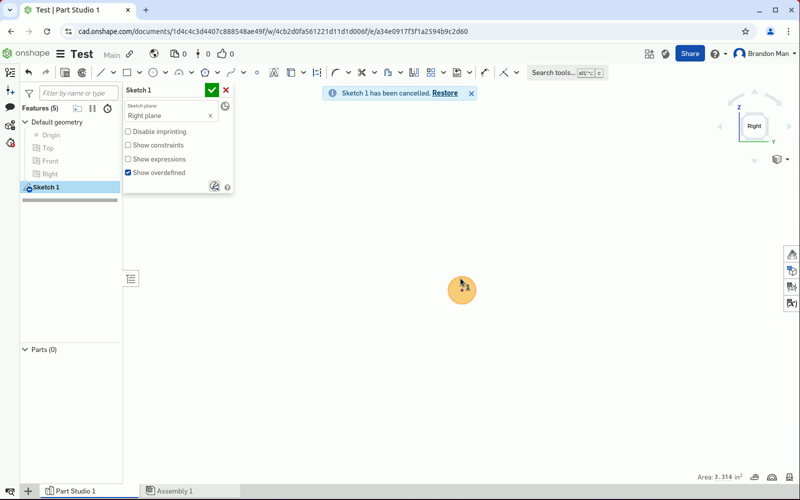
scroll(-6)
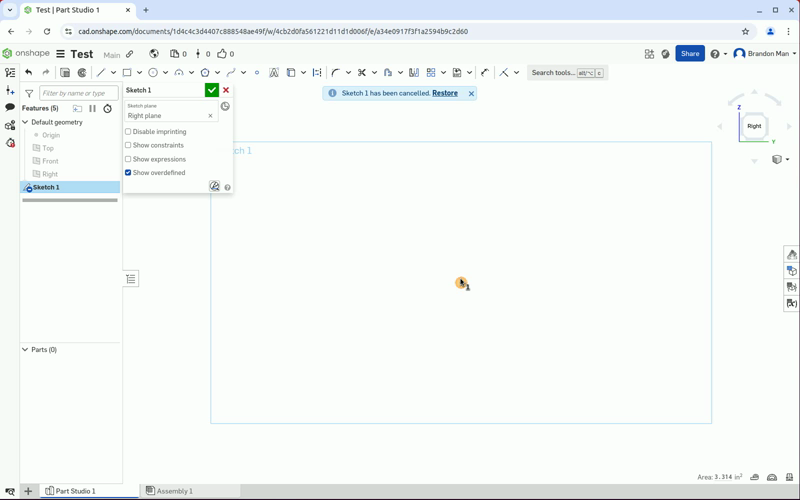
mouse_move(73, 352)
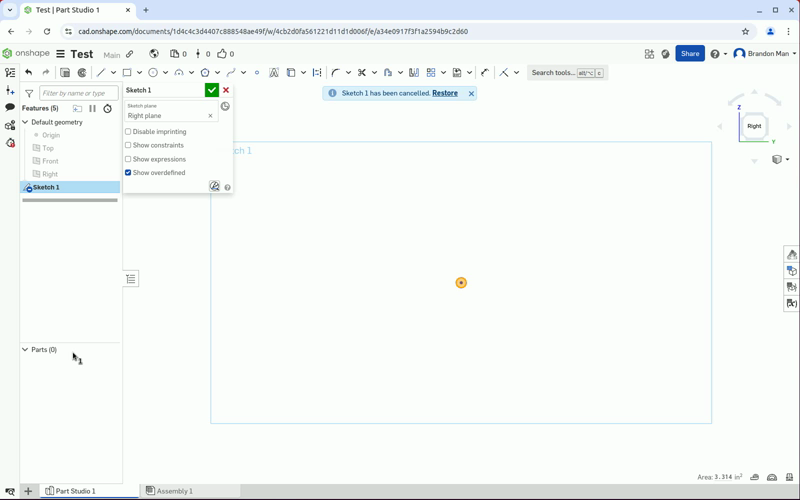
key(shift+y)
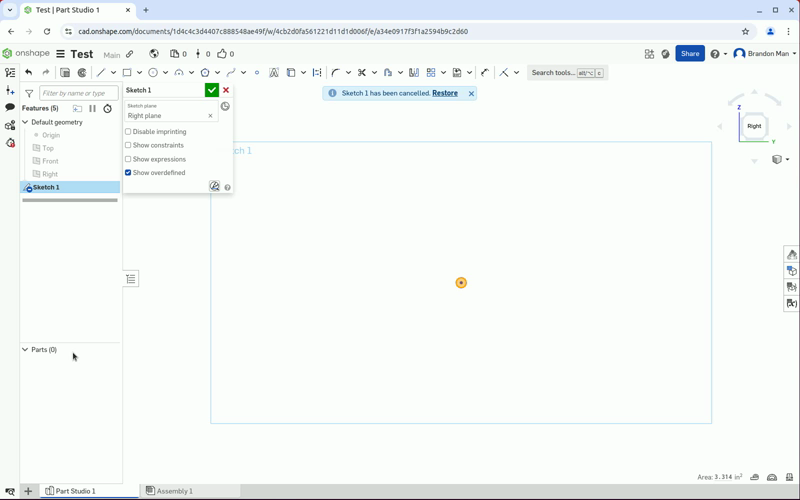
key(shift+e)
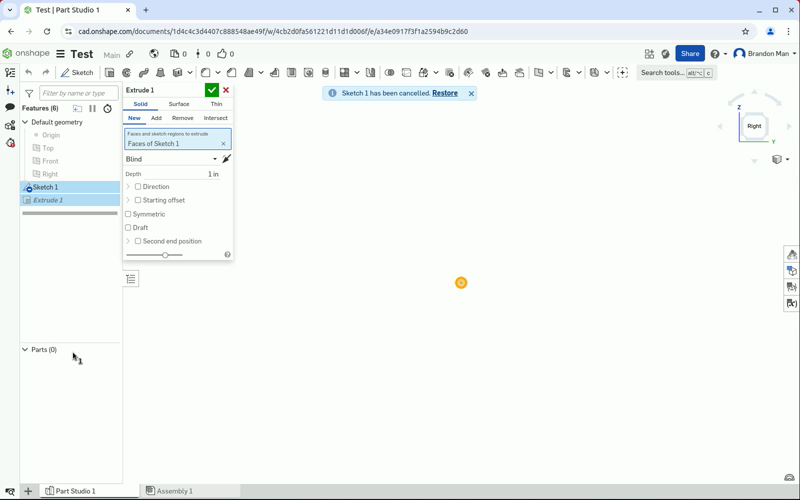
mouse_move(143, 106)
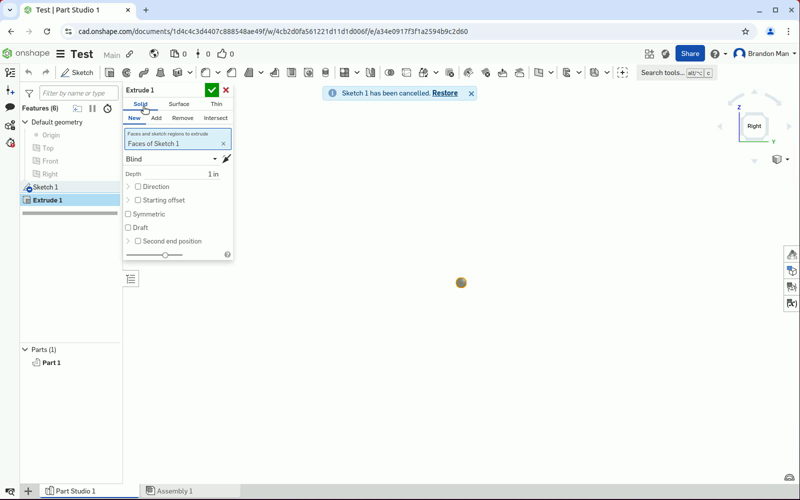
click(143, 106)
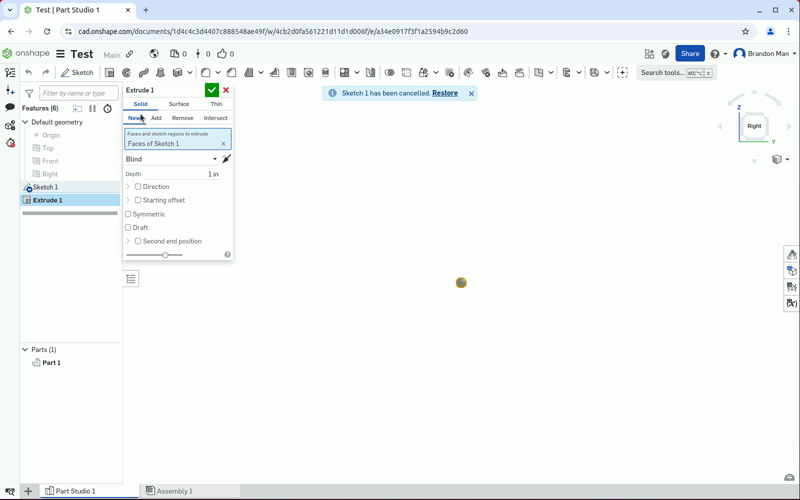
mouse_move(137, 120)
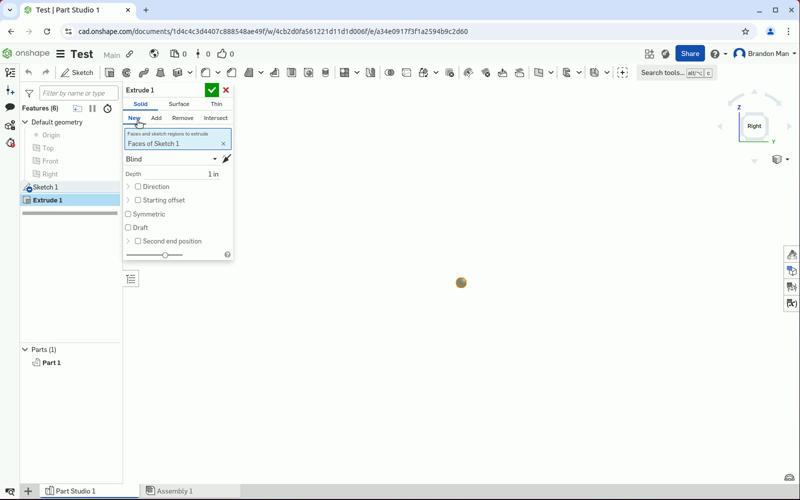
click(137, 120)
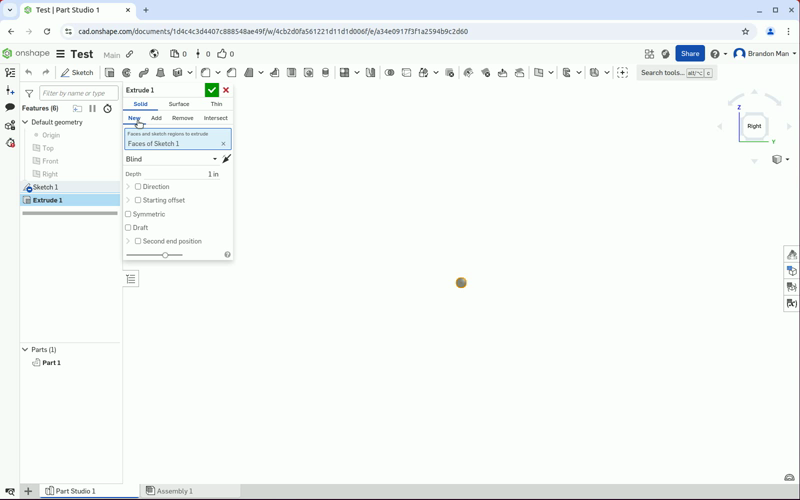
key(tab, 4)
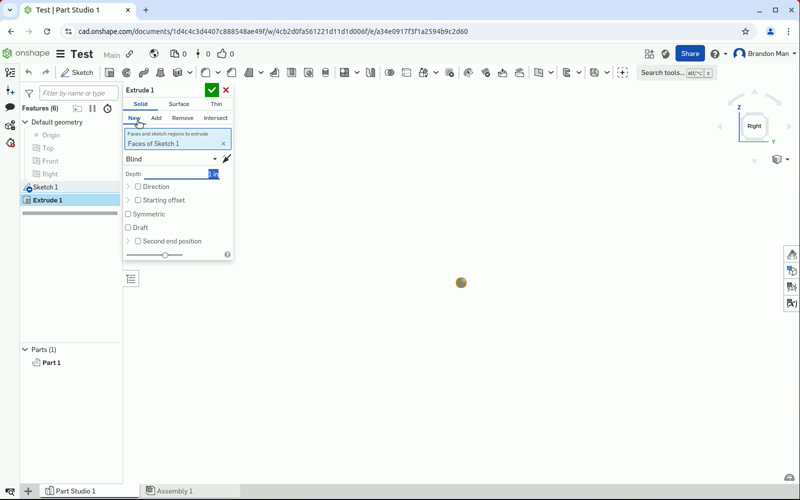
text(46.216)
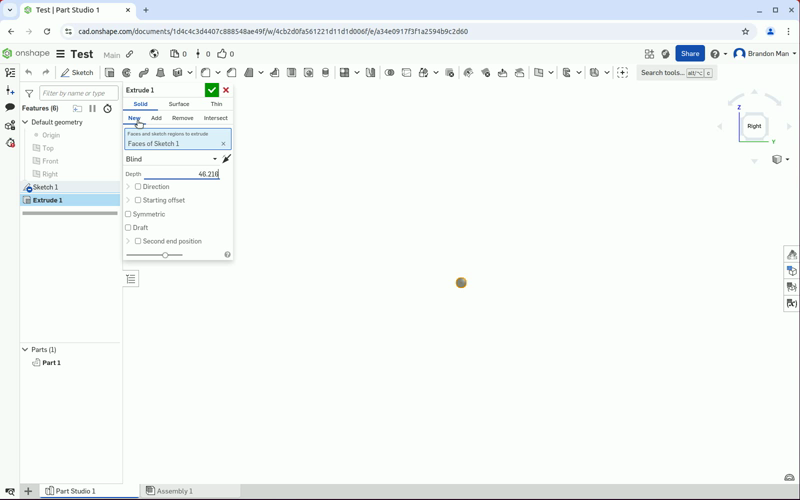
key(tab, 3)
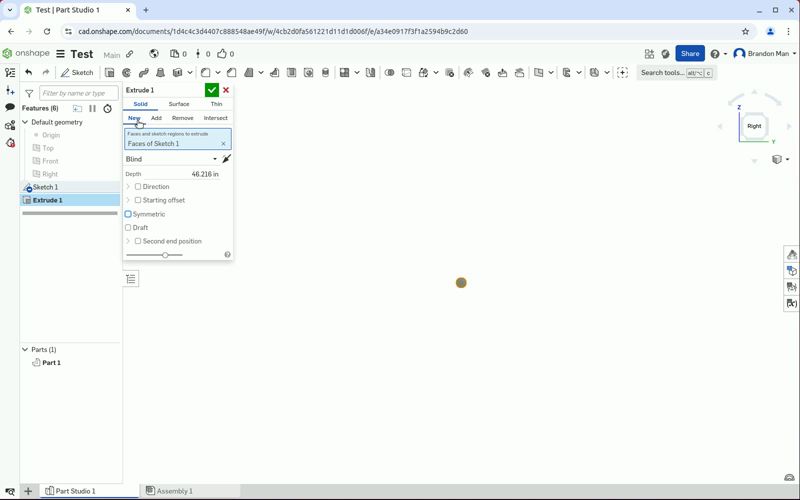
key(space)
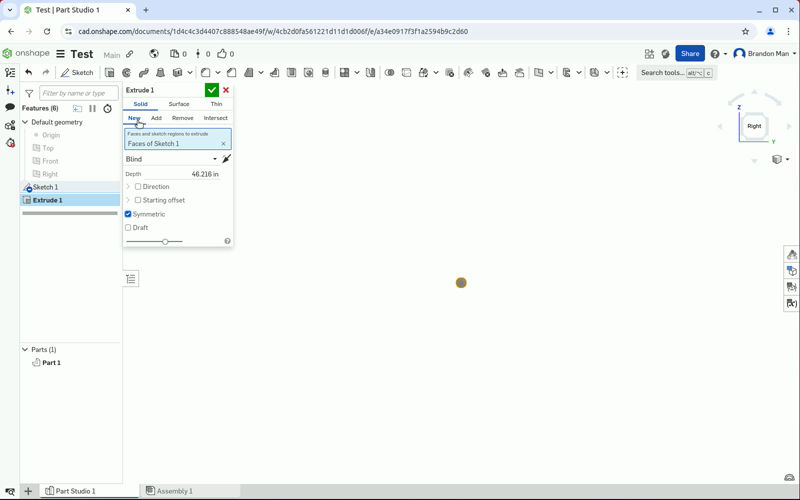
key(enter)
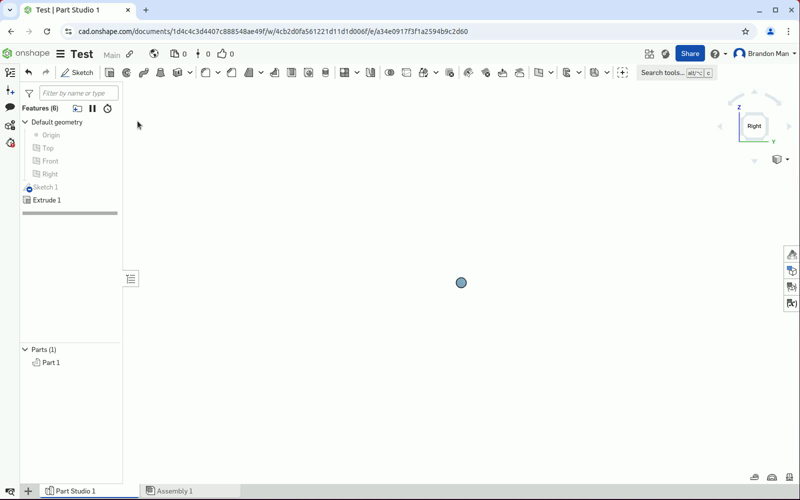
key(shift+h)
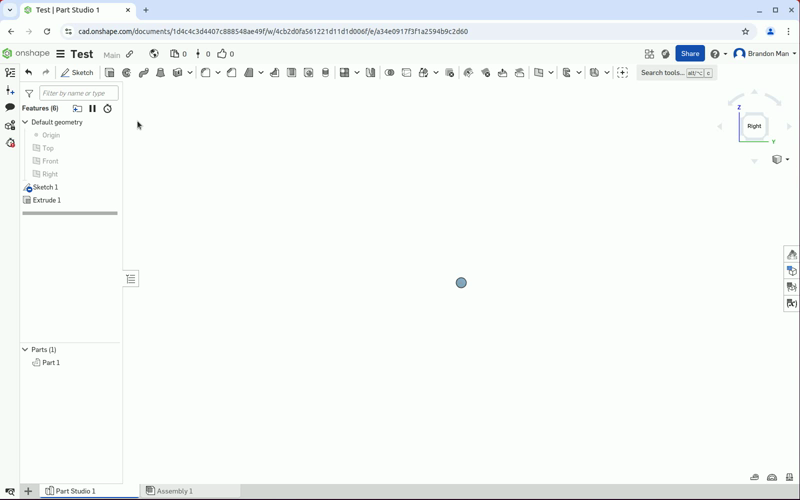
key(shift+h)
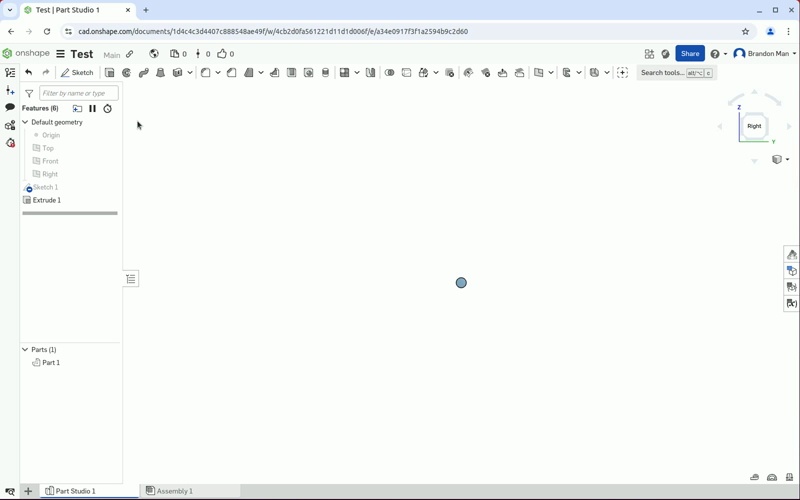
mouse_move(73, 189)
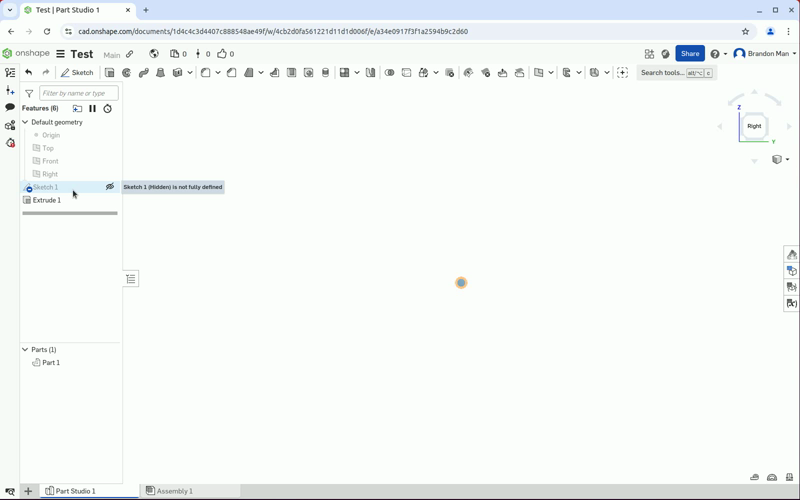
click(73, 189)
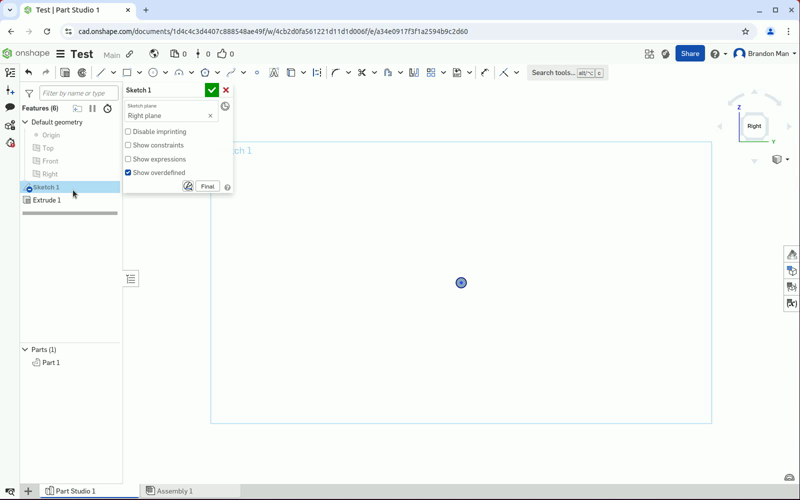
mouse_move(229, 92)
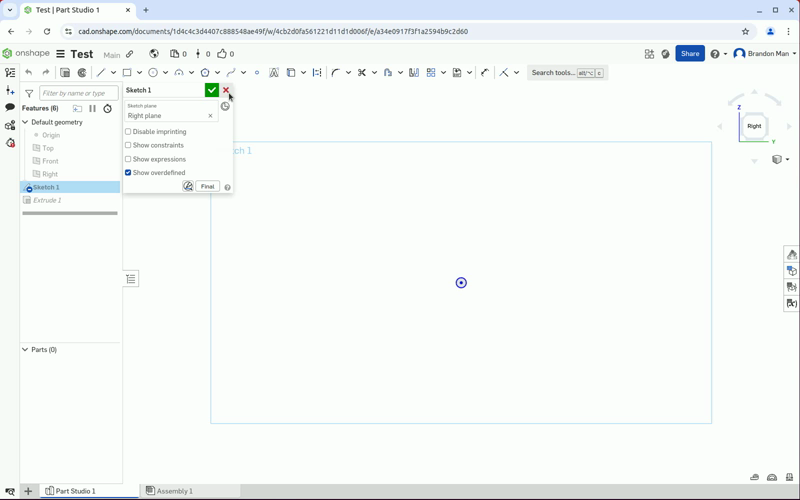
click(229, 92)
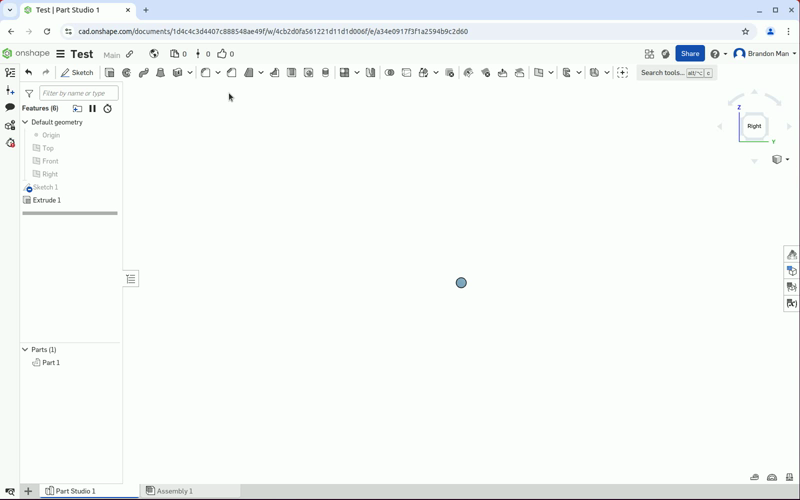
mouse_move(73, 352)
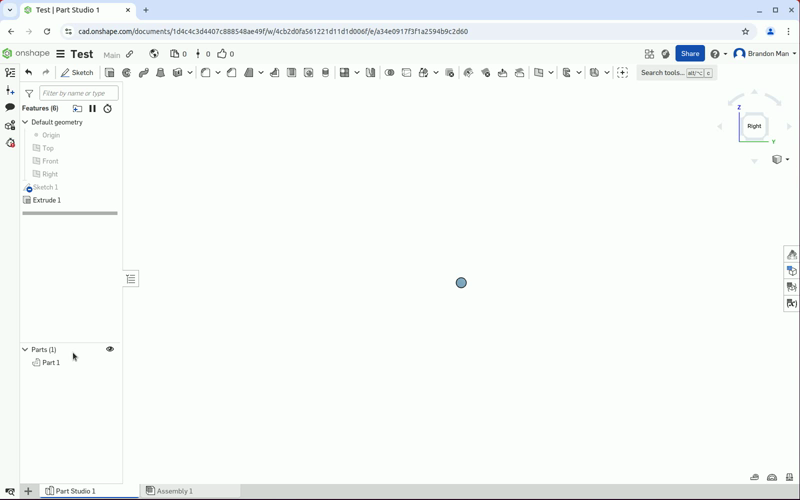
key(y)
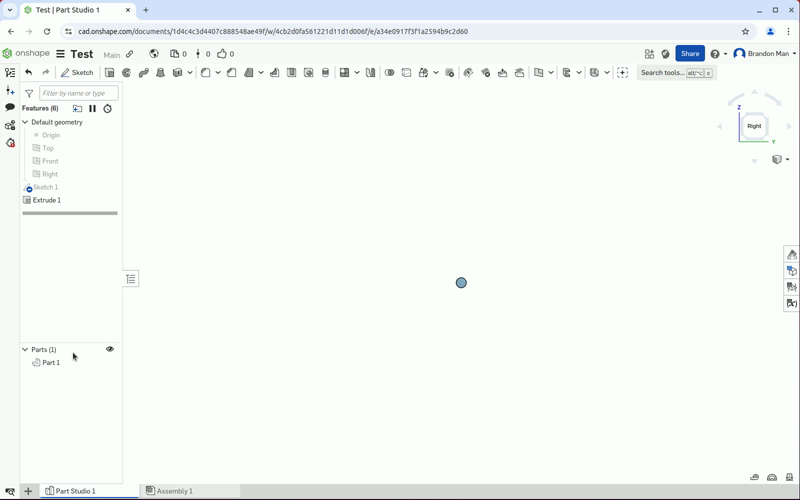
key(shift+p)
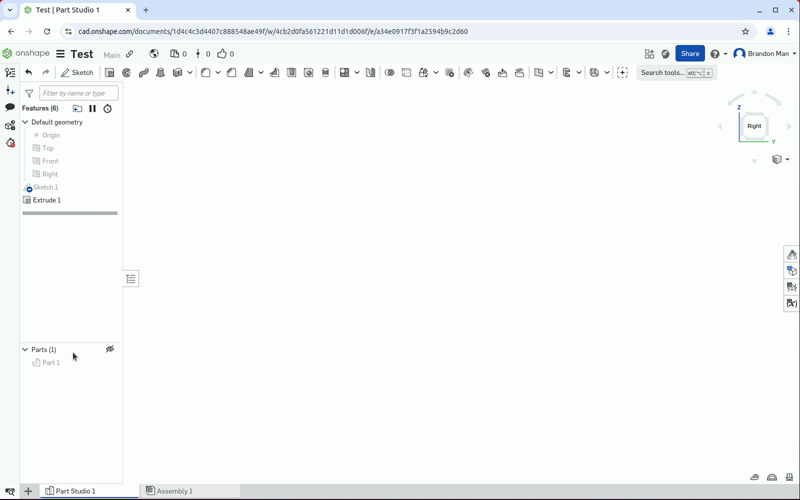
key(space)
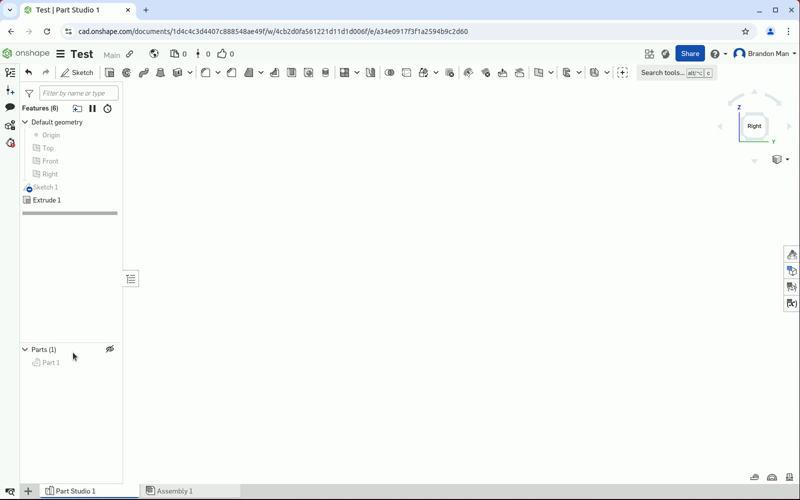
key_down(shift)
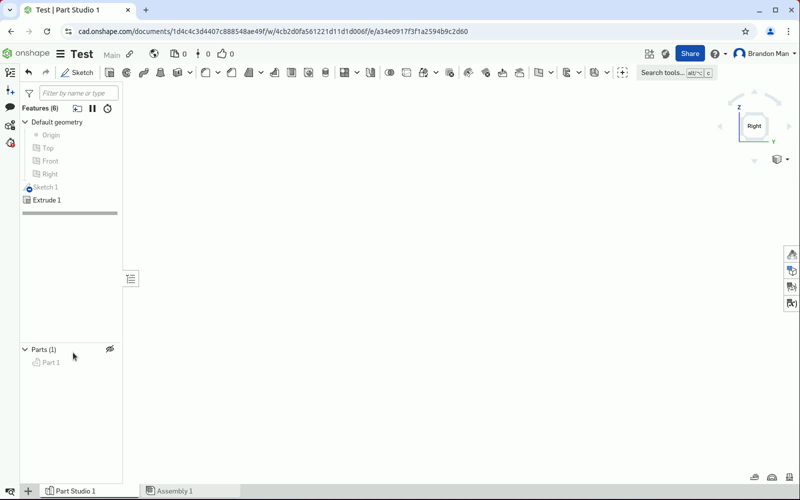
key(right)
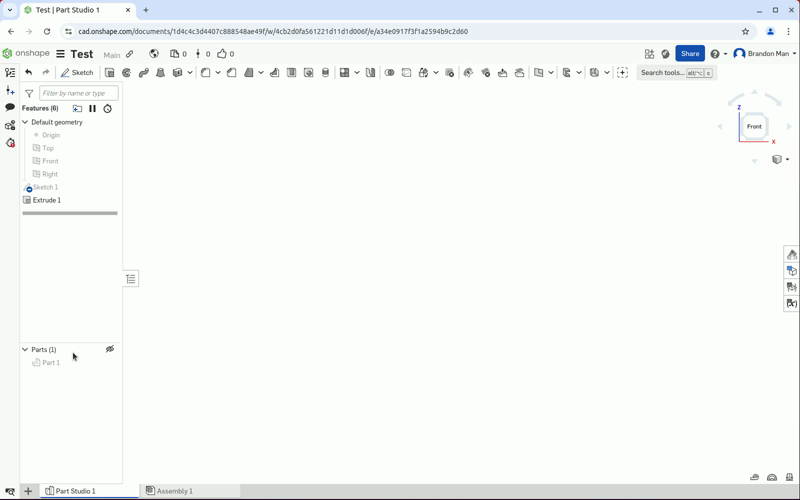
key_up(shift)
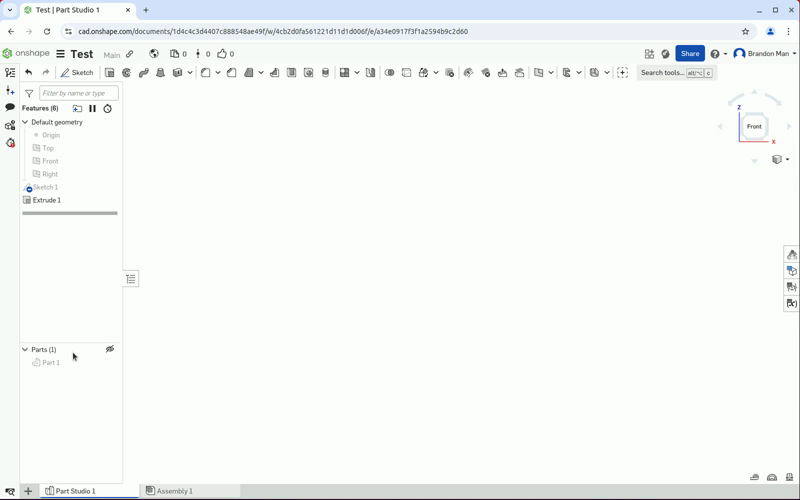
mouse_move(73, 352)
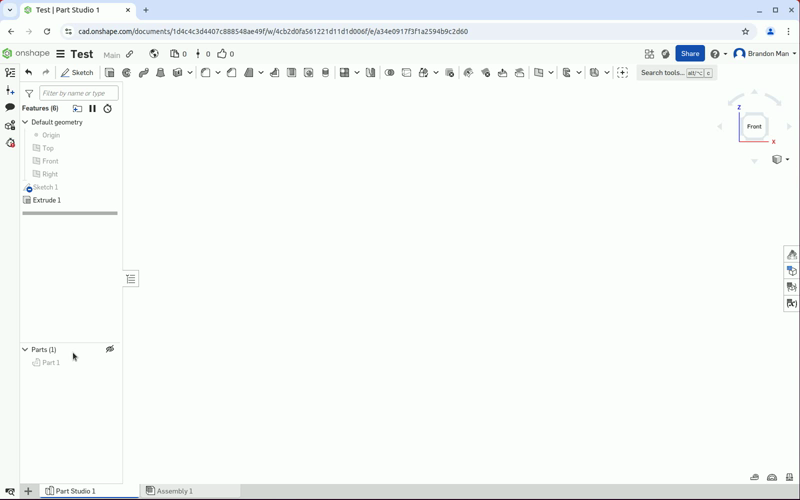
key(shift+y)
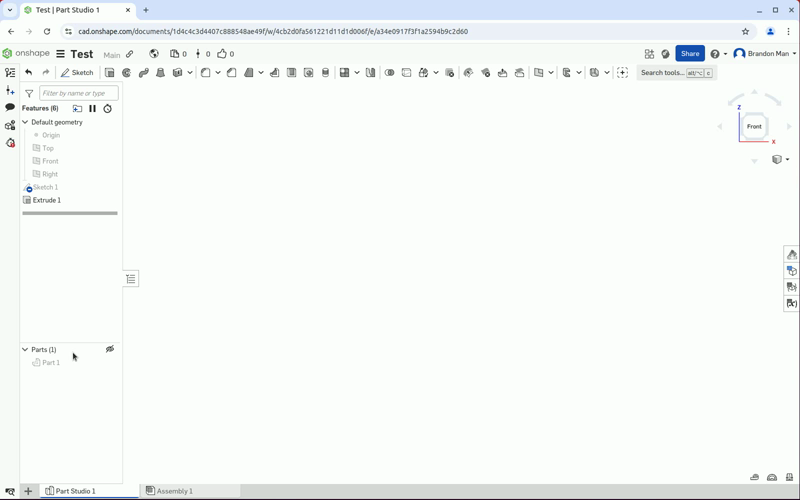
key(shift+s)
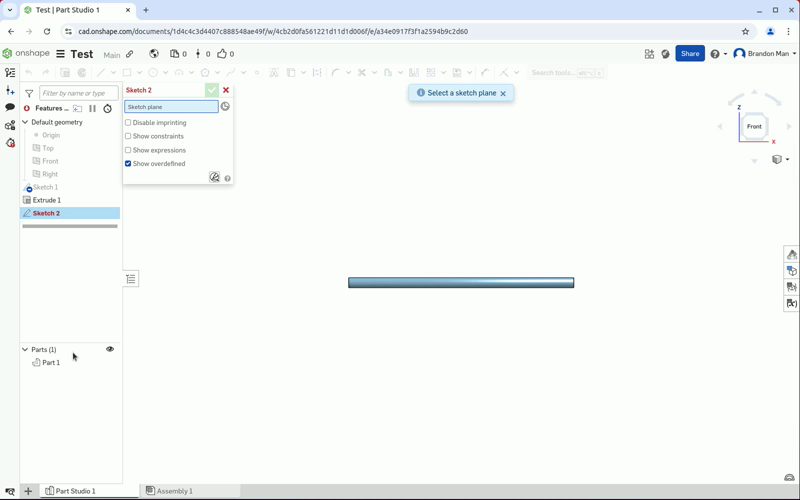
mouse_move(73, 163)
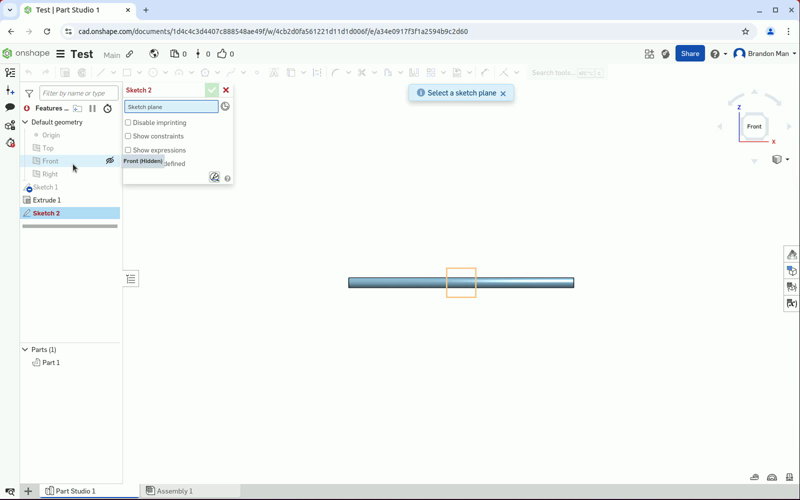
click(73, 163)
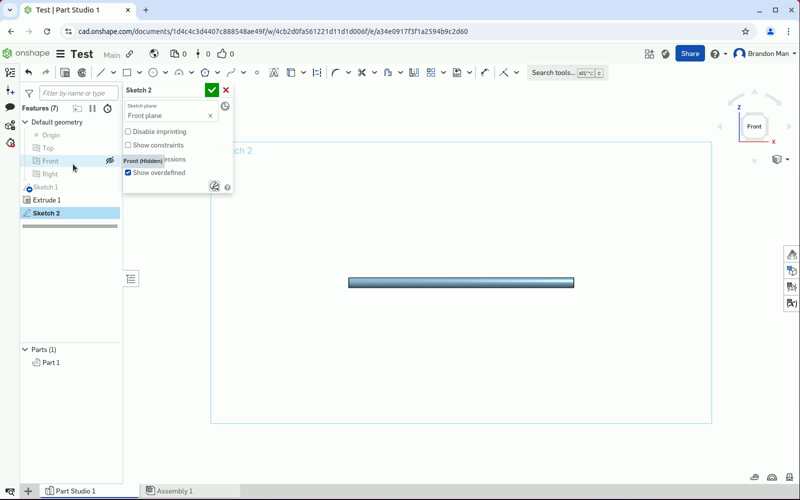
mouse_move(73, 352)
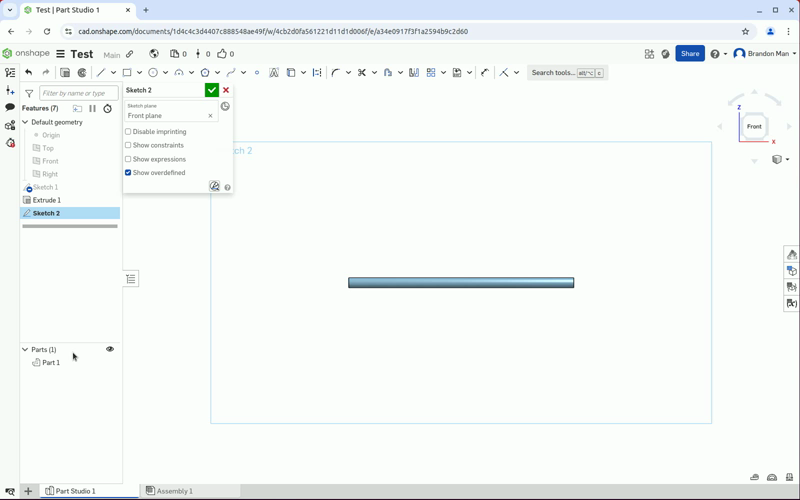
key(y)
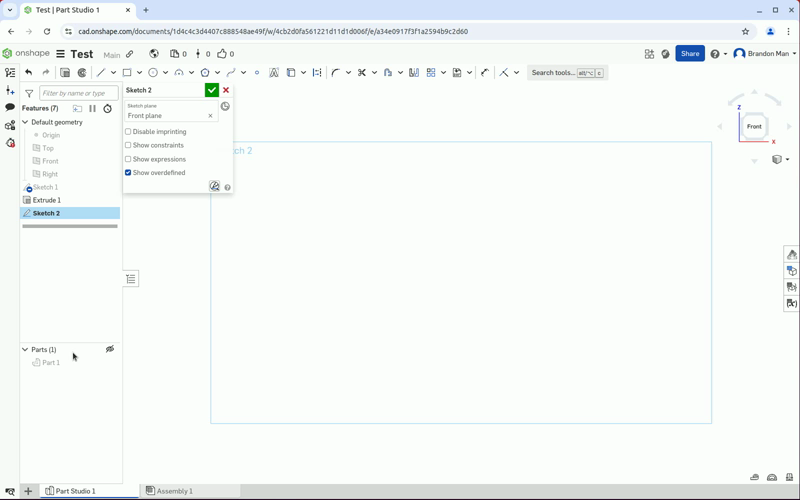
key(c)
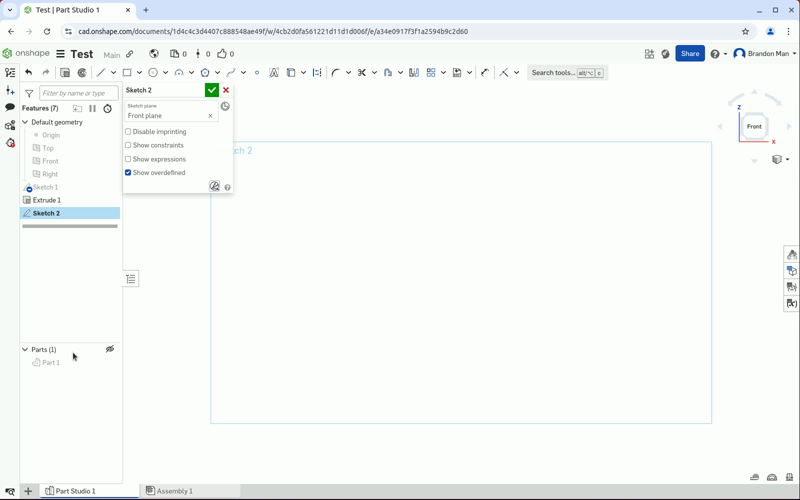
key_down(shift)
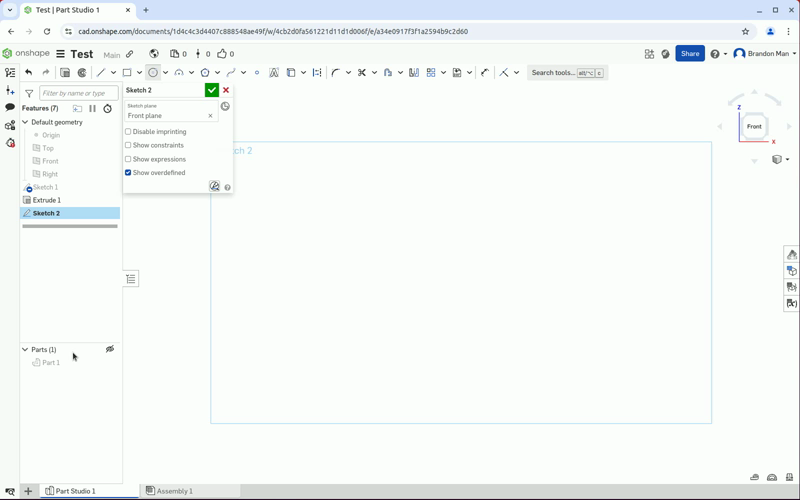
mouse_move(535, 282)
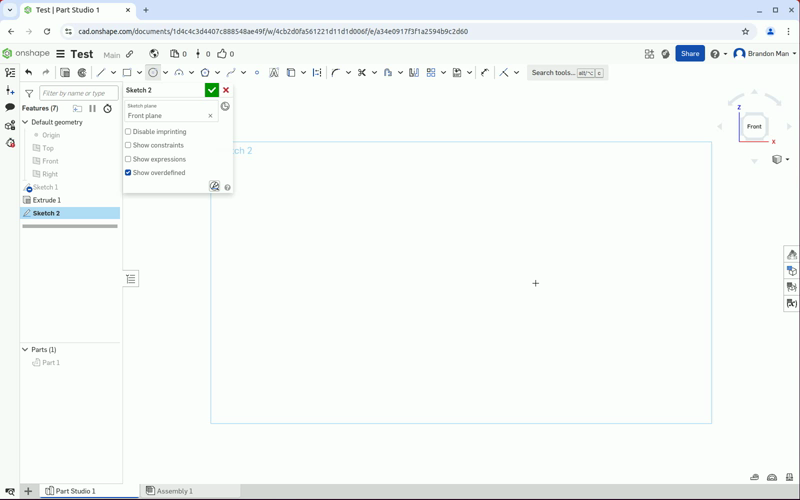
click(535, 282)
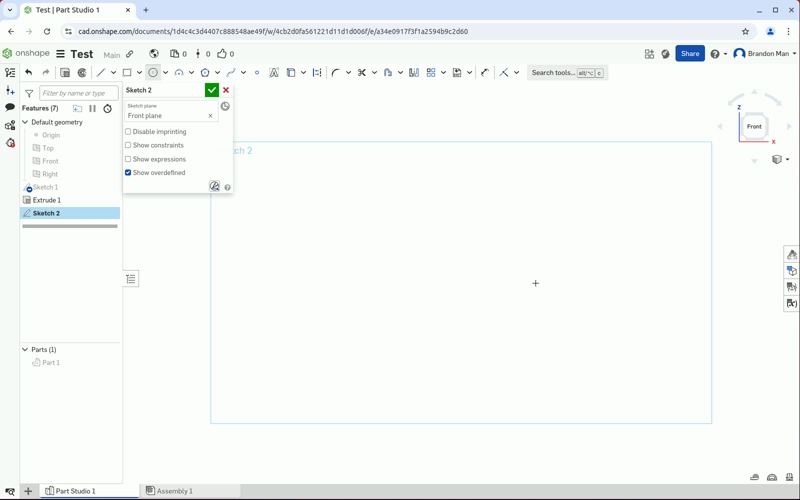
key_up(shift)
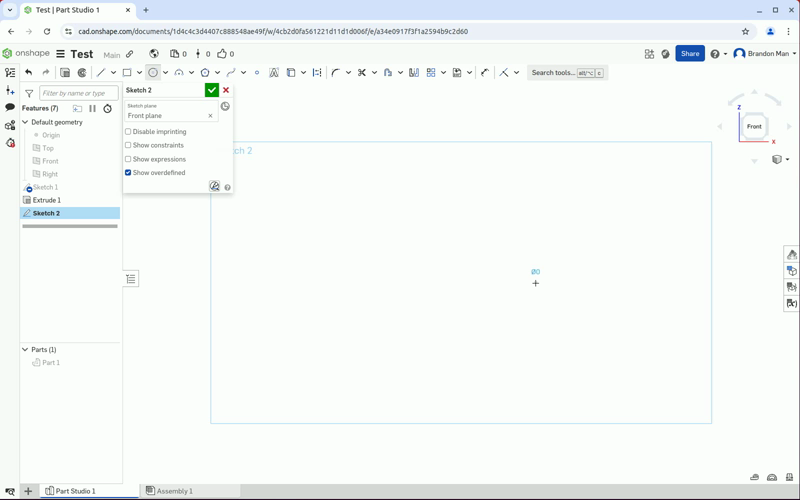
mouse_move(538, 282)
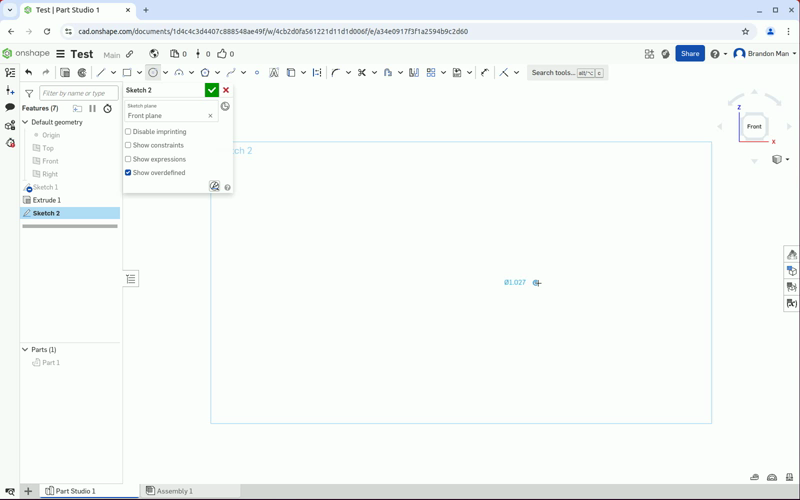
scroll(6)
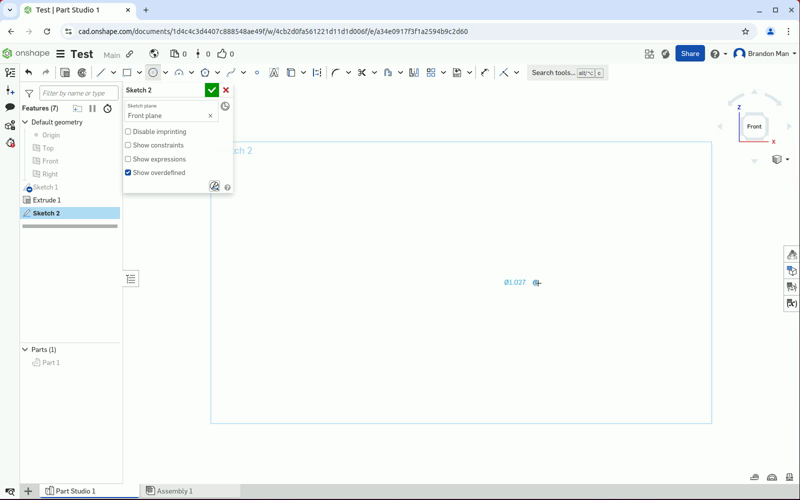
scroll(6)
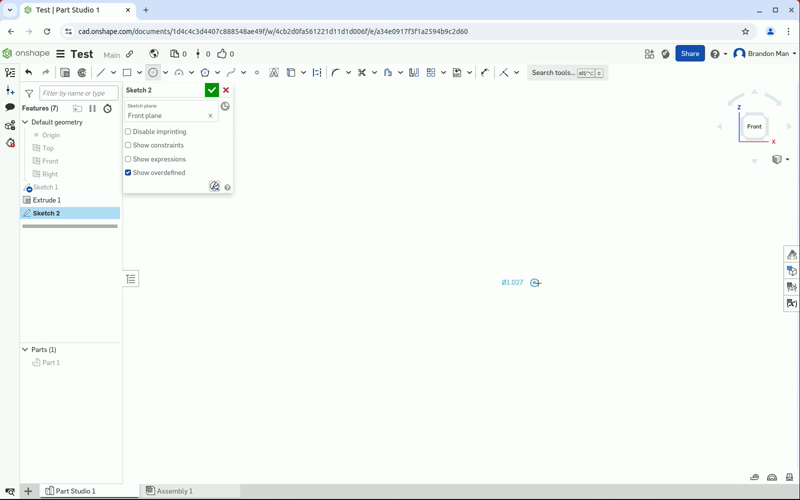
scroll(6)
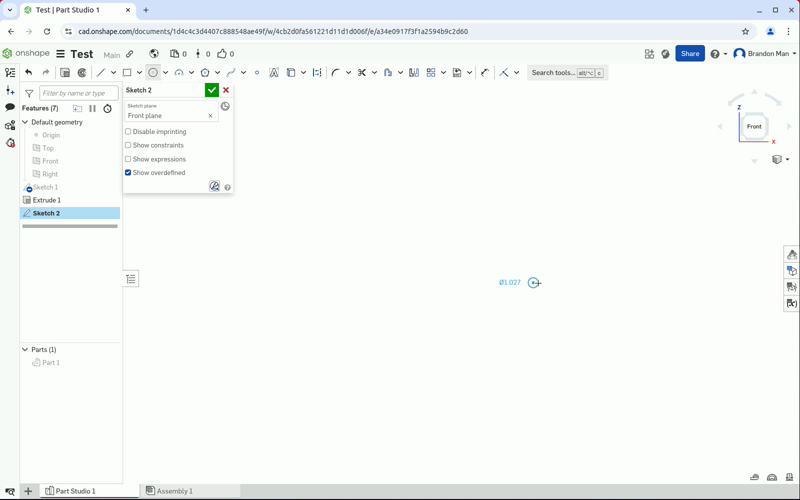
scroll(6)
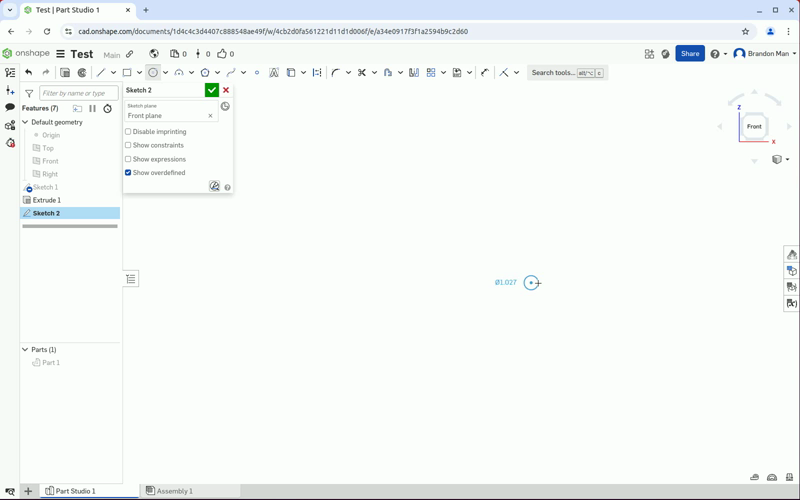
scroll(6)
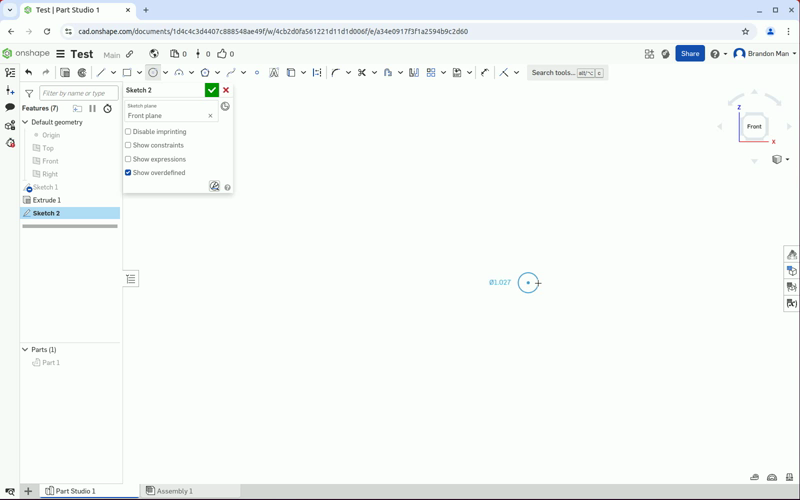
scroll(6)
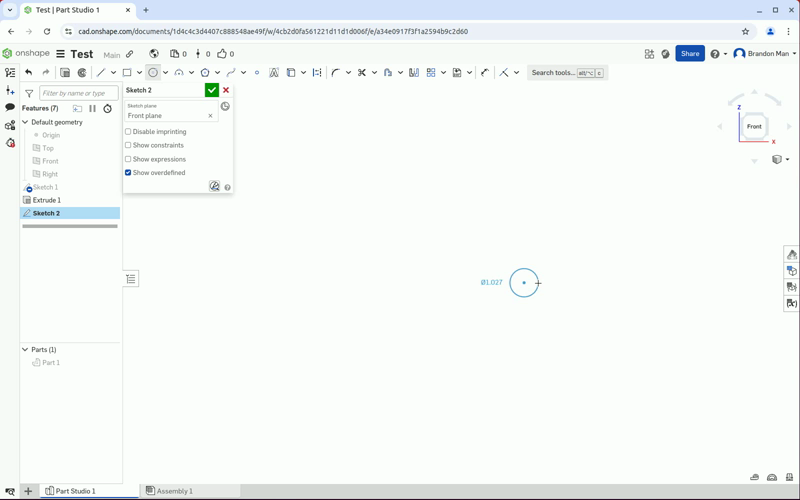
scroll(6)
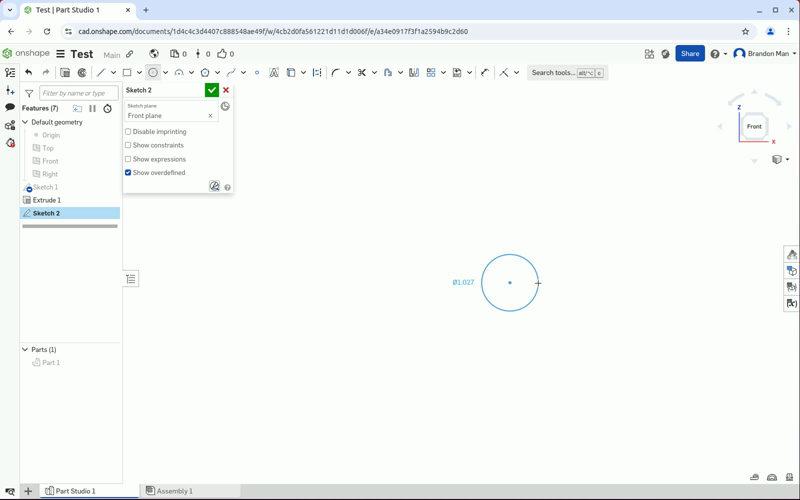
click(538, 282)
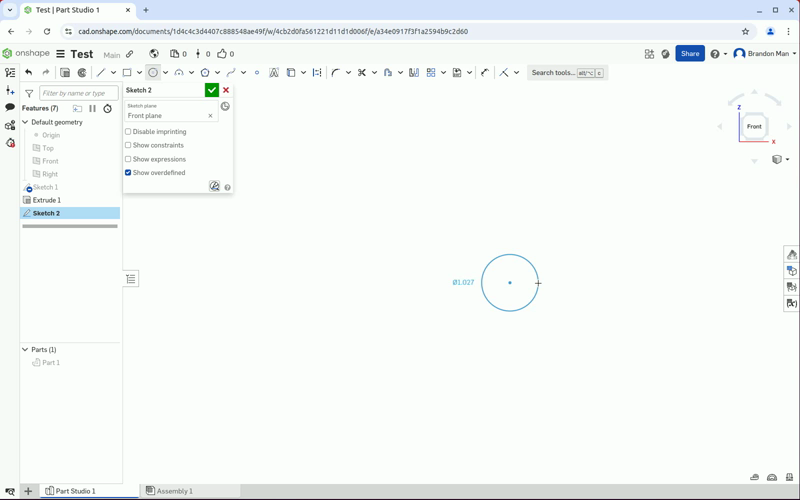
scroll(-6)
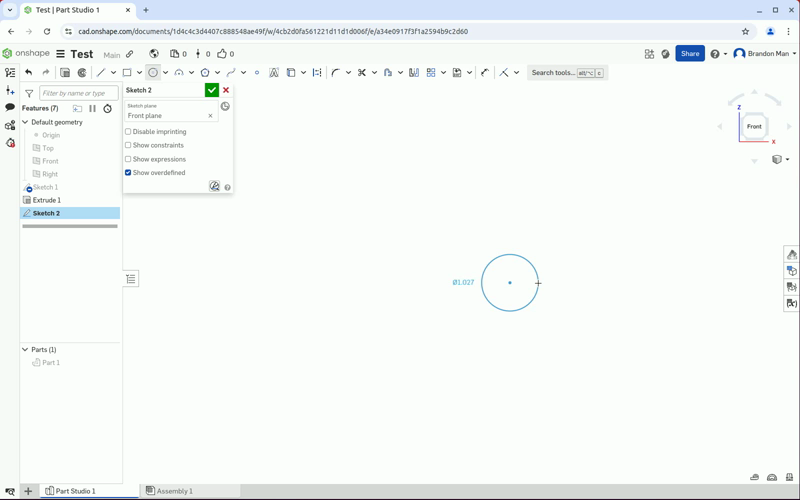
scroll(-6)
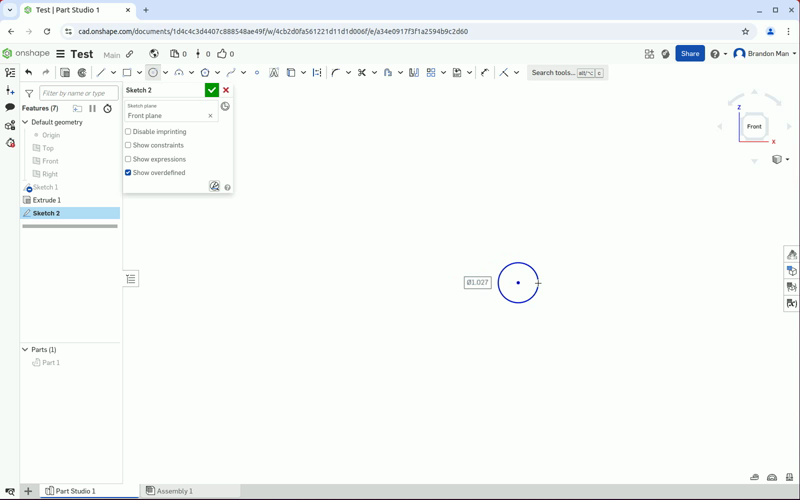
scroll(-6)
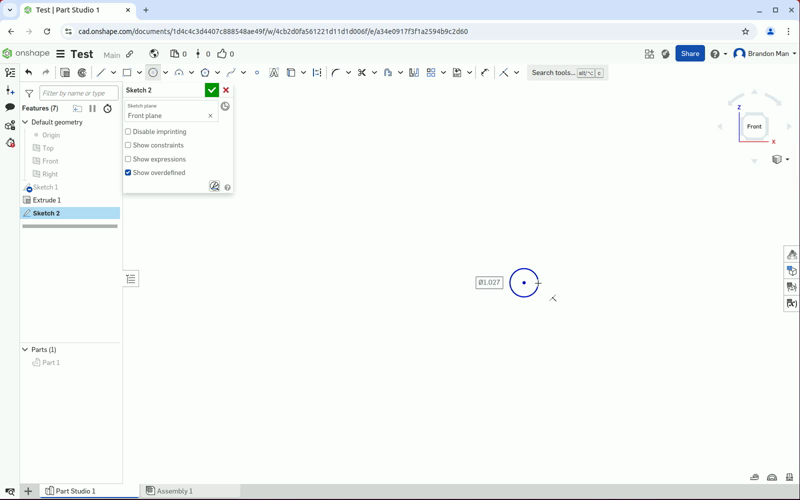
scroll(-6)
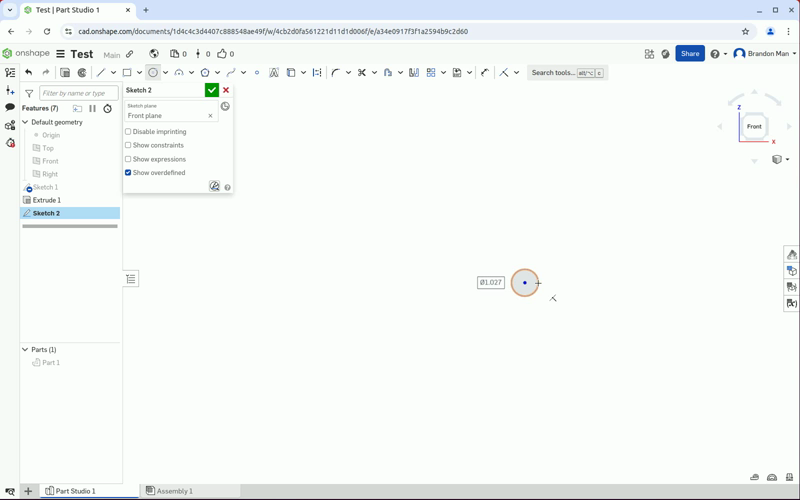
scroll(-6)
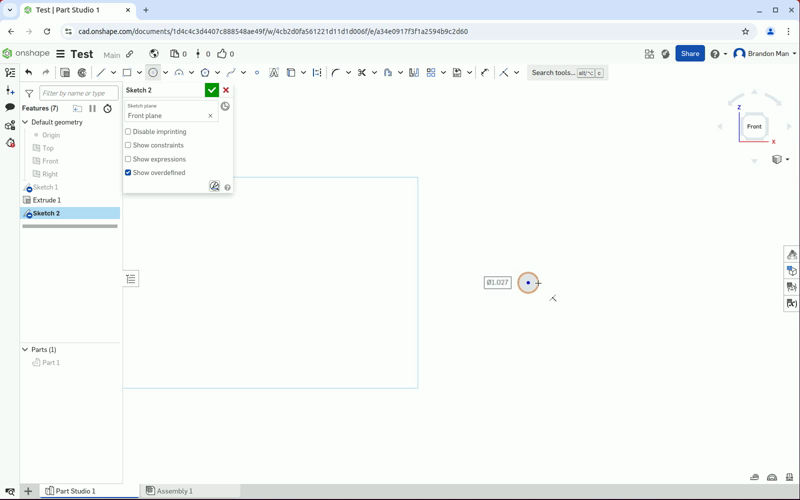
scroll(-6)
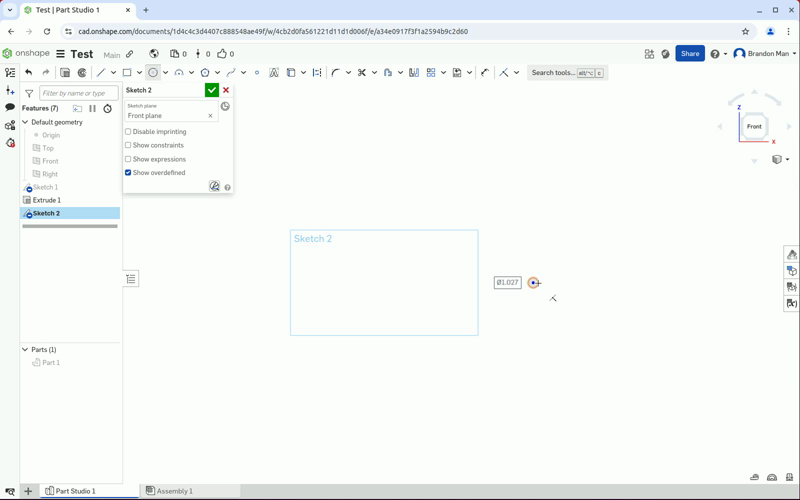
scroll(-6)
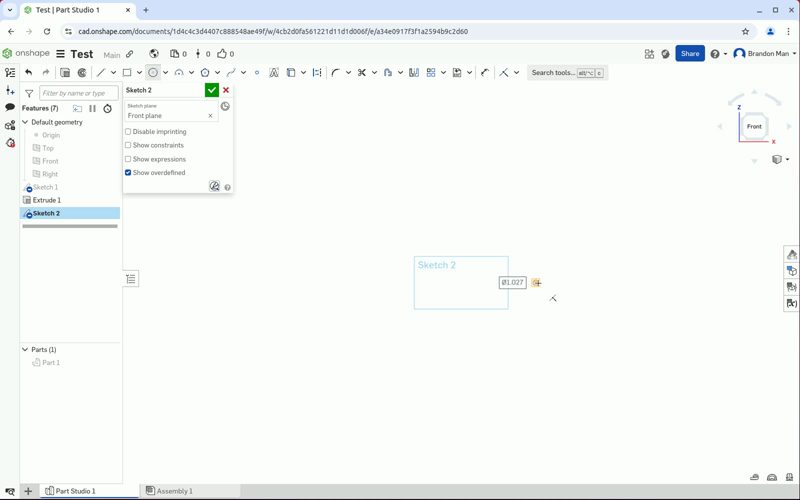
key(esc)
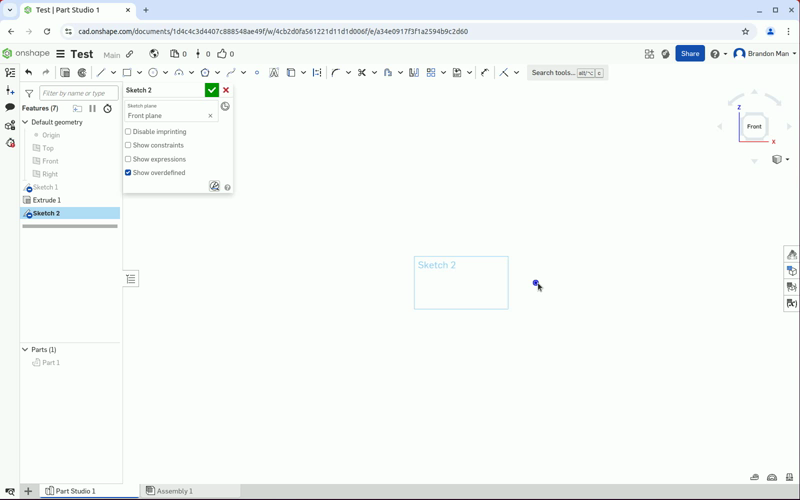
mouse_move(537, 283)
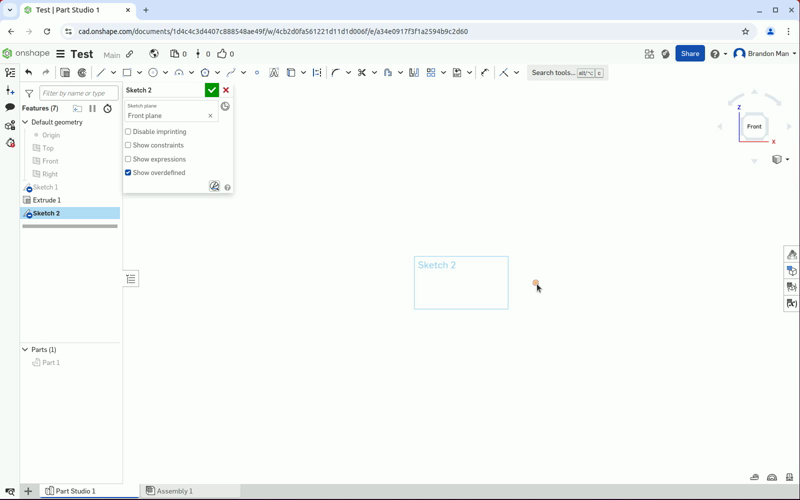
scroll(6)
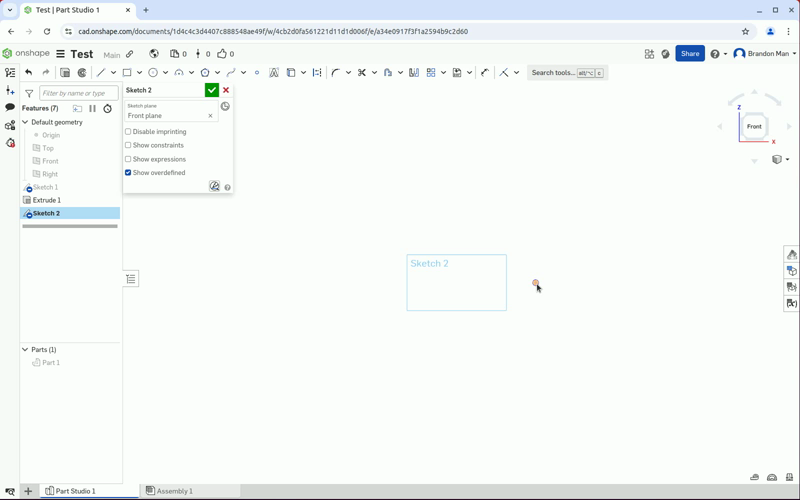
scroll(6)
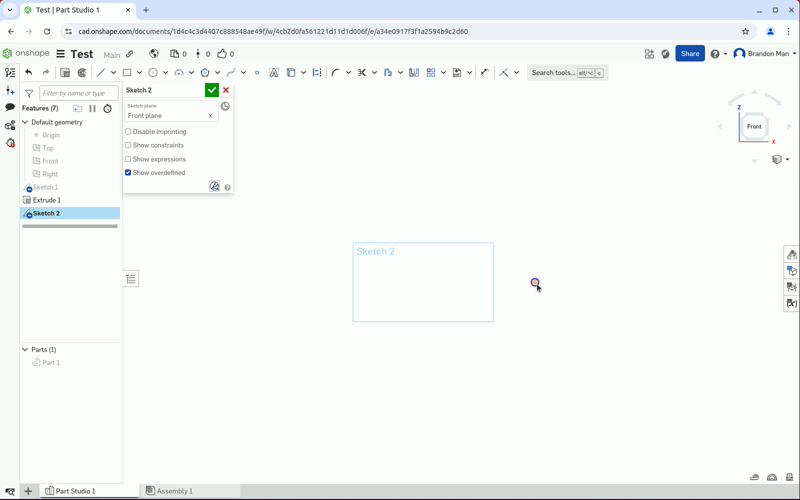
scroll(6)
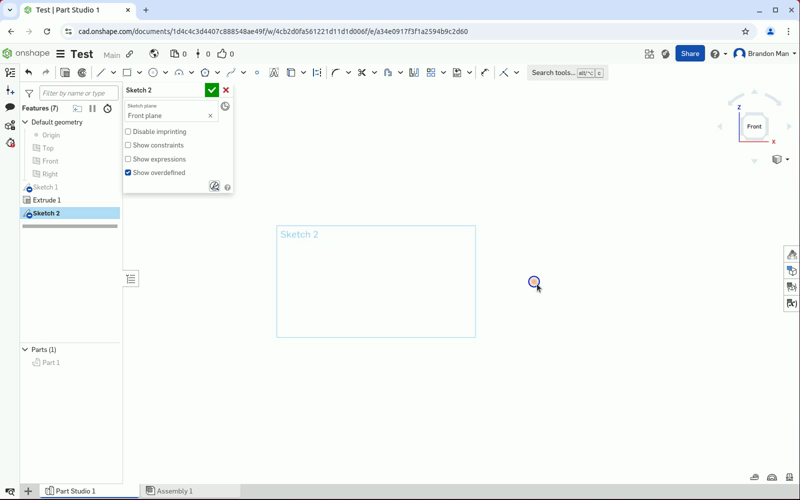
scroll(6)
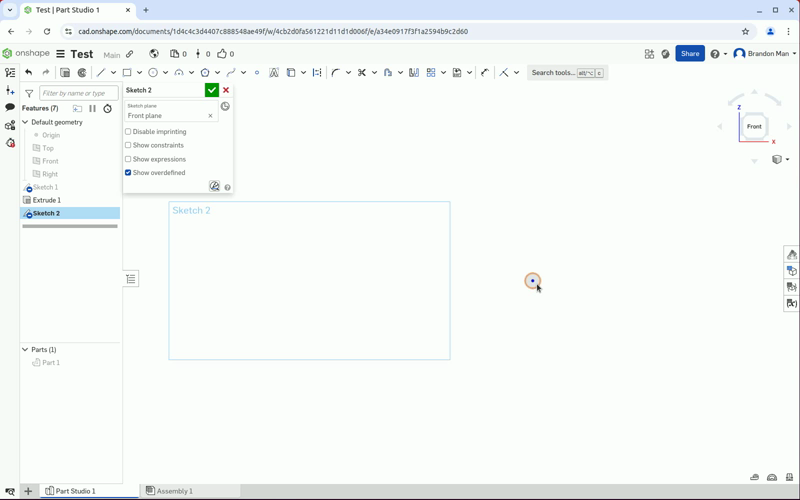
scroll(6)
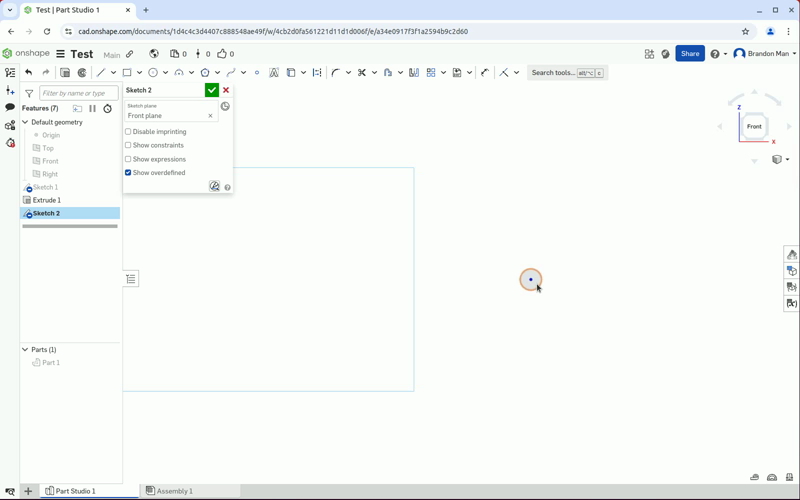
scroll(6)
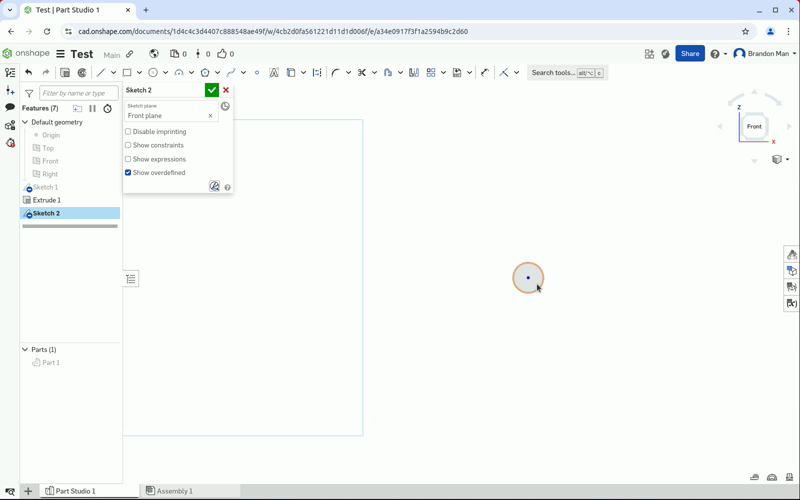
scroll(6)
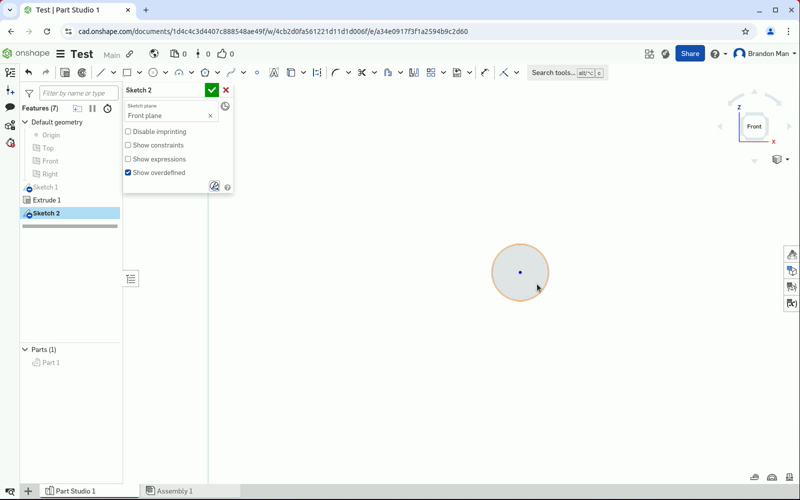
click(537, 283)
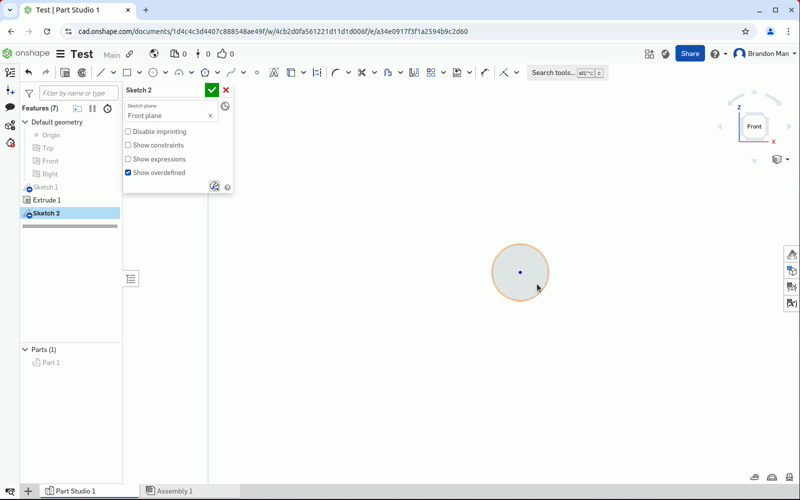
scroll(-6)
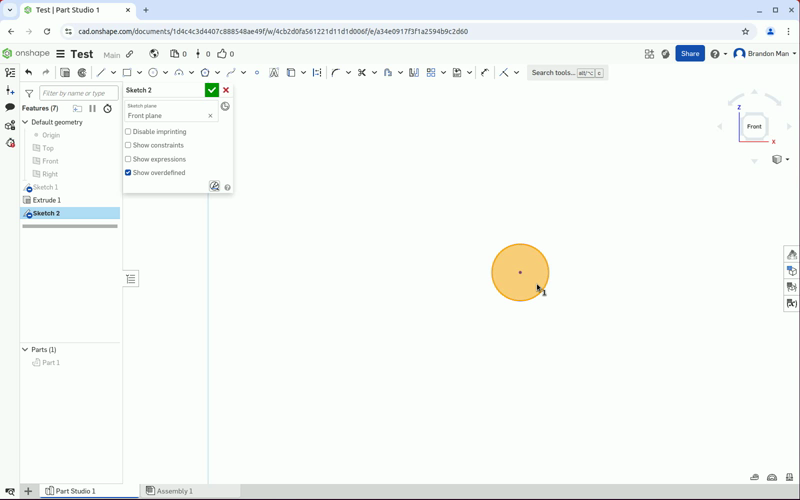
scroll(-6)
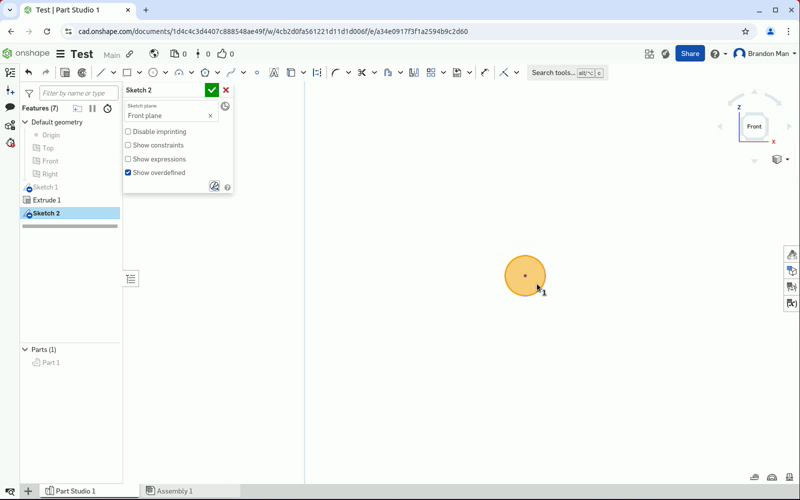
scroll(-6)
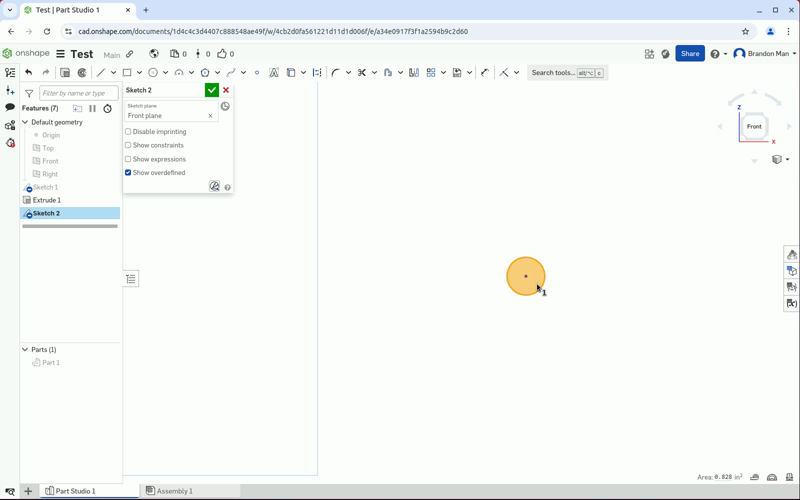
scroll(-6)
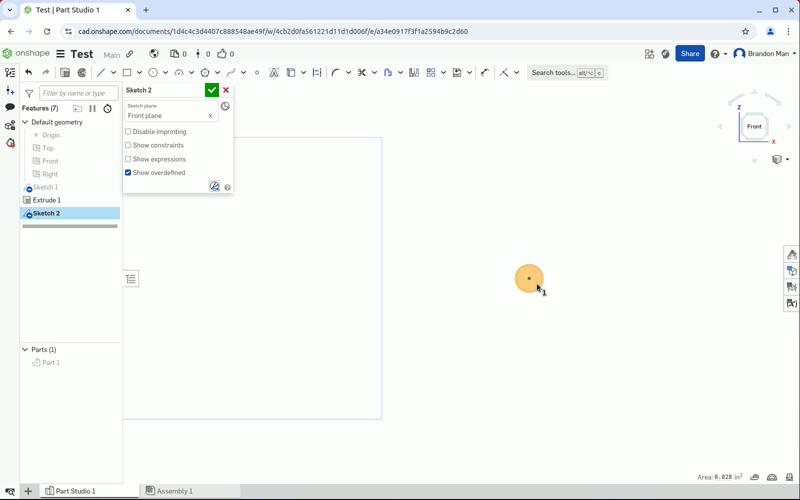
scroll(-6)
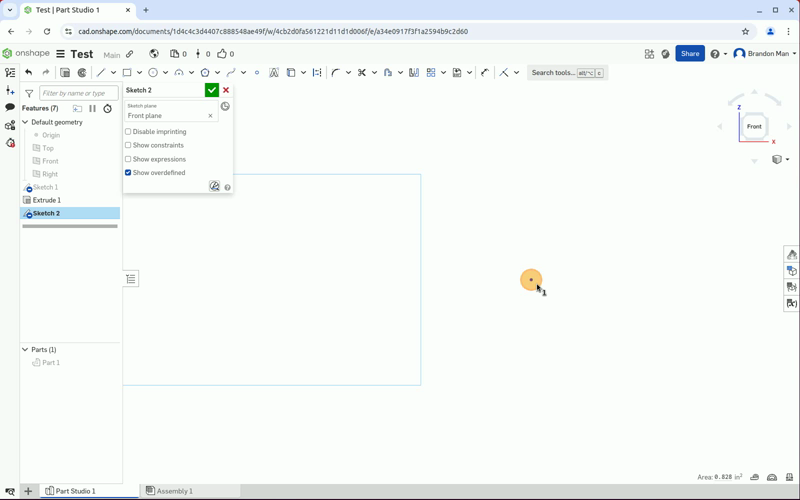
scroll(-6)
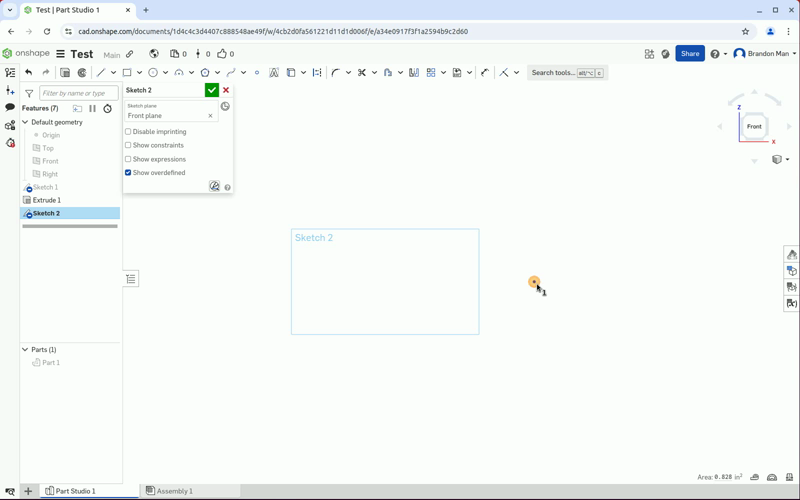
scroll(-6)
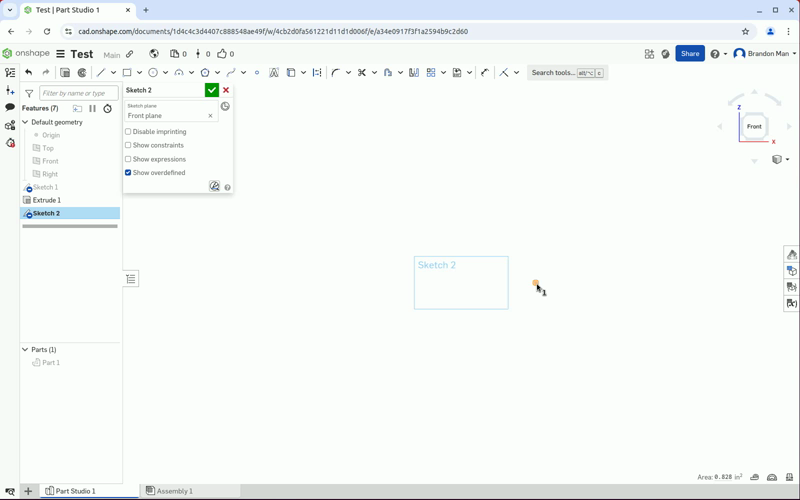
mouse_move(73, 352)
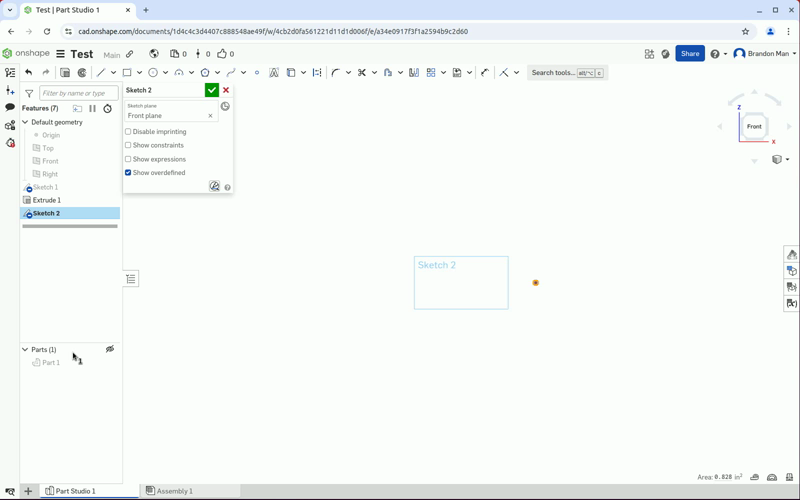
key(shift+y)
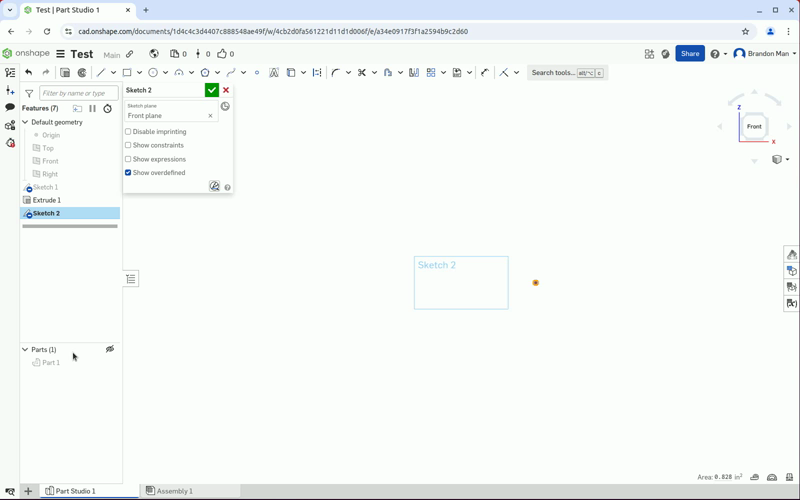
key(shift+e)
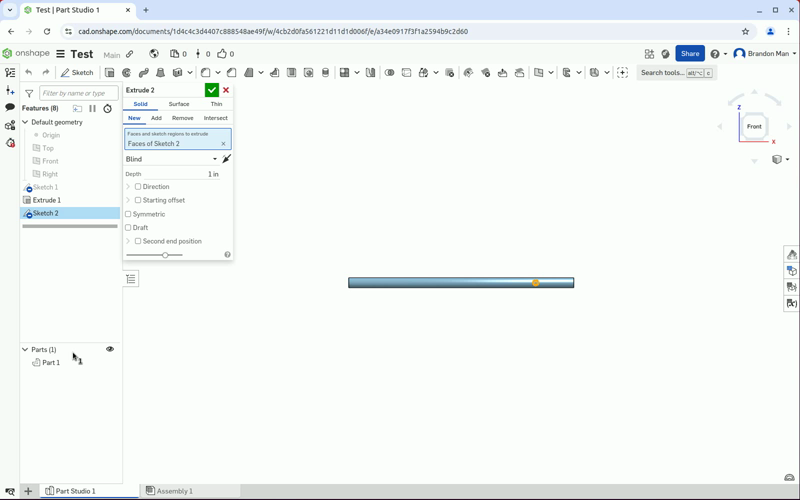
mouse_move(143, 106)
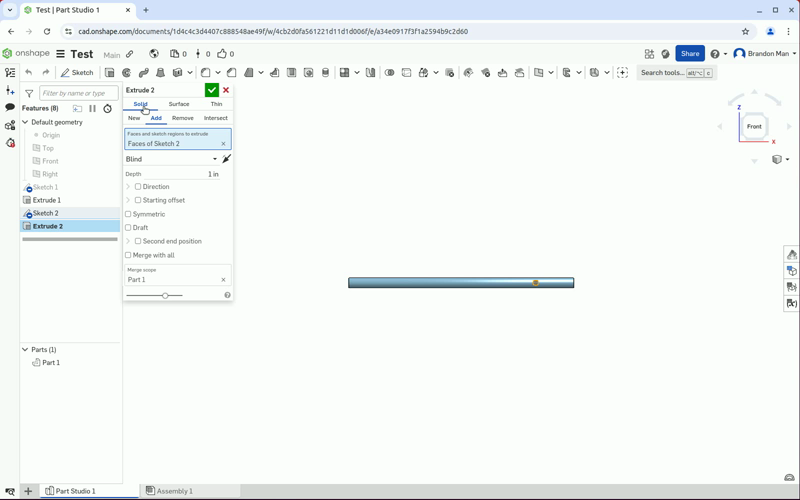
click(143, 106)
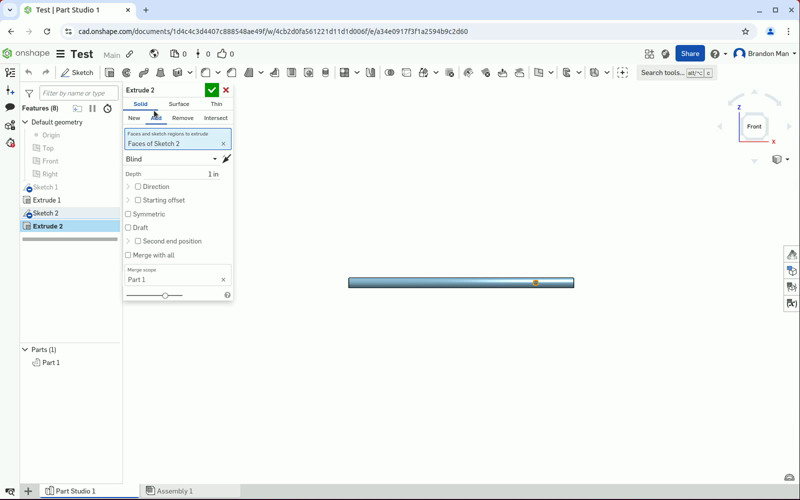
mouse_move(186, 120)
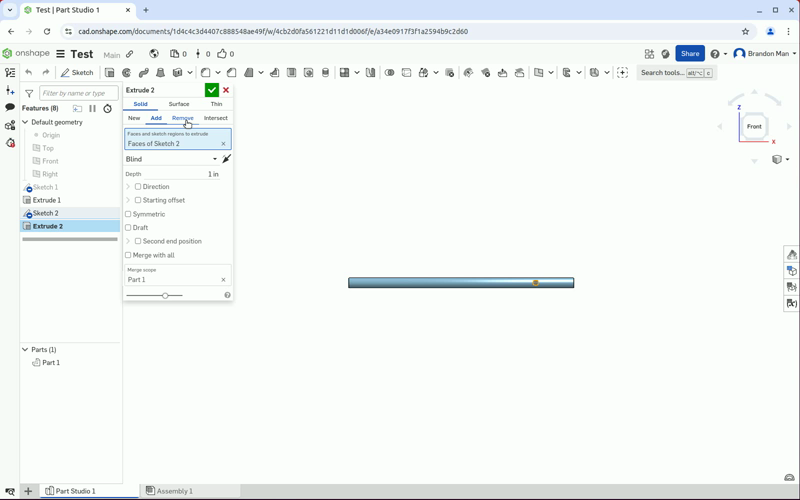
click(186, 120)
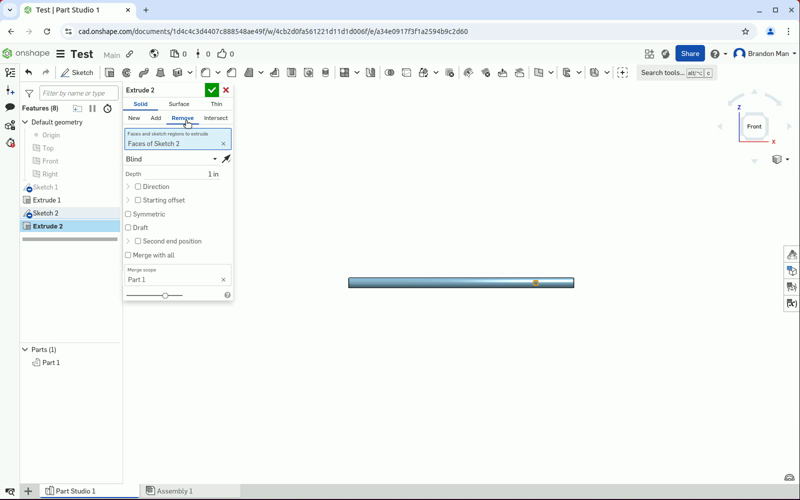
key(tab, 4)
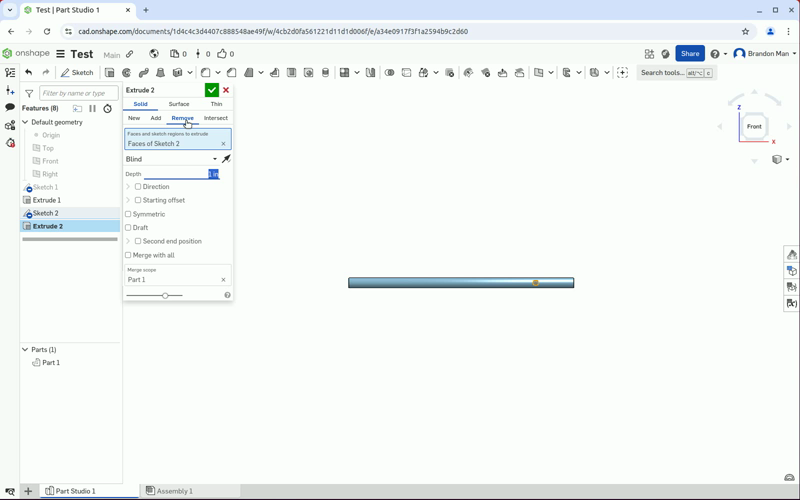
text(2.408)
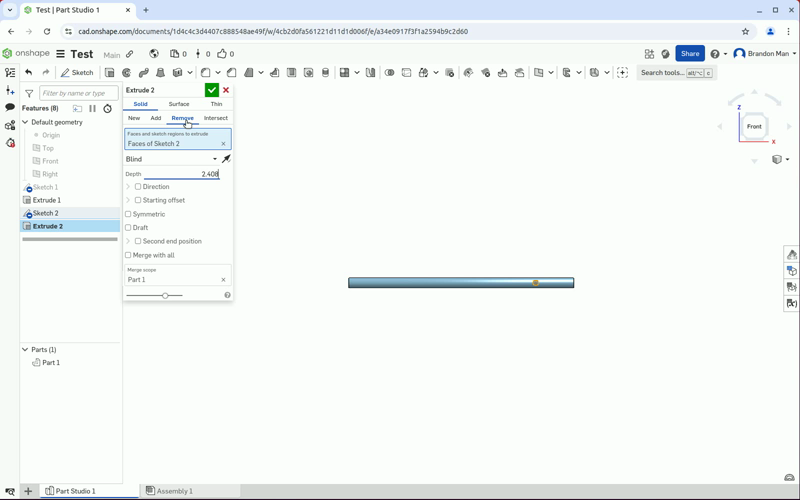
key(tab, 3)
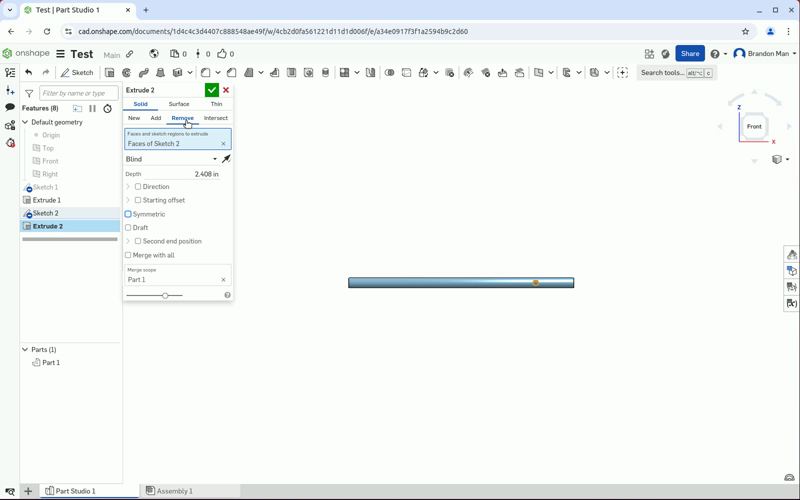
key(space)
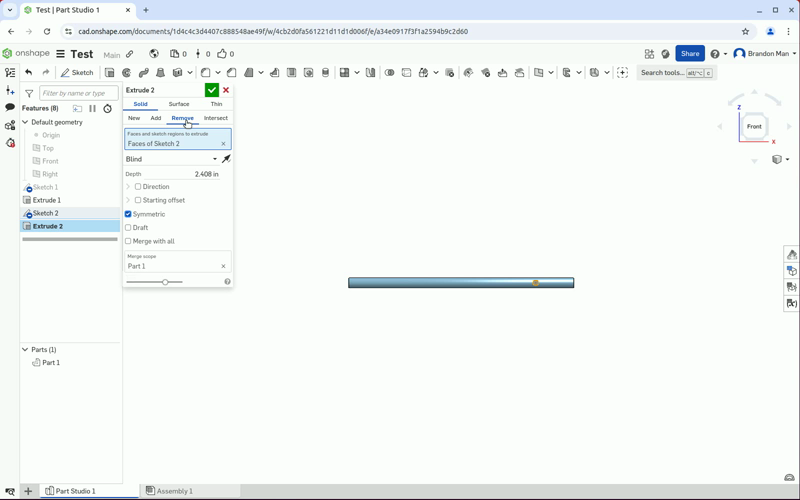
key(tab, 2)
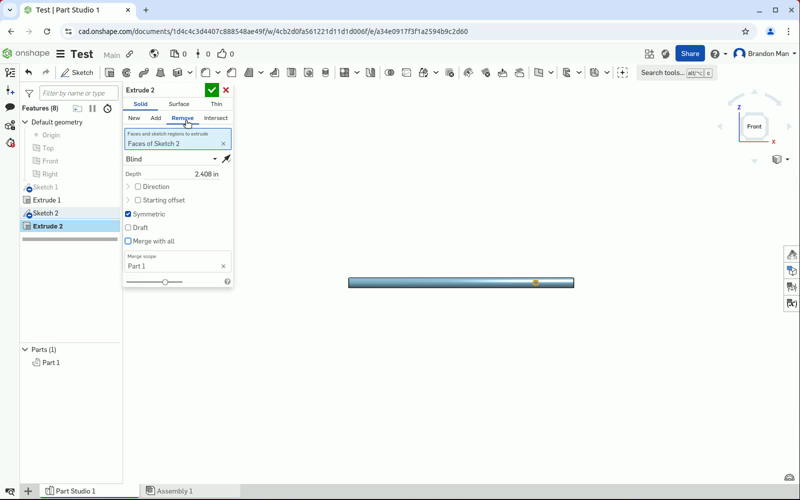
key(space)
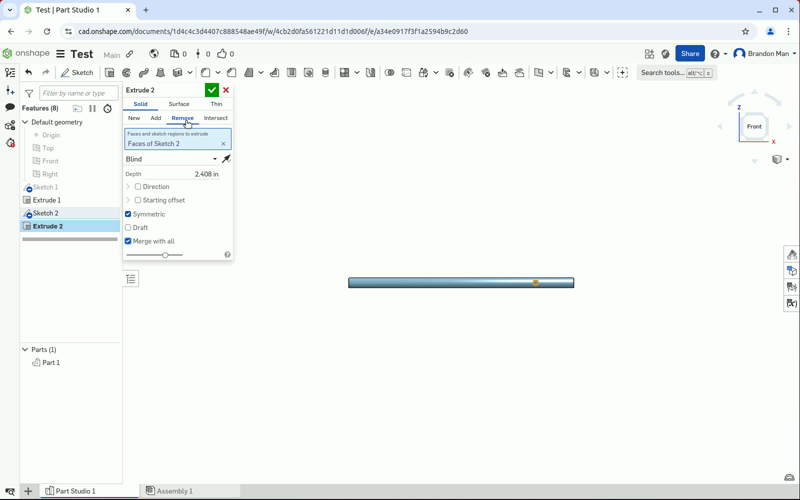
key(enter)
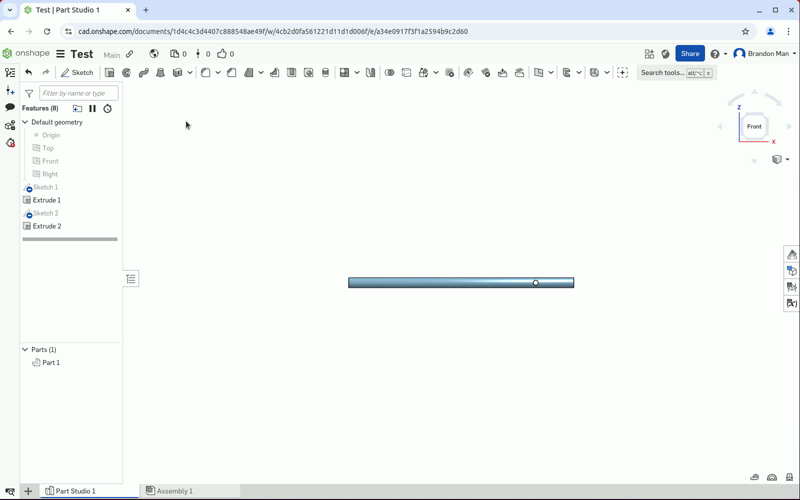
key(shift+h)
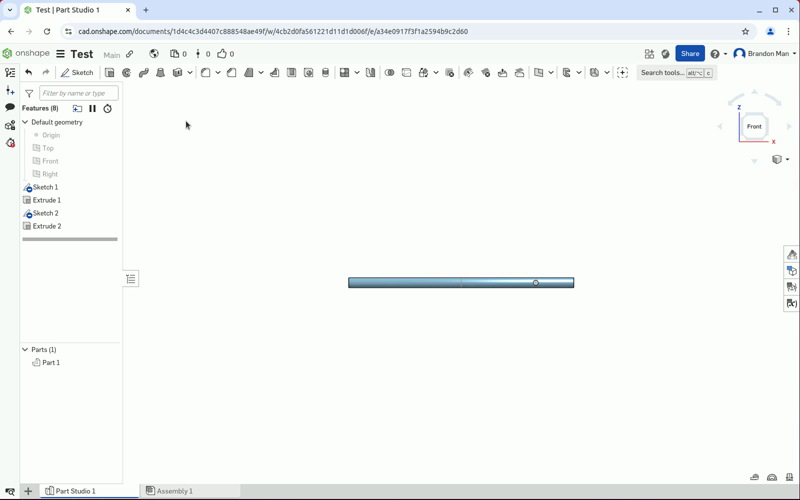
key(shift+h)
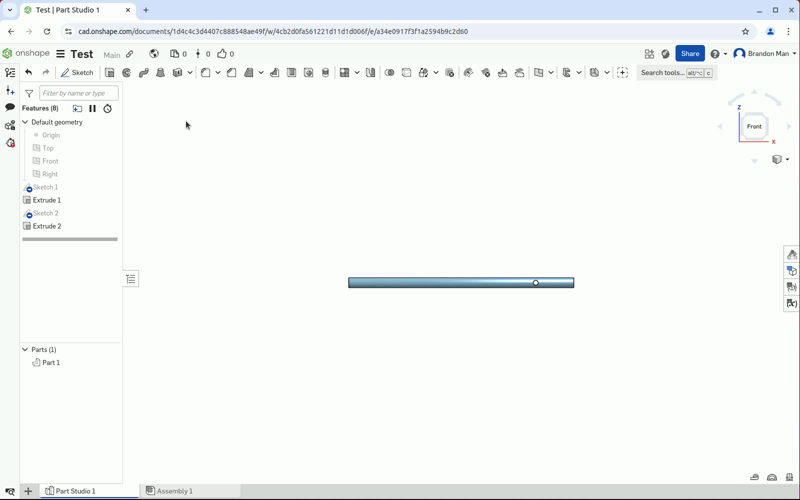
mouse_move(73, 189)
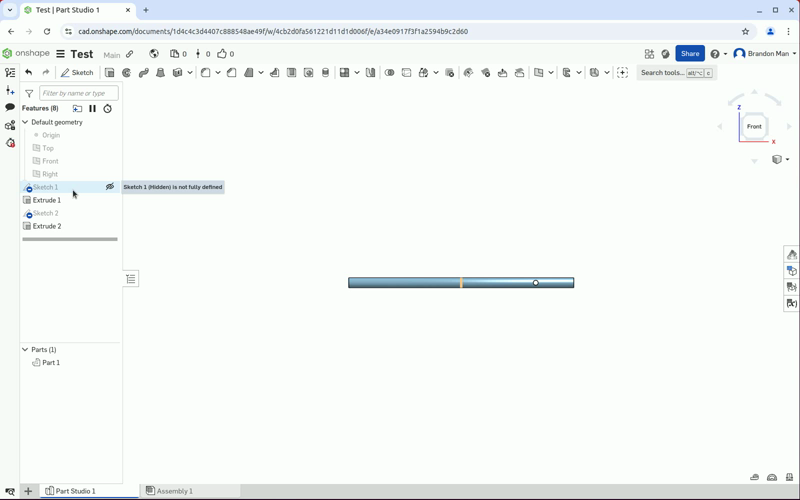
click(73, 189)
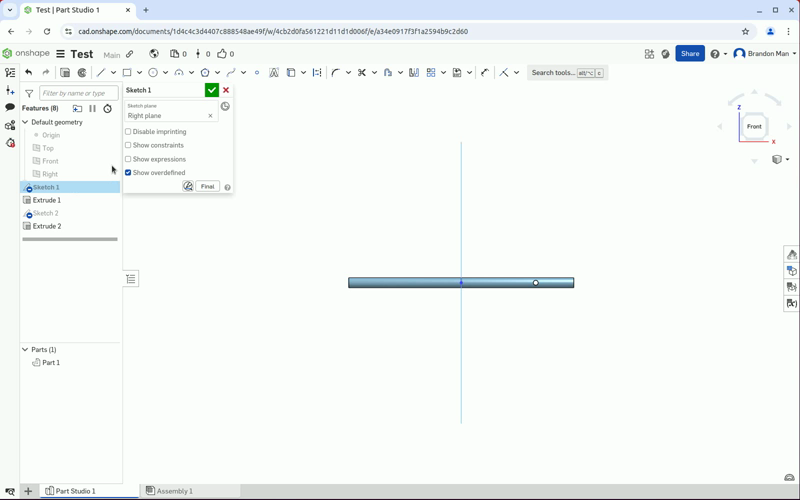
mouse_move(229, 92)
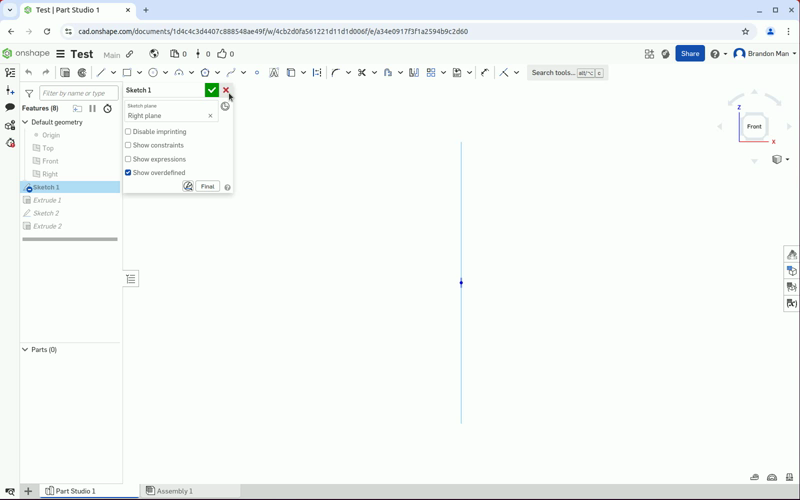
click(229, 92)
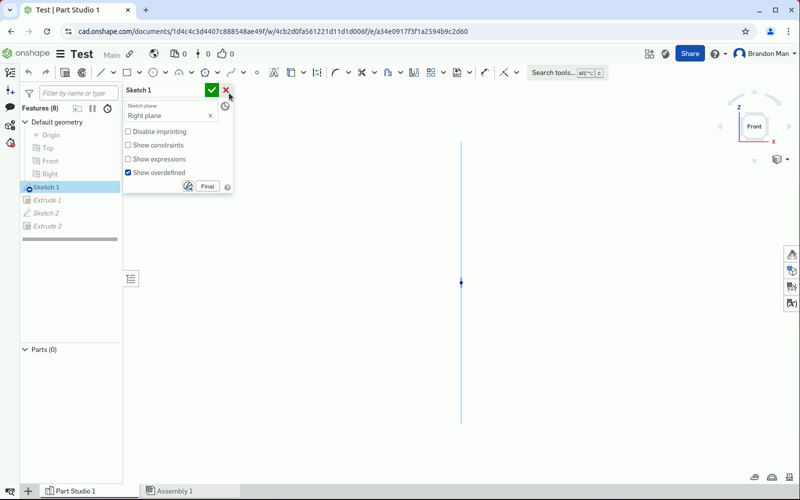
key(shift+s)
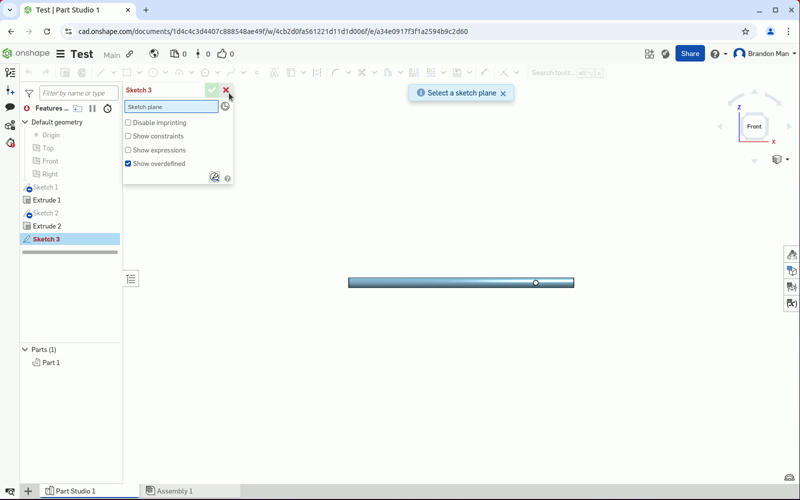
mouse_move(73, 163)
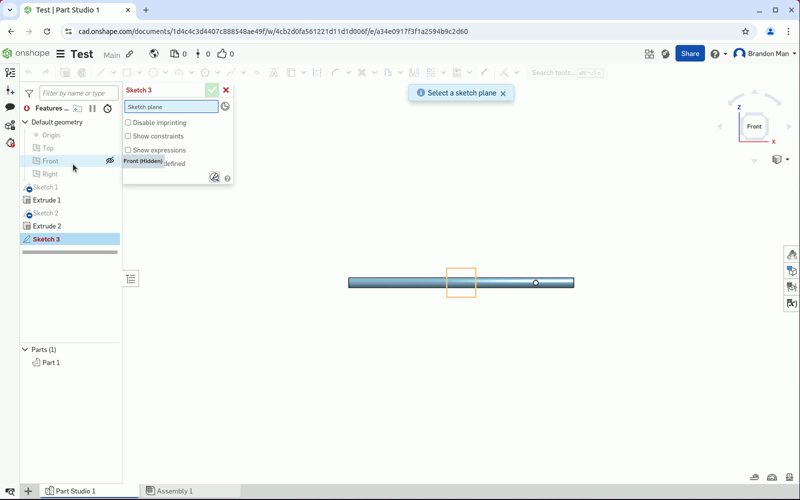
click(73, 163)
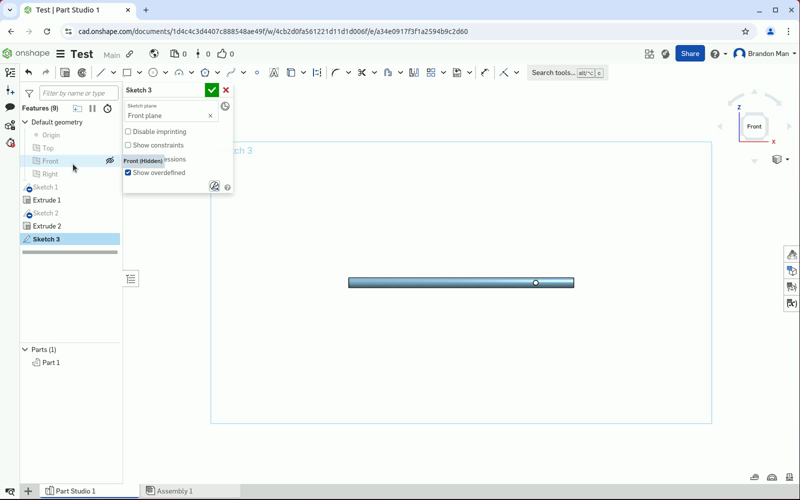
mouse_move(73, 352)
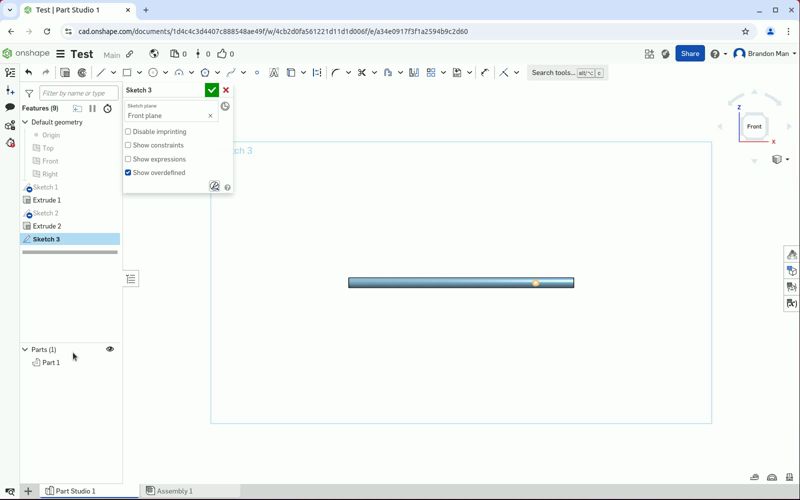
key(y)
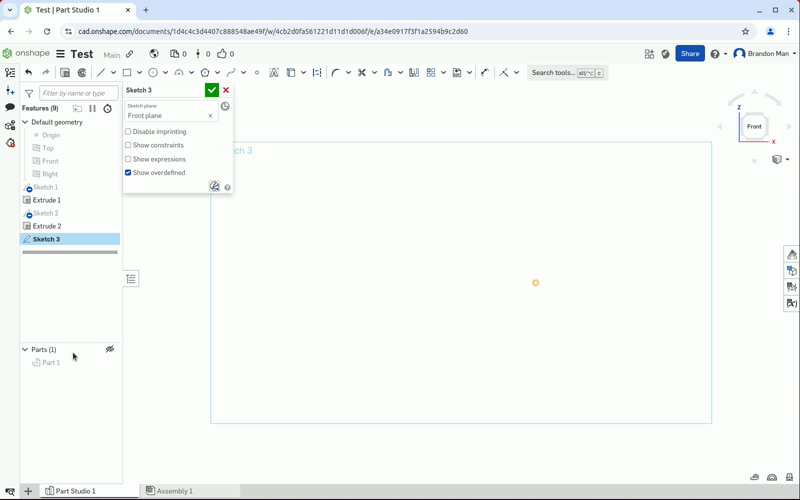
key(l)
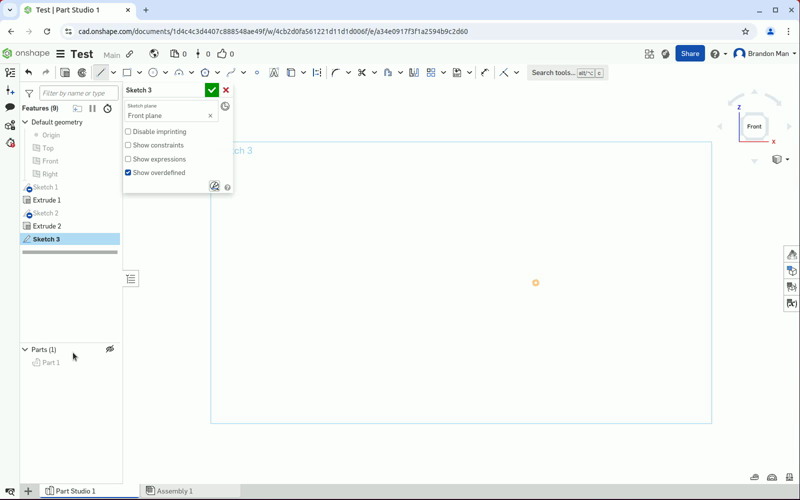
key_down(shift)
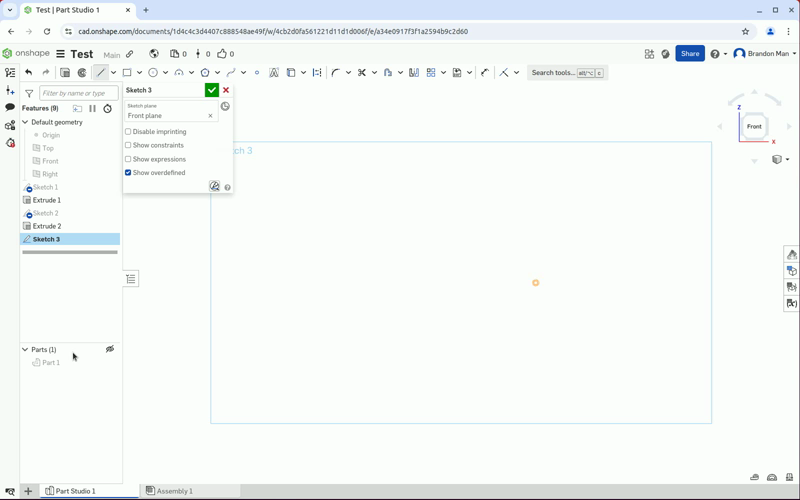
mouse_move(573, 287)
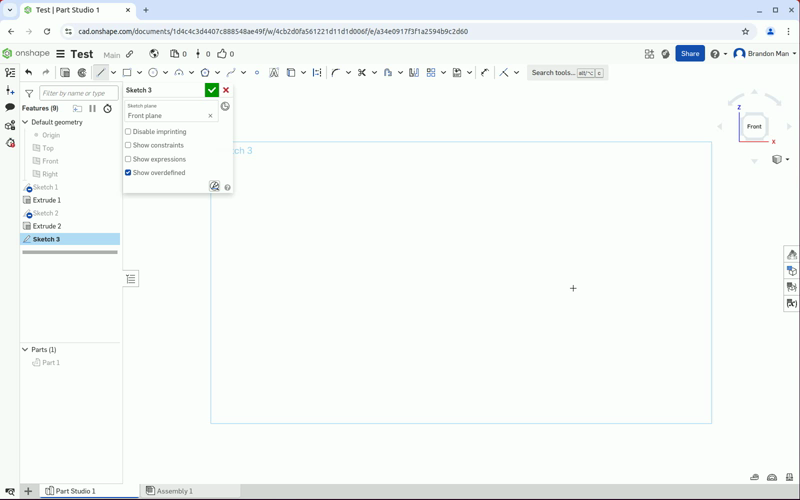
click(573, 287)
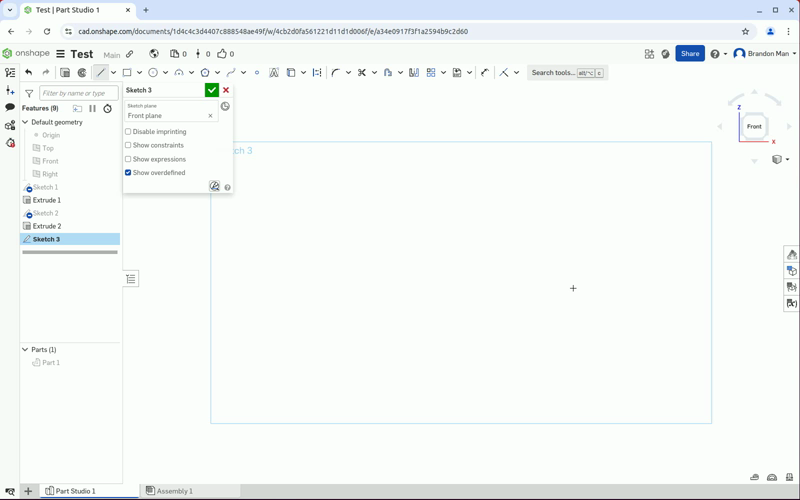
key_up(shift)
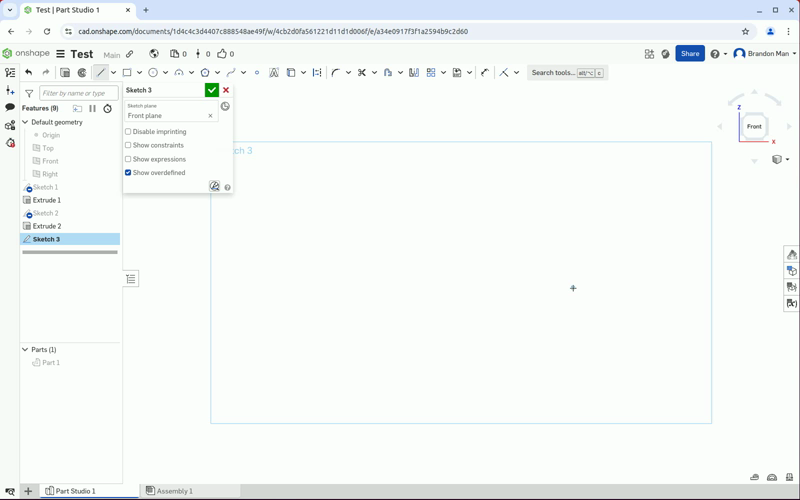
key_down(shift)
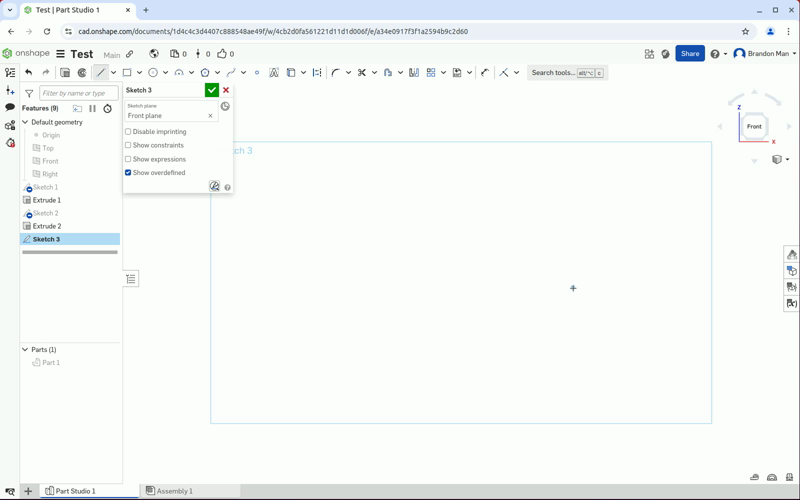
mouse_move(589, 287)
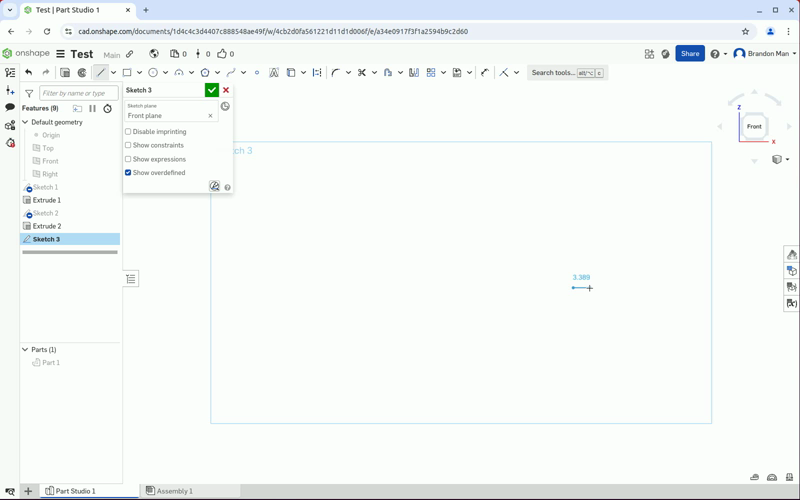
mouse_move(577, 287)
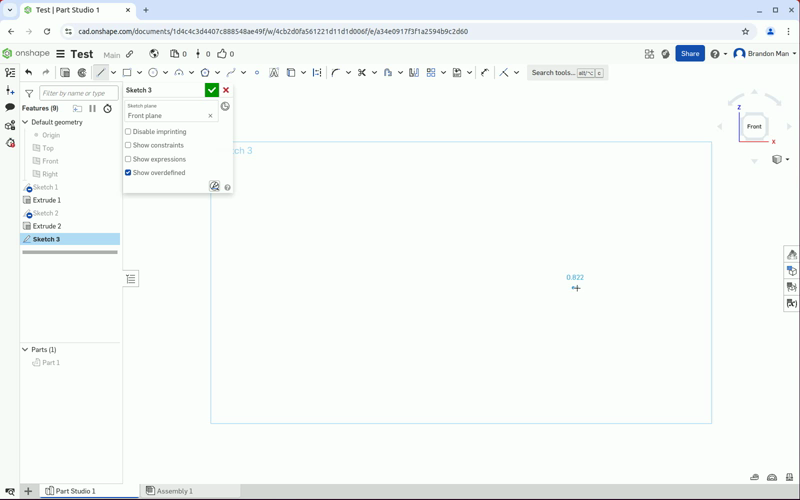
scroll(6)
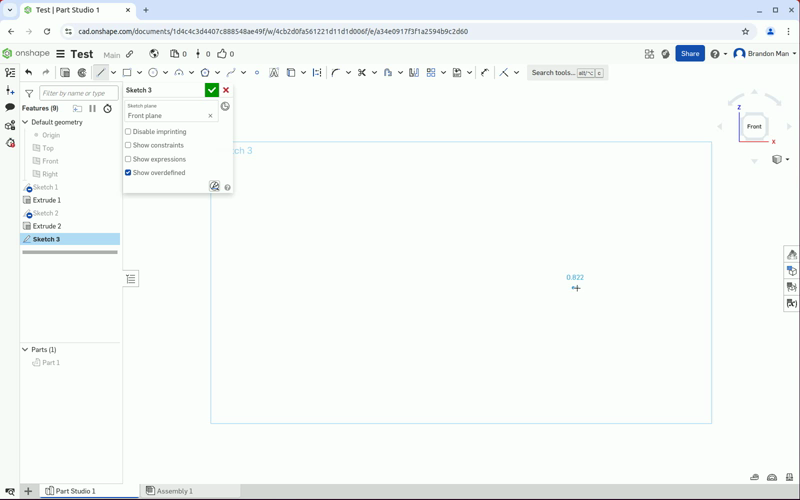
scroll(6)
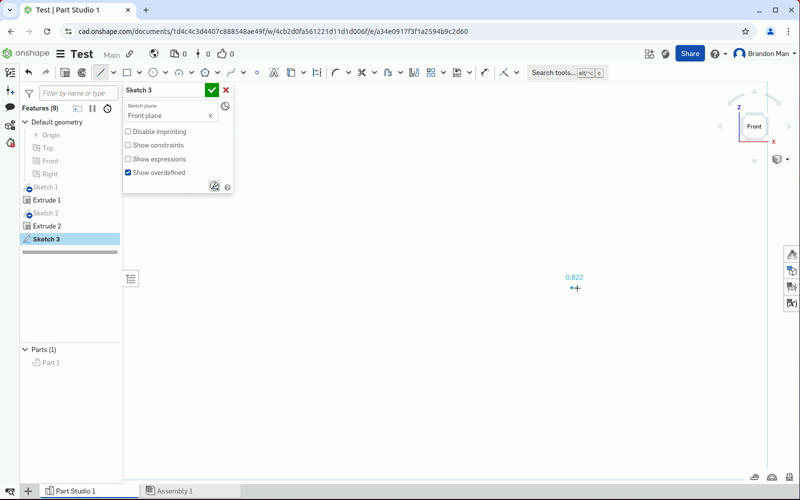
scroll(6)
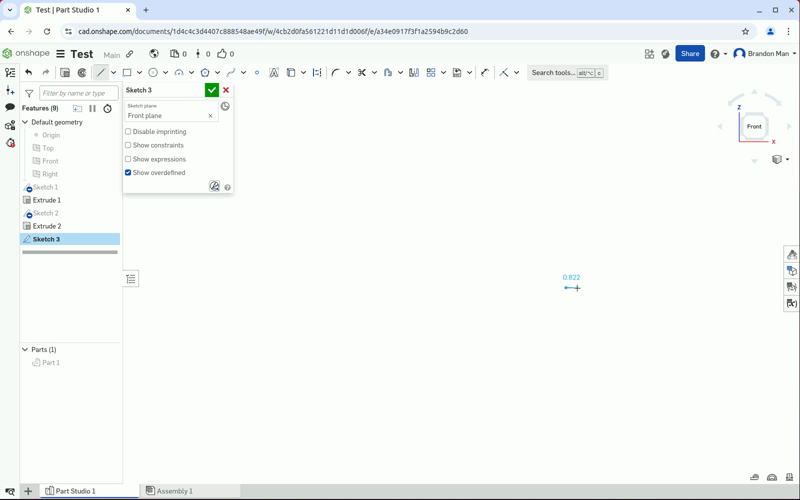
scroll(6)
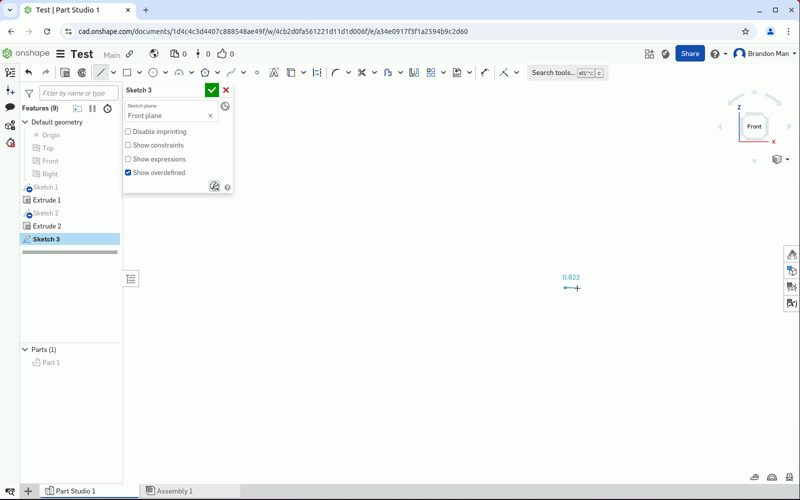
scroll(6)
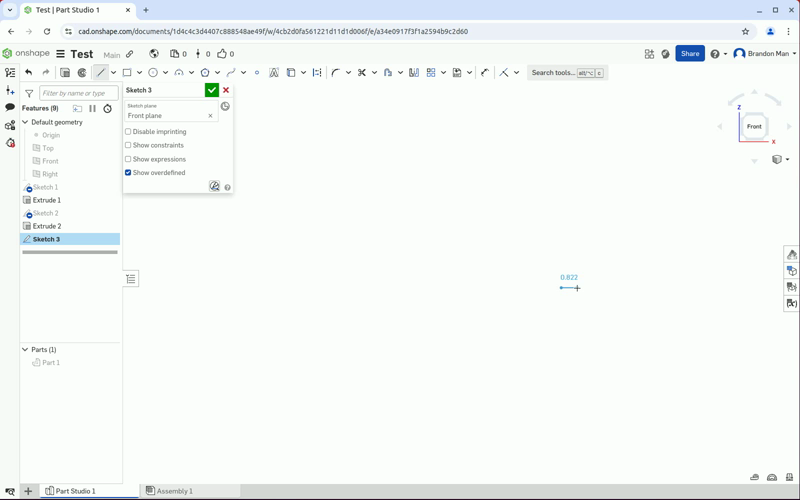
scroll(6)
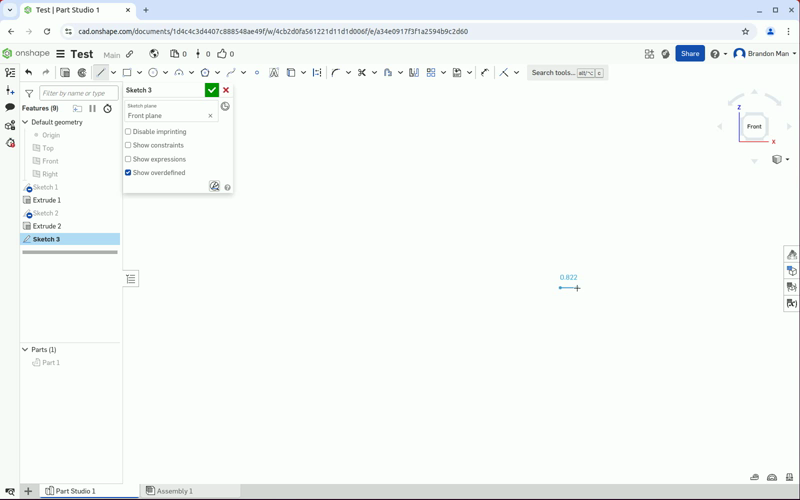
scroll(6)
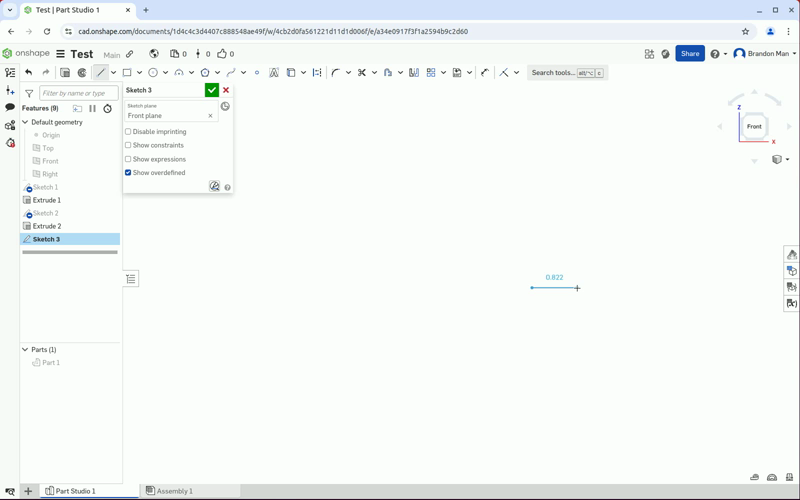
click(577, 287)
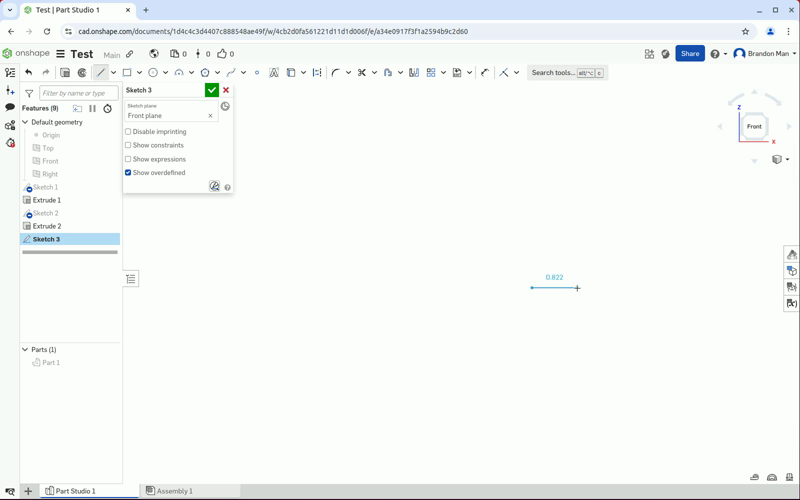
scroll(-6)
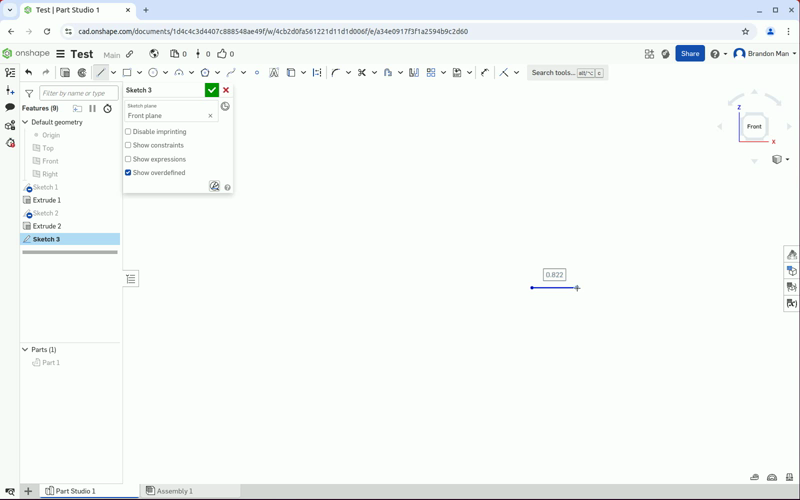
scroll(-6)
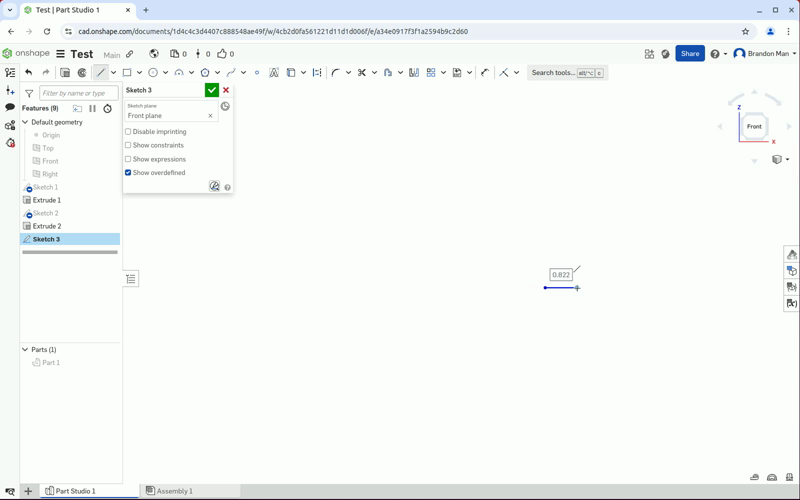
scroll(-6)
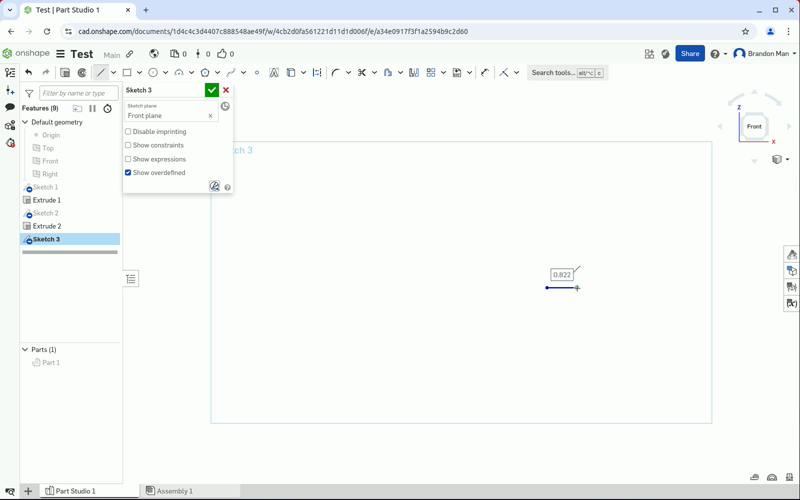
scroll(-6)
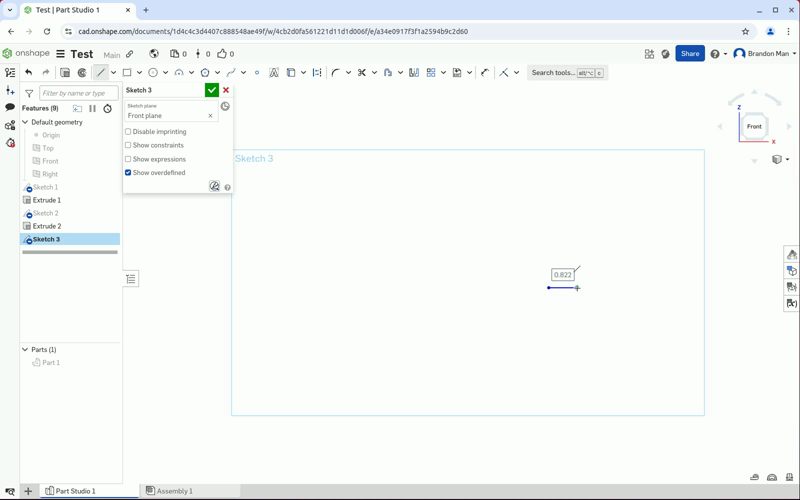
scroll(-6)
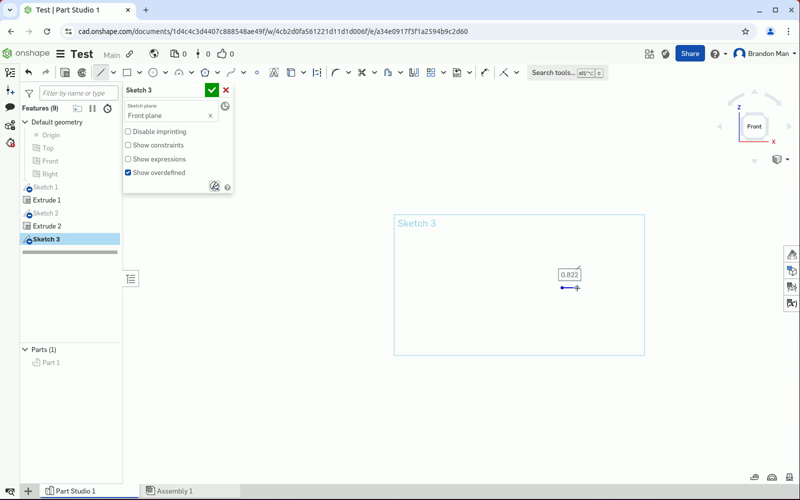
scroll(-6)
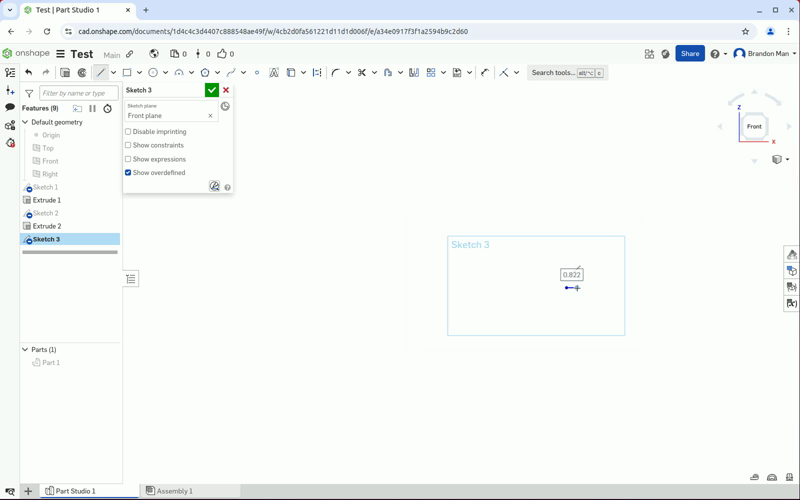
scroll(-6)
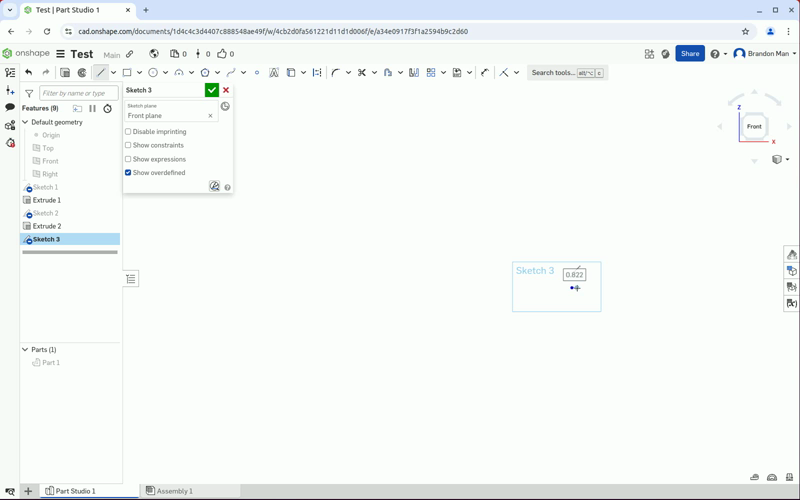
key_up(shift)
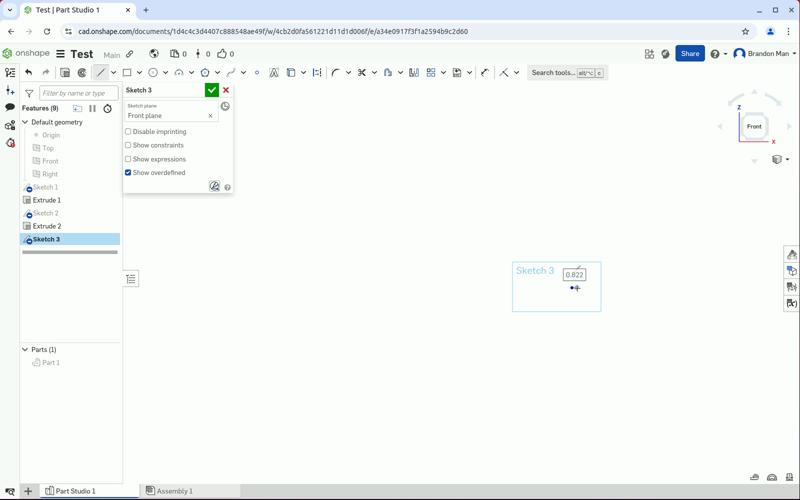
key_down(shift)
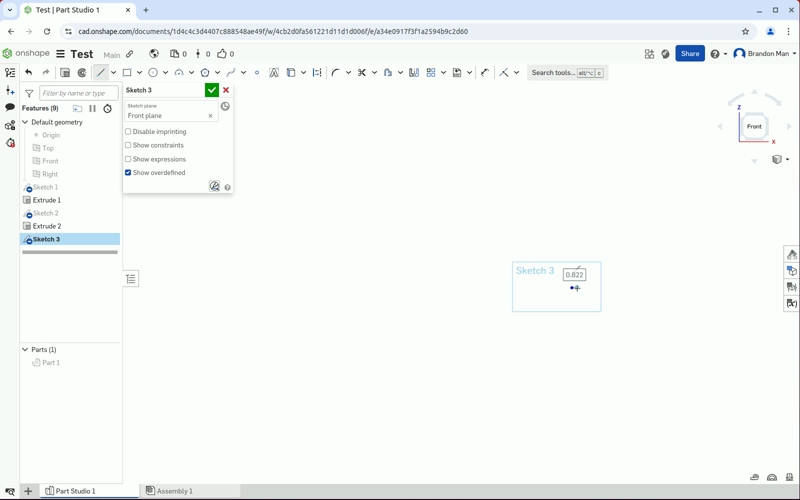
mouse_move(589, 287)
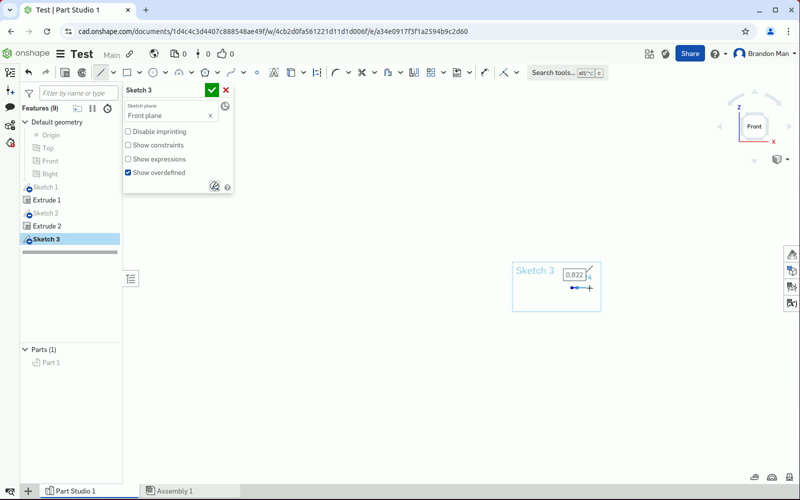
mouse_move(577, 277)
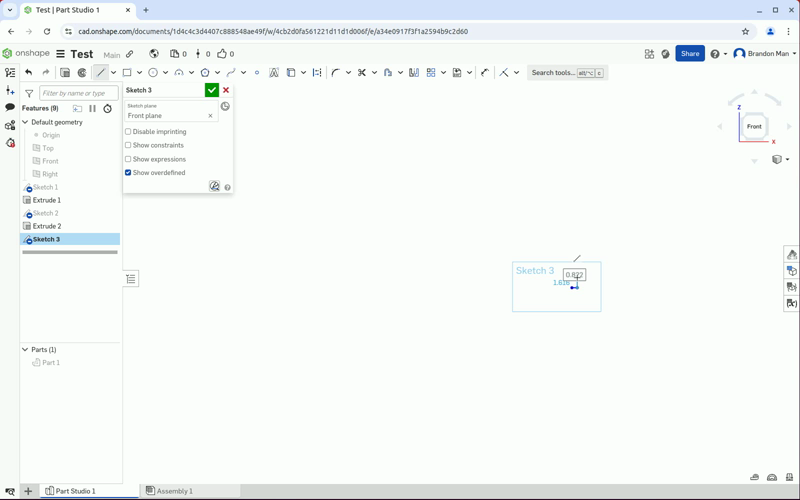
click(577, 277)
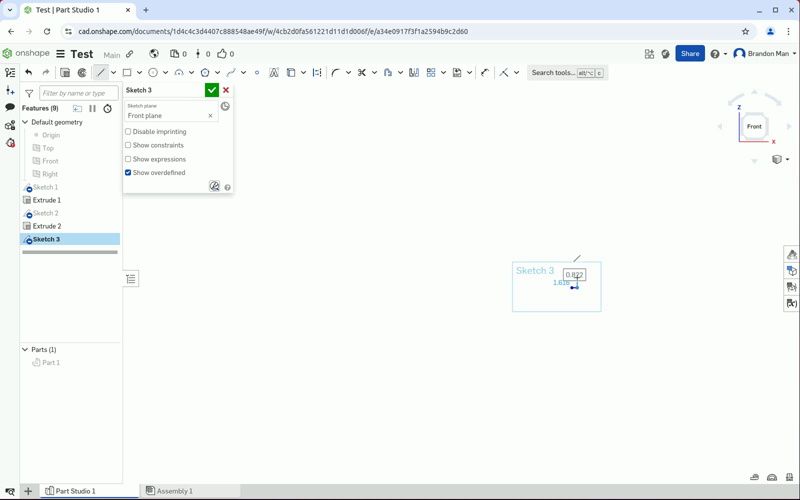
key_up(shift)
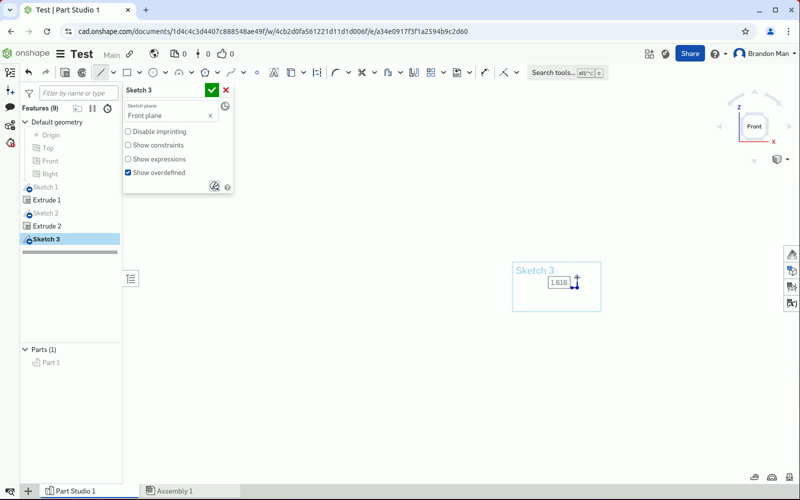
key_down(shift)
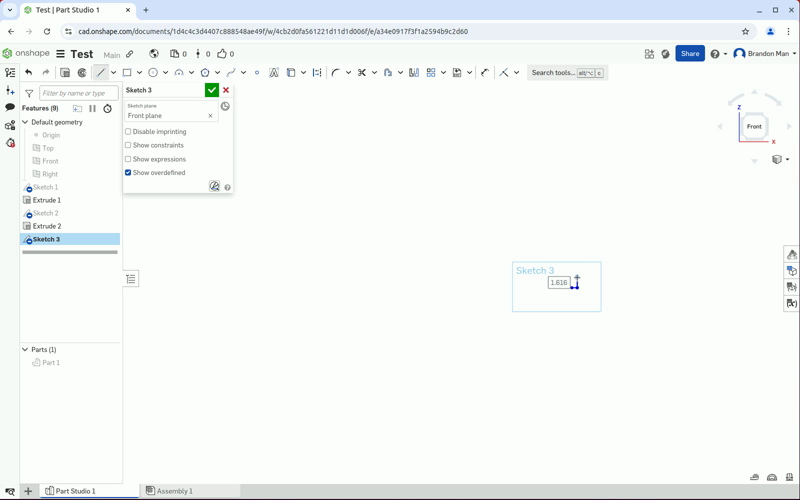
mouse_move(589, 277)
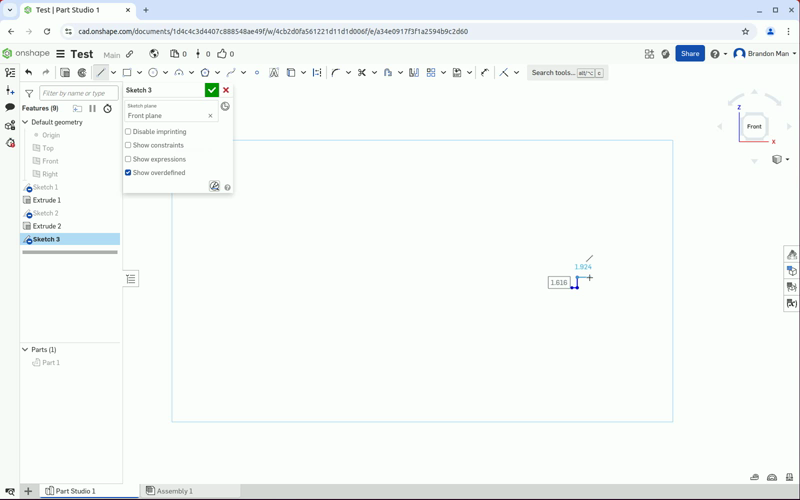
mouse_move(573, 277)
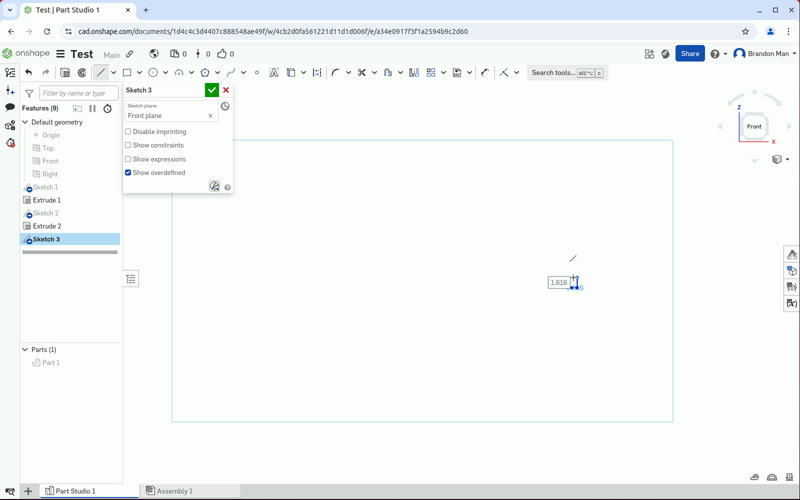
scroll(6)
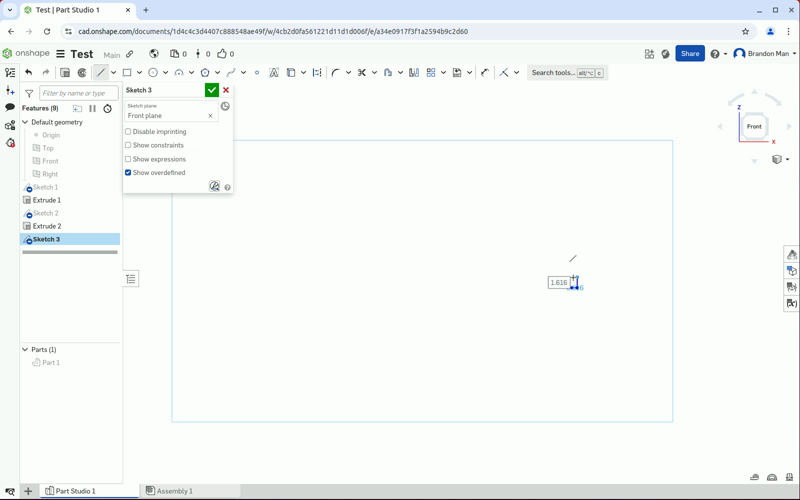
scroll(6)
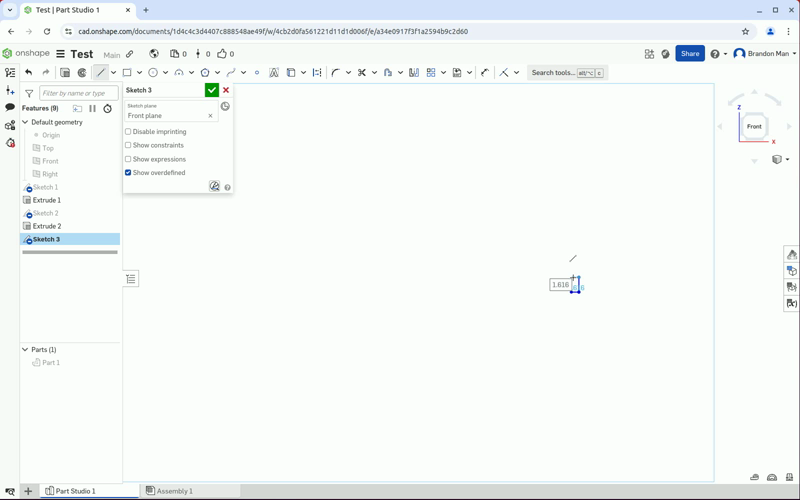
scroll(6)
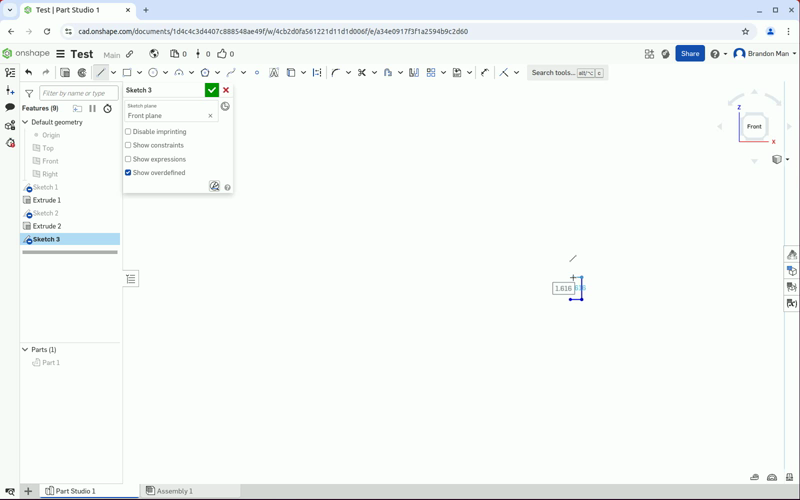
scroll(6)
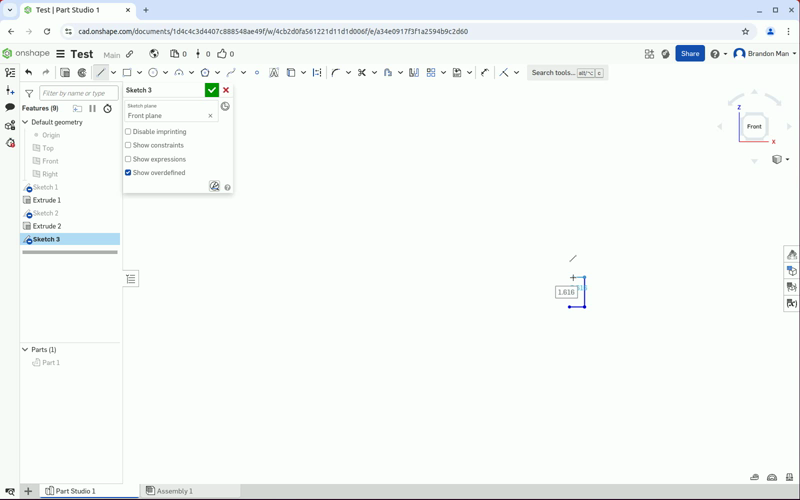
scroll(6)
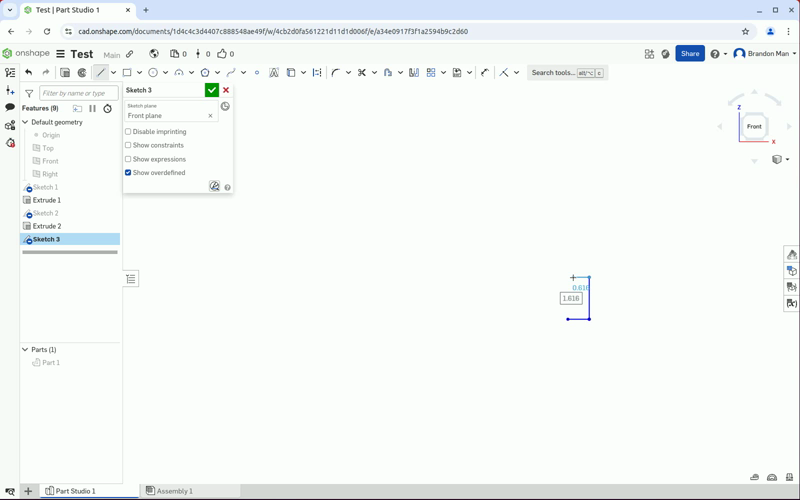
scroll(6)
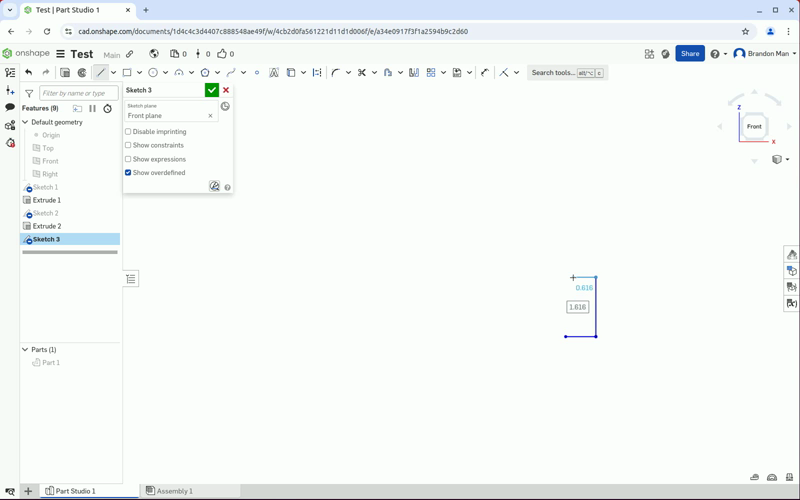
scroll(6)
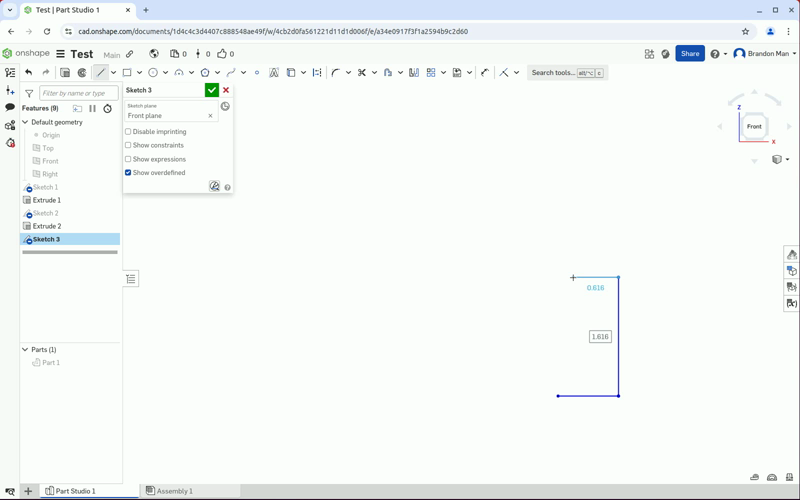
click(573, 277)
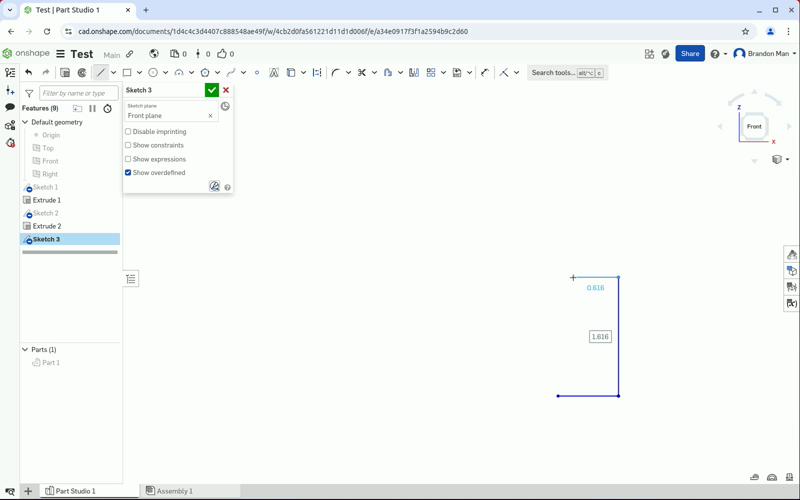
scroll(-6)
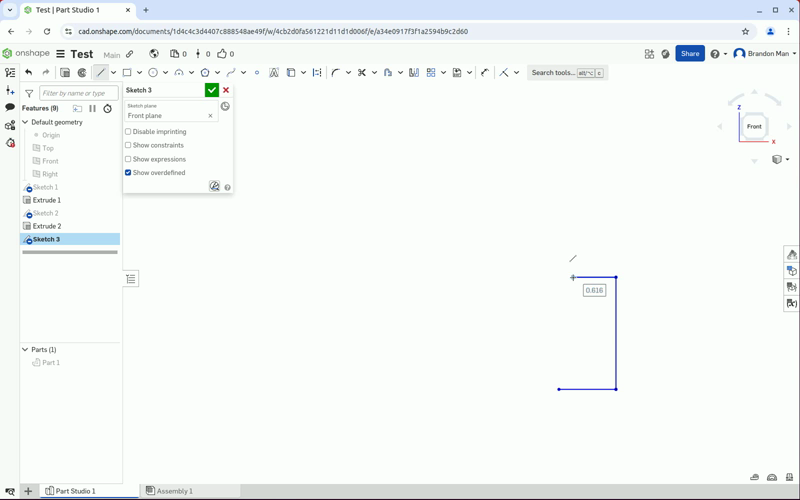
scroll(-6)
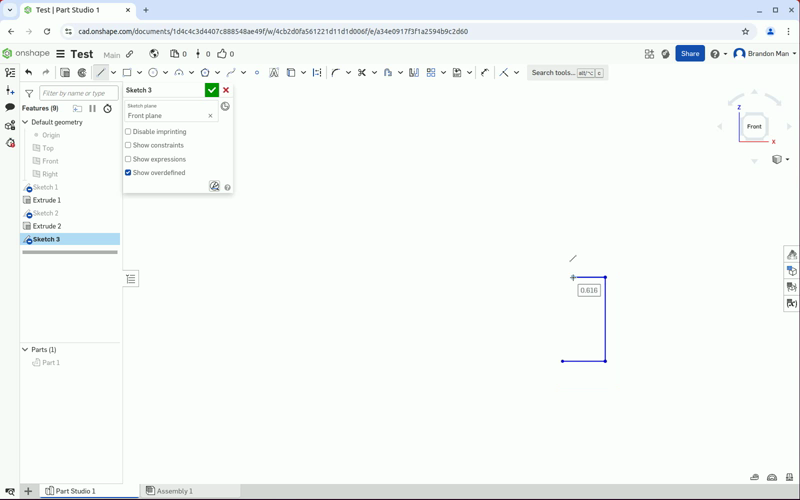
scroll(-6)
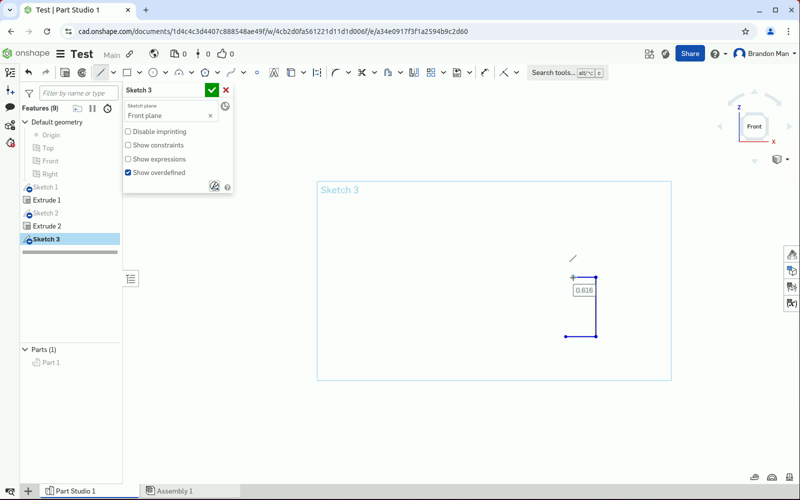
scroll(-6)
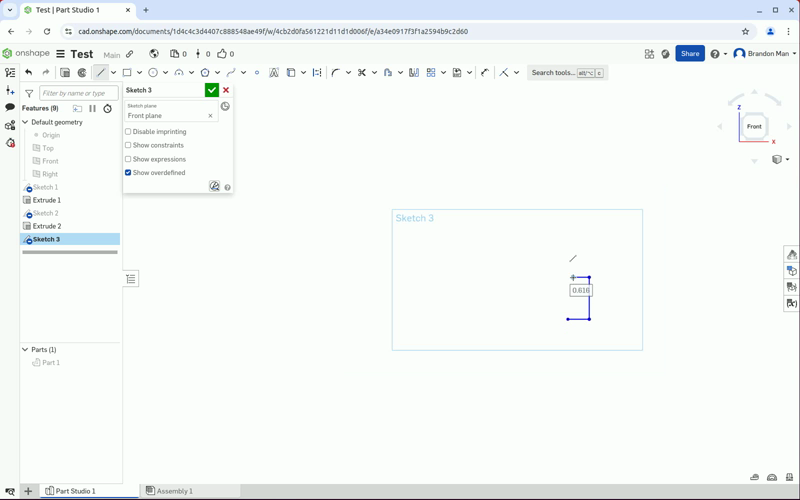
scroll(-6)
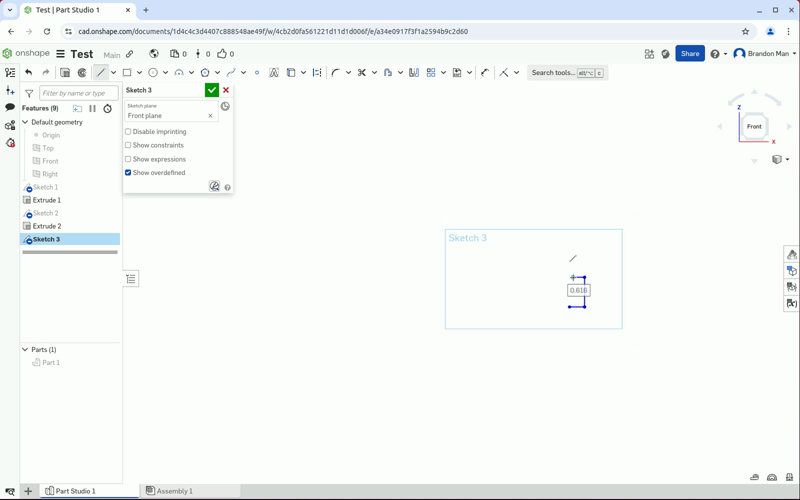
scroll(-6)
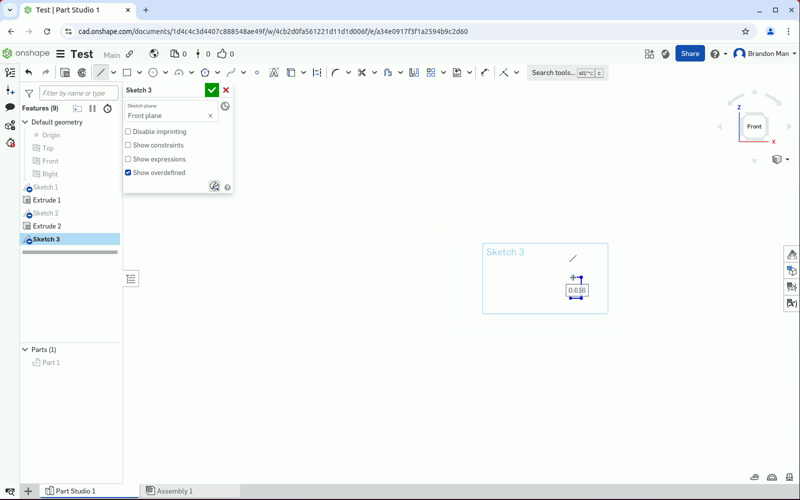
scroll(-6)
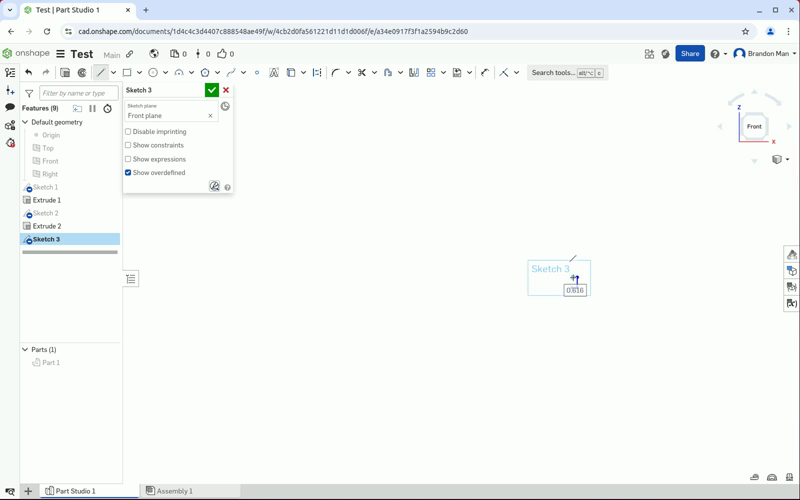
key_up(shift)
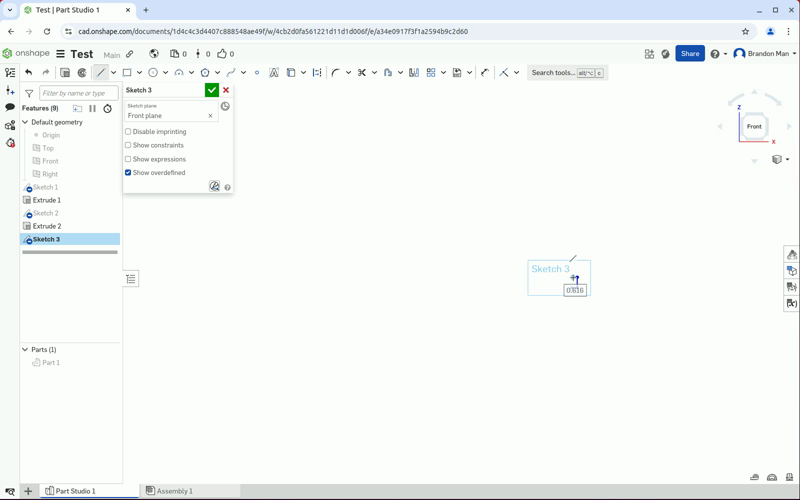
key(esc)
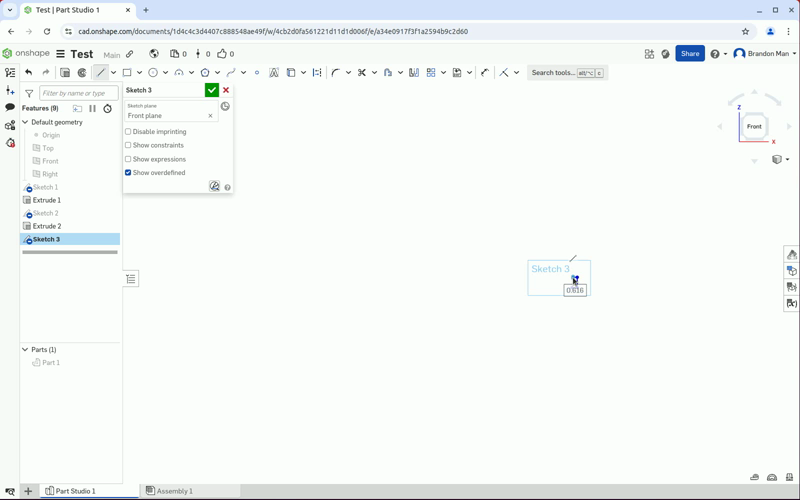
key(a)
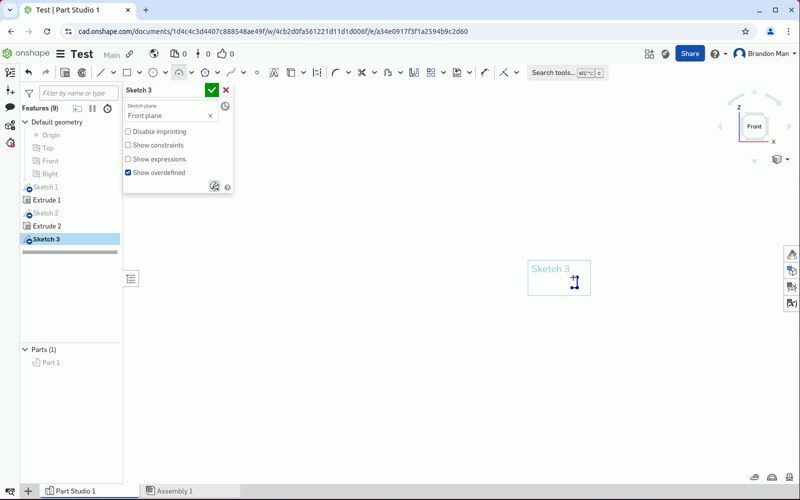
mouse_move(573, 277)
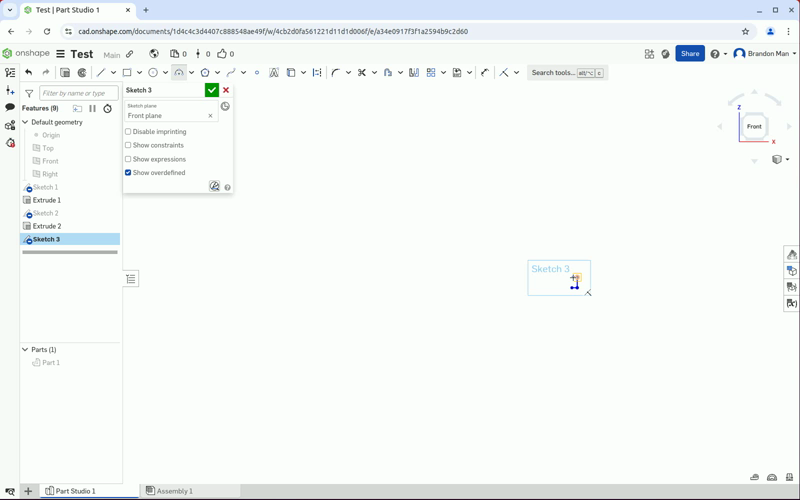
scroll(6)
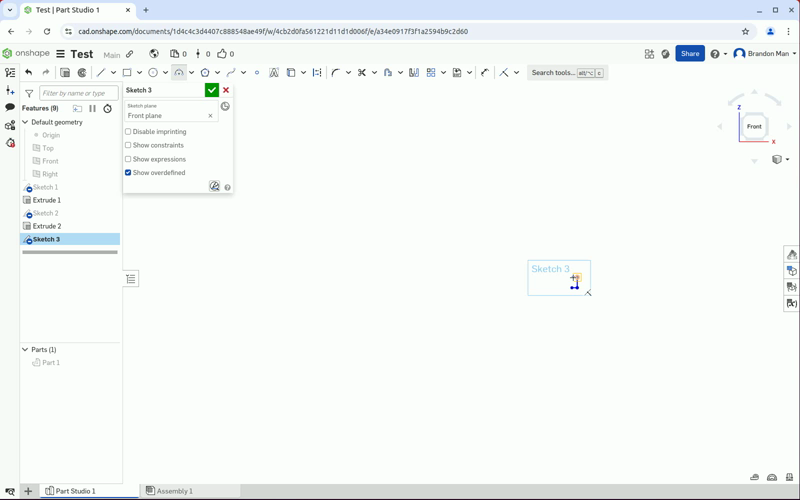
scroll(6)
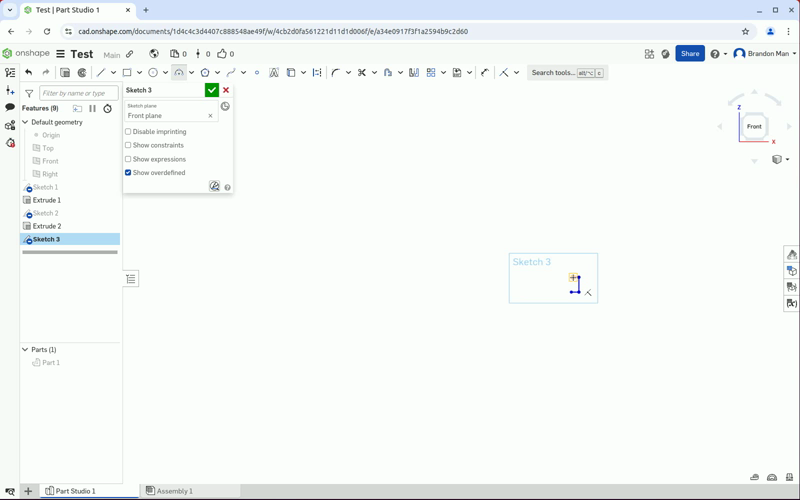
scroll(6)
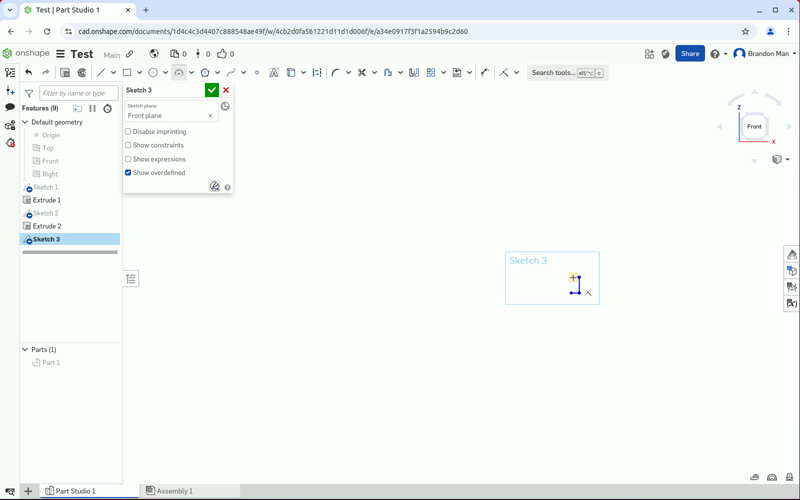
scroll(6)
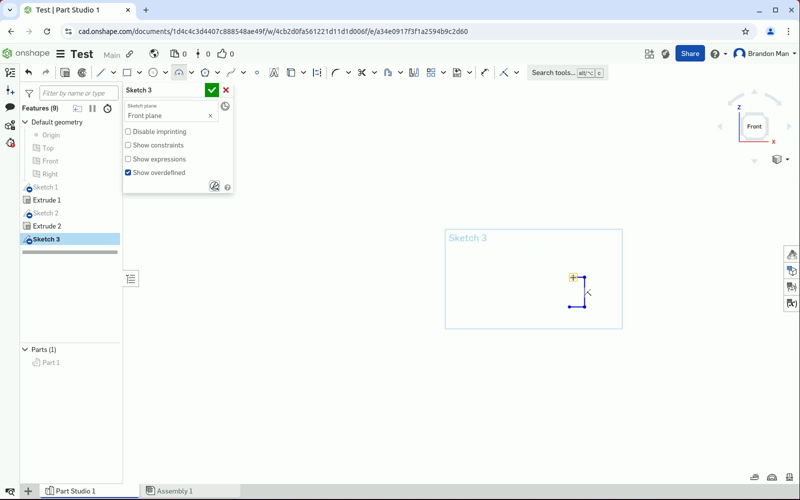
scroll(6)
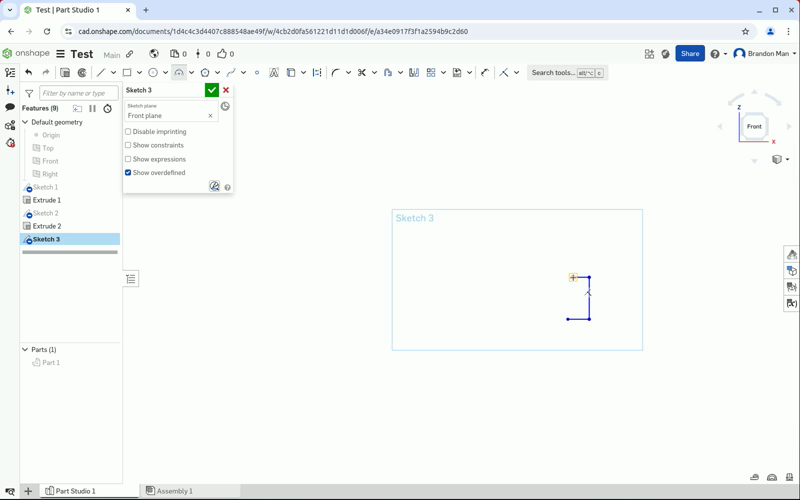
scroll(6)
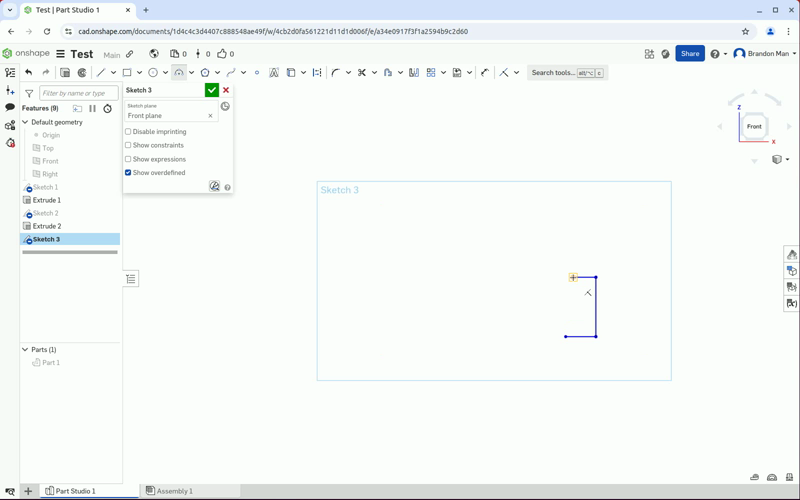
scroll(6)
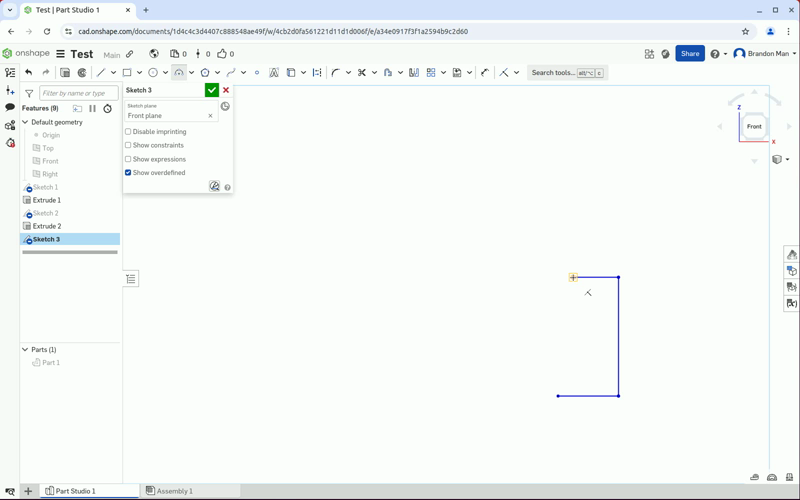
click(573, 277)
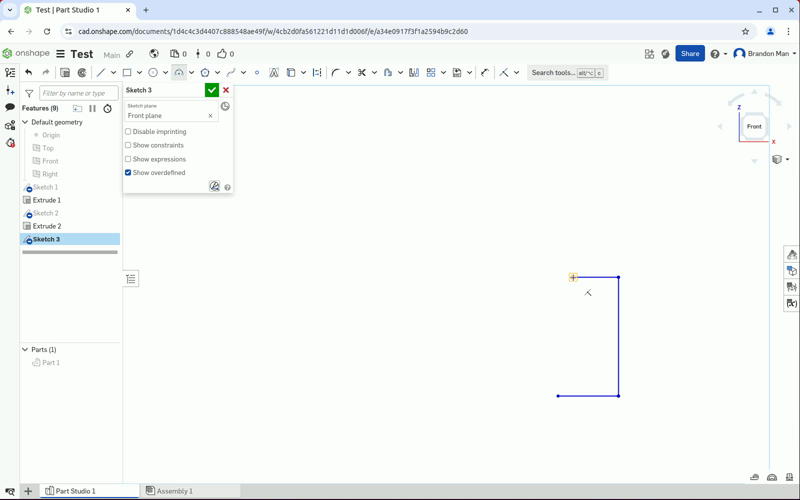
scroll(-6)
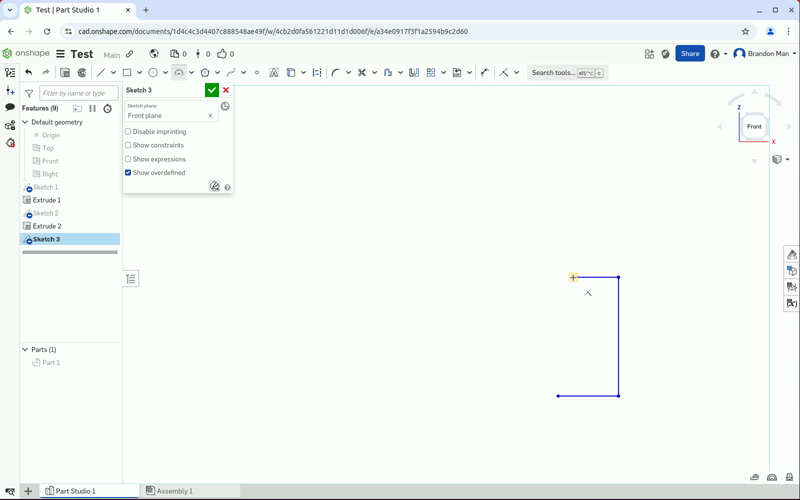
scroll(-6)
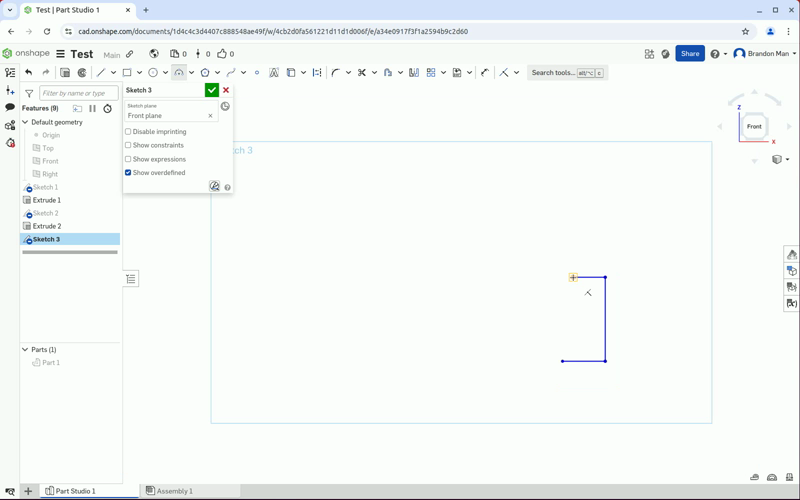
scroll(-6)
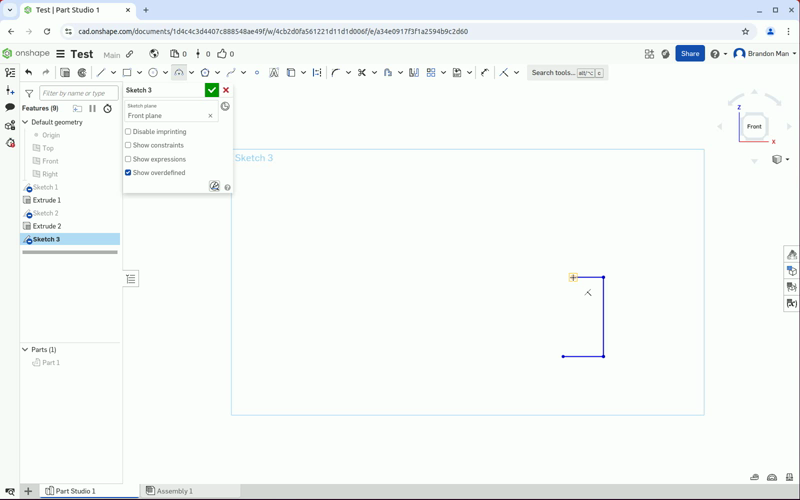
scroll(-6)
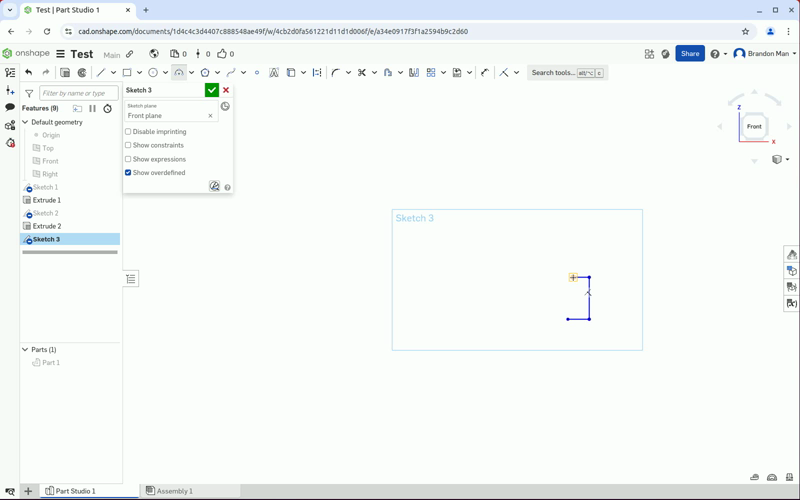
scroll(-6)
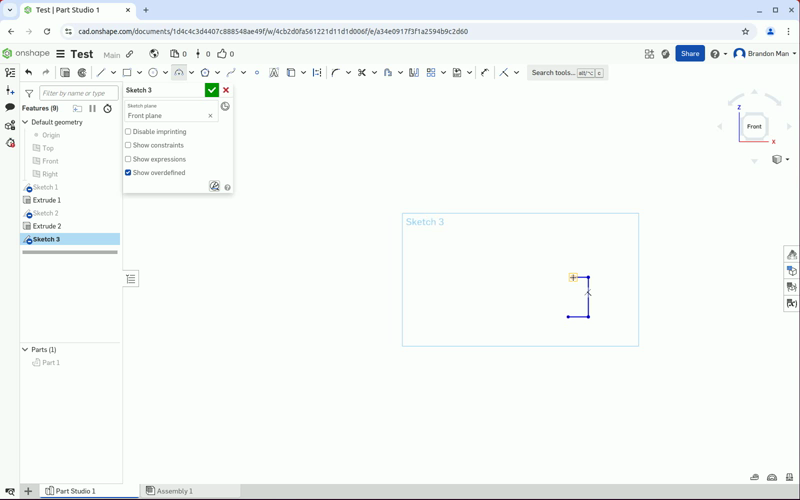
scroll(-6)
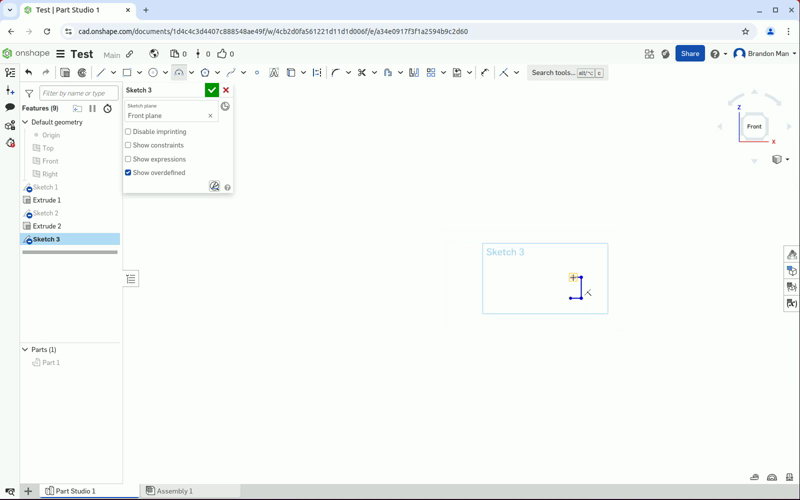
scroll(-6)
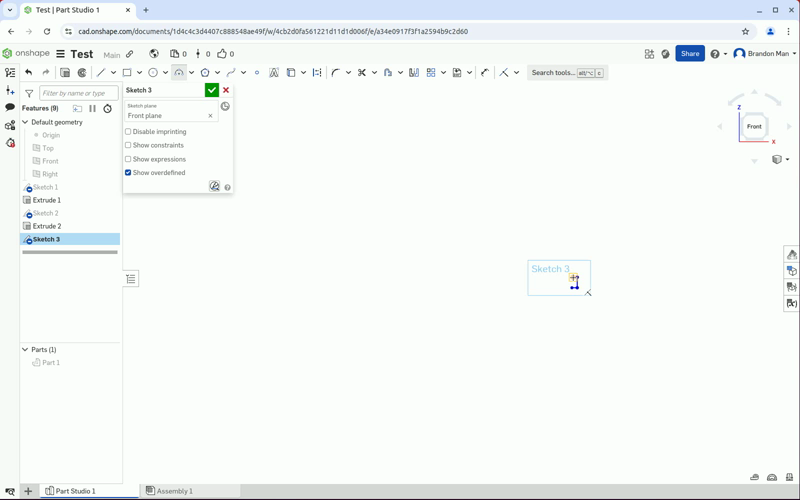
mouse_move(573, 287)
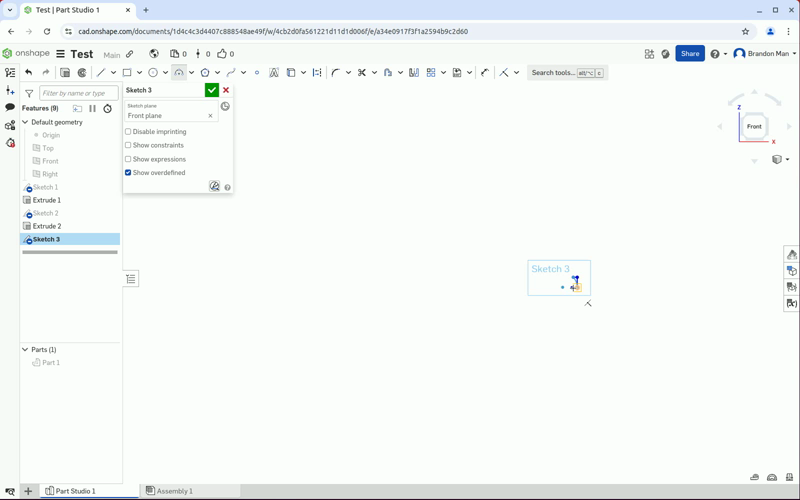
scroll(6)
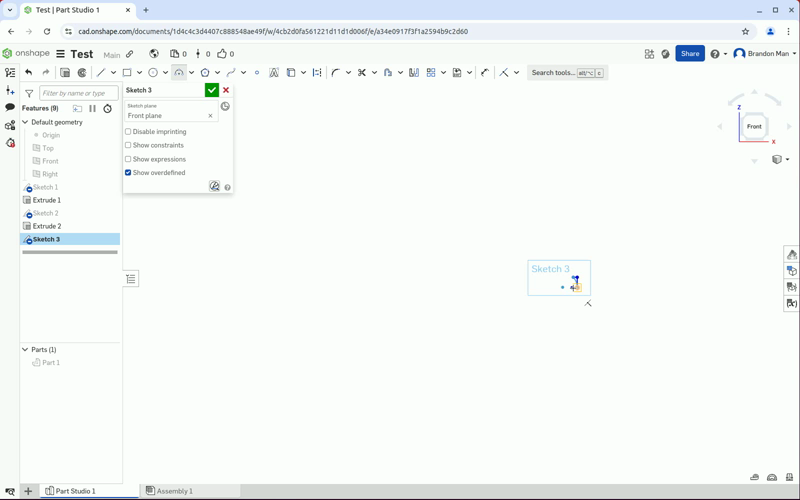
scroll(6)
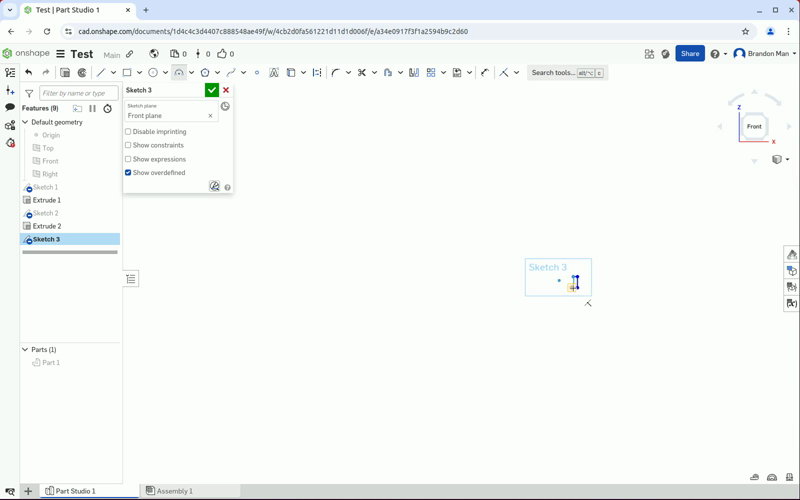
scroll(6)
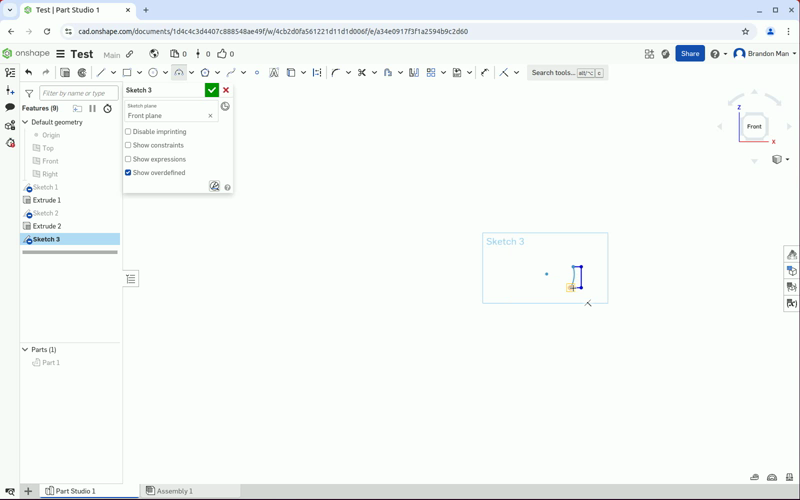
scroll(6)
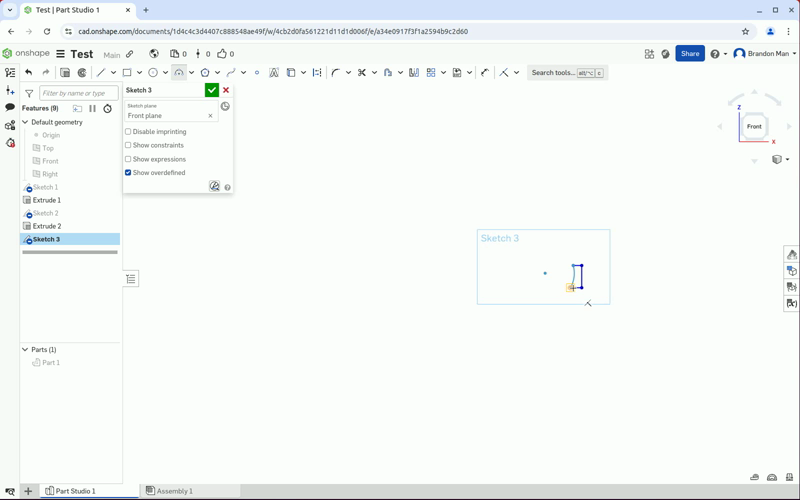
scroll(6)
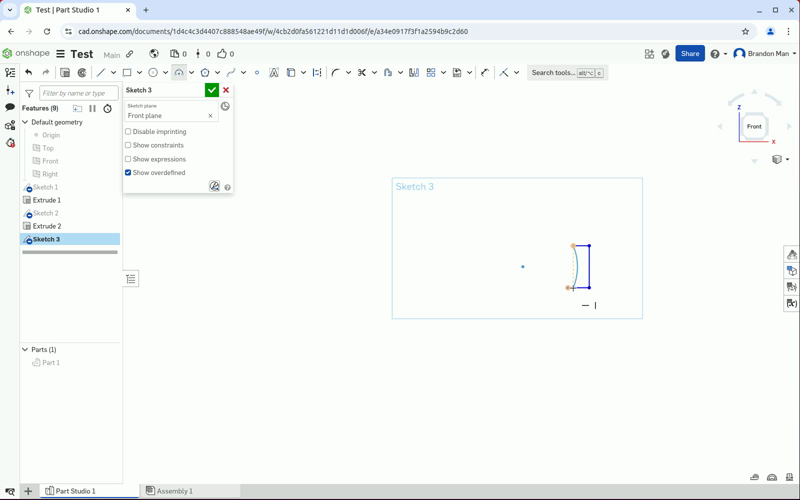
scroll(6)
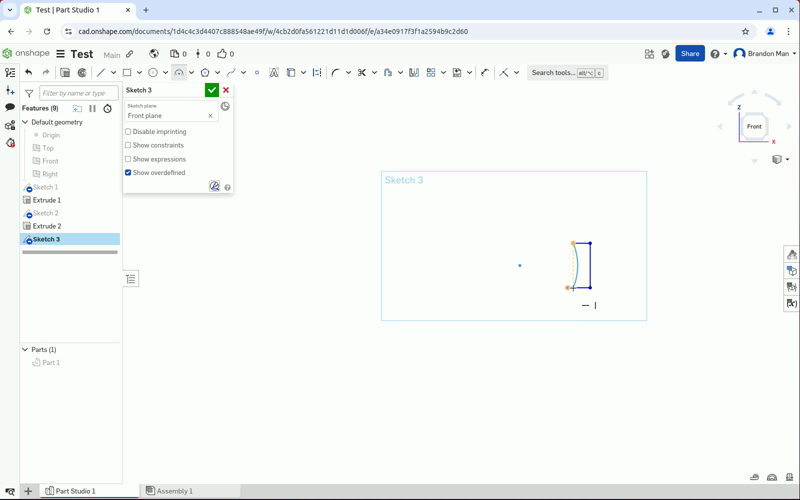
scroll(6)
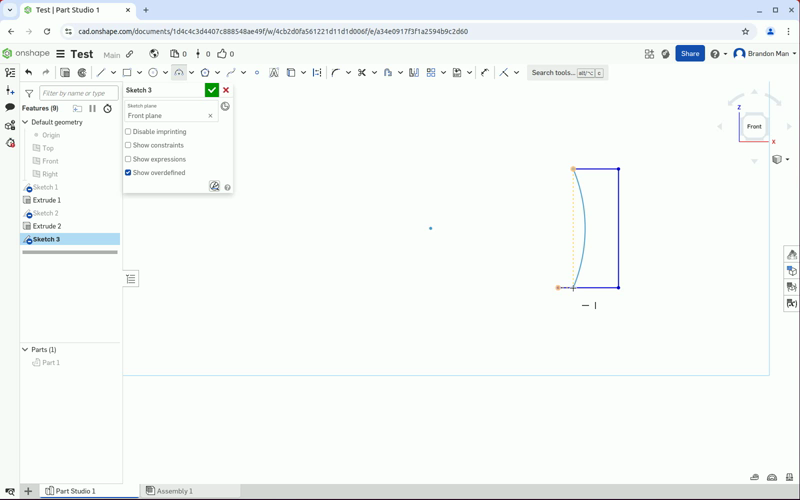
click(573, 287)
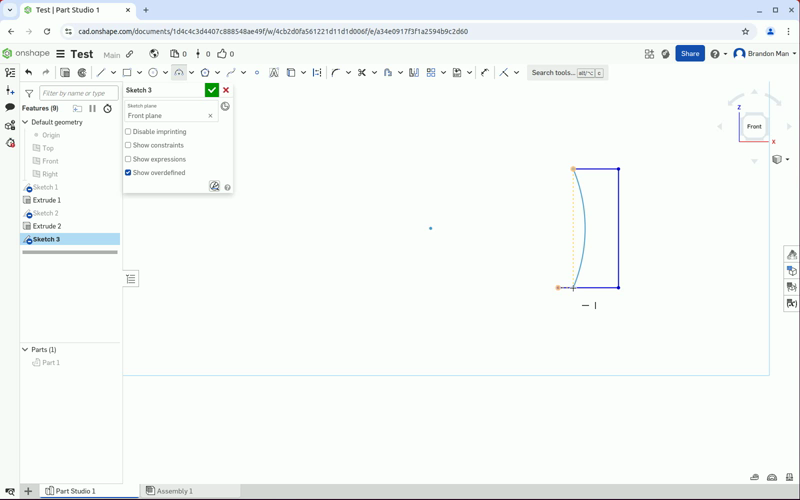
scroll(-6)
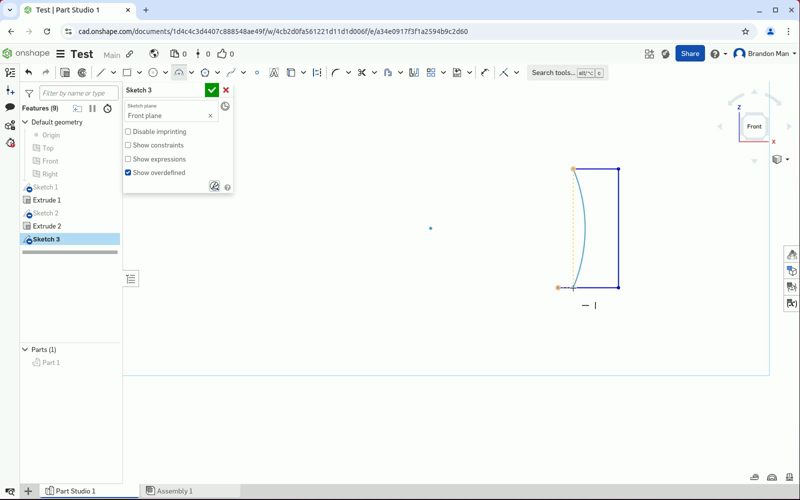
scroll(-6)
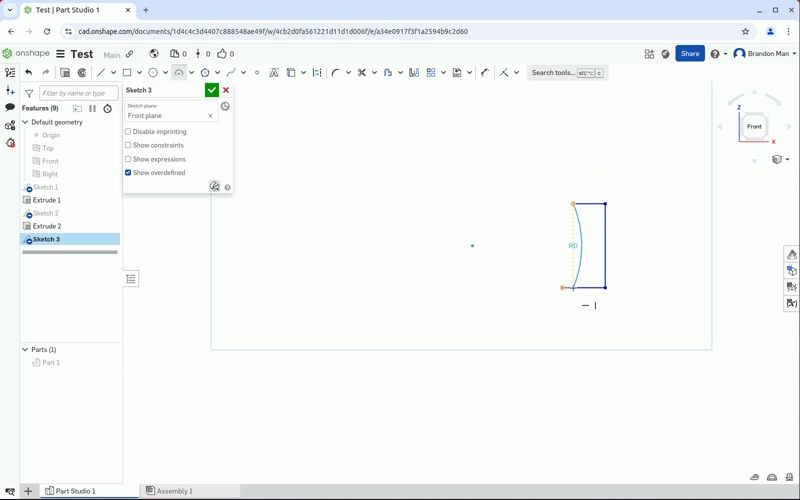
scroll(-6)
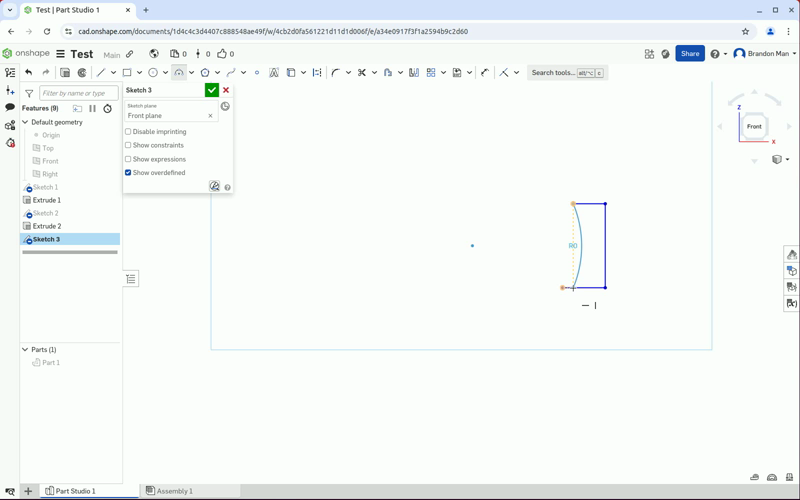
scroll(-6)
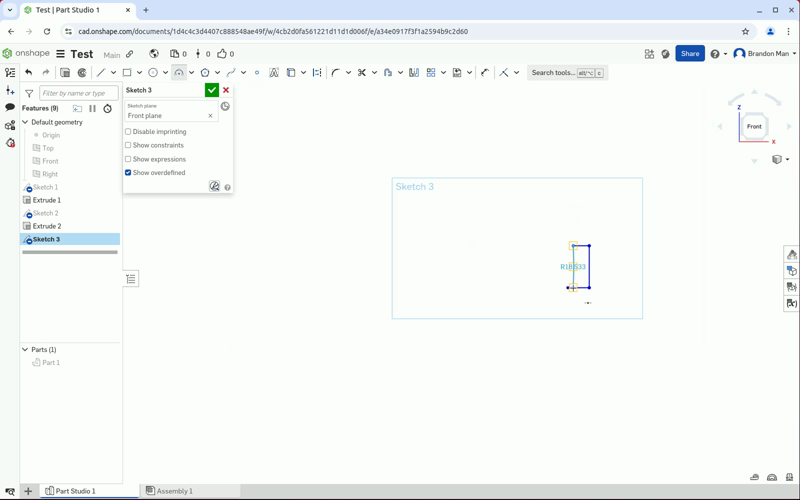
scroll(-6)
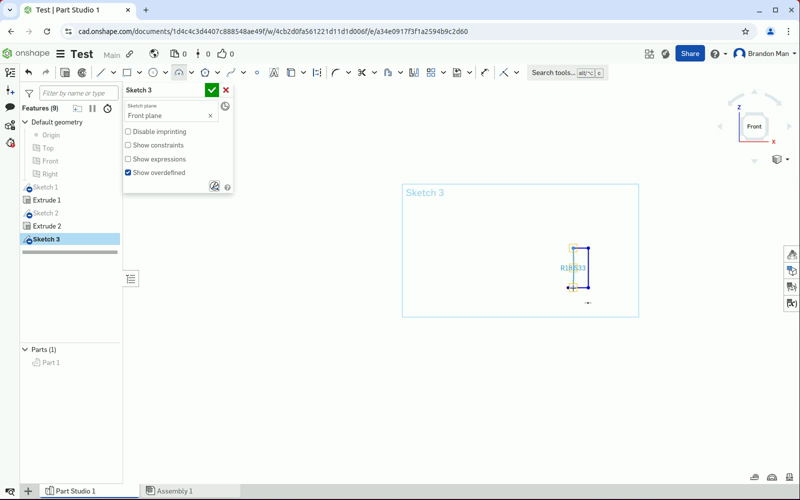
scroll(-6)
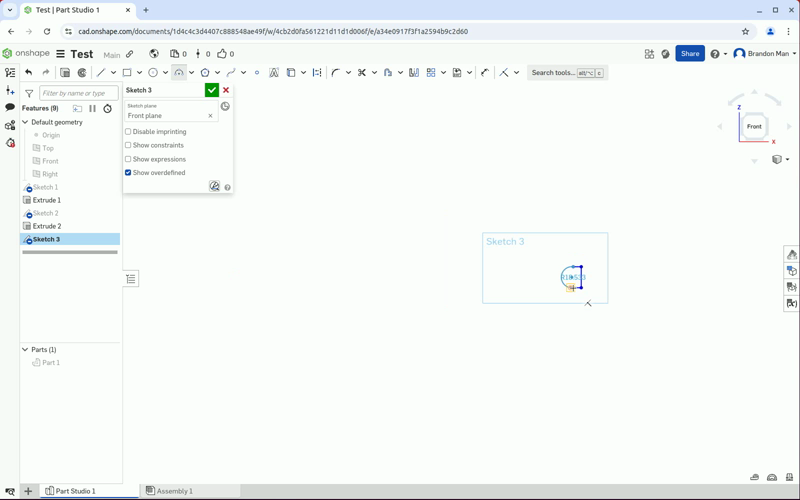
scroll(-6)
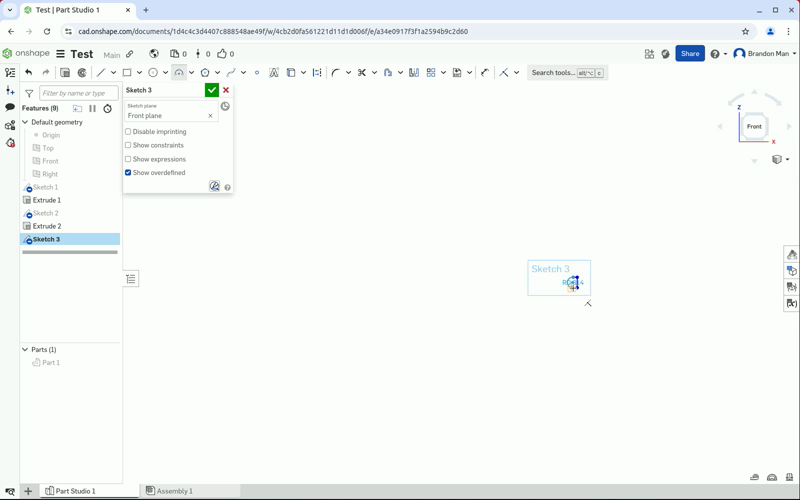
key_down(shift)
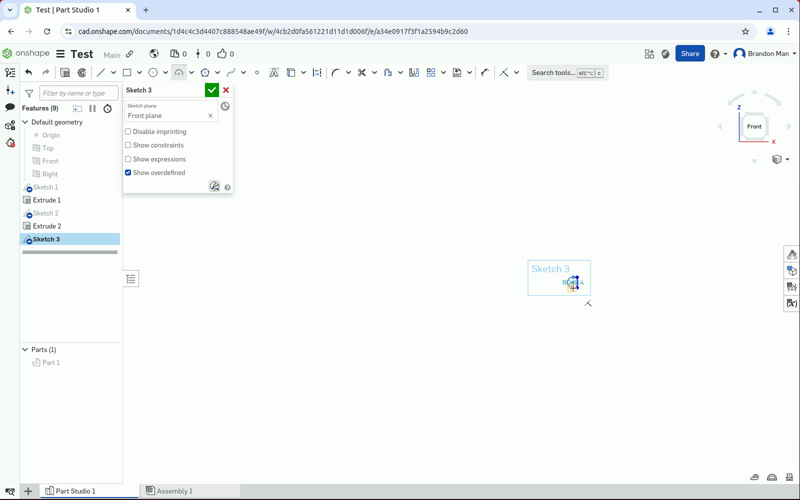
mouse_move(574, 282)
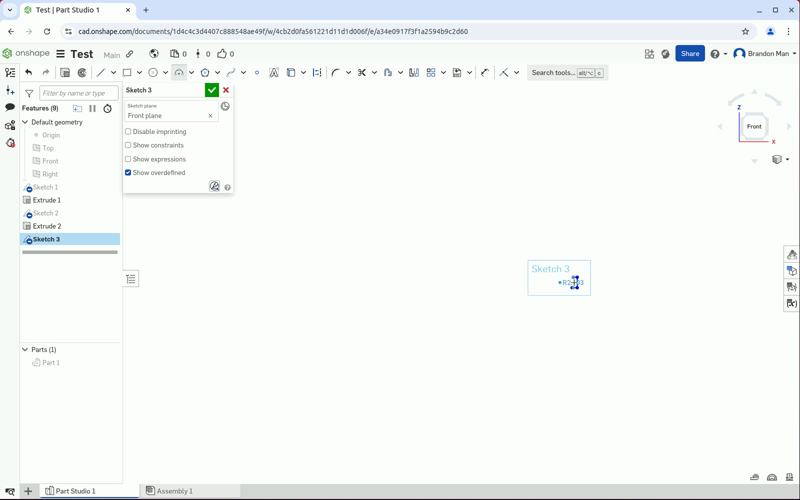
click(574, 282)
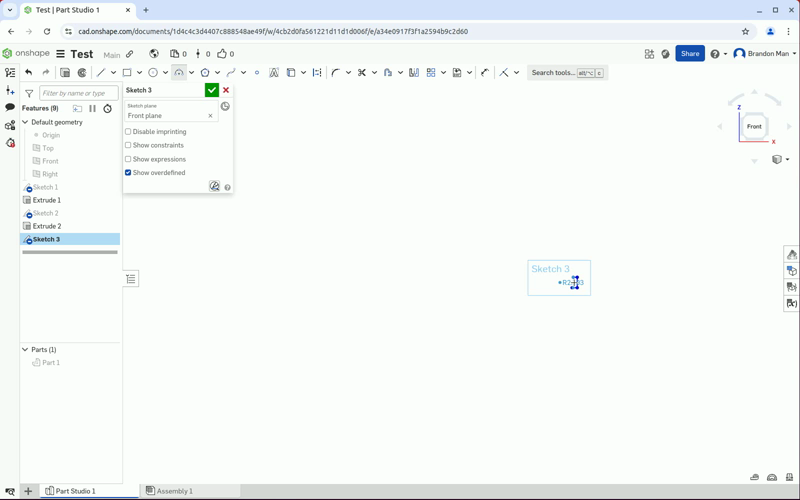
key_up(shift)
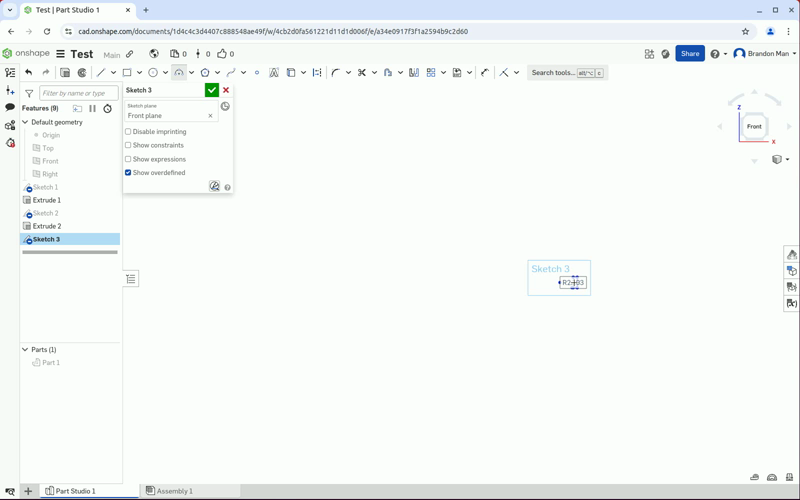
key(esc)
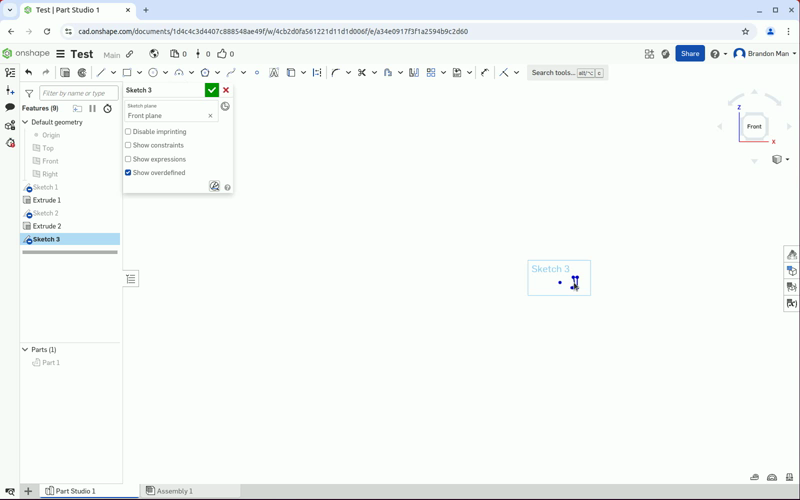
mouse_move(574, 282)
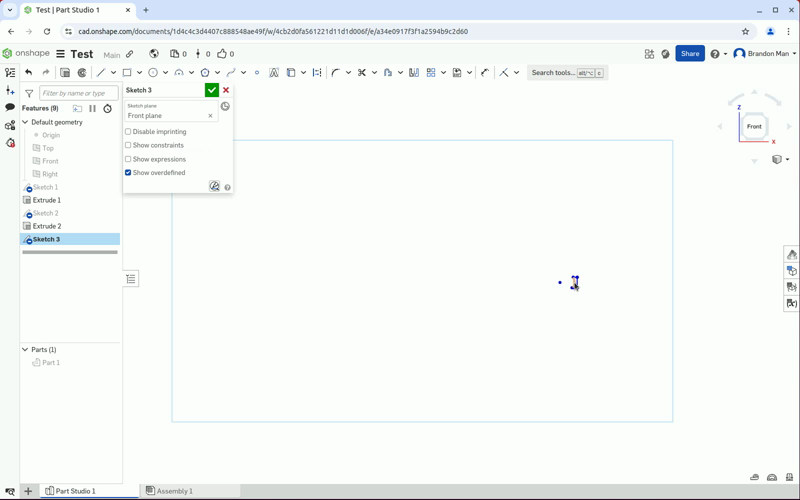
scroll(6)
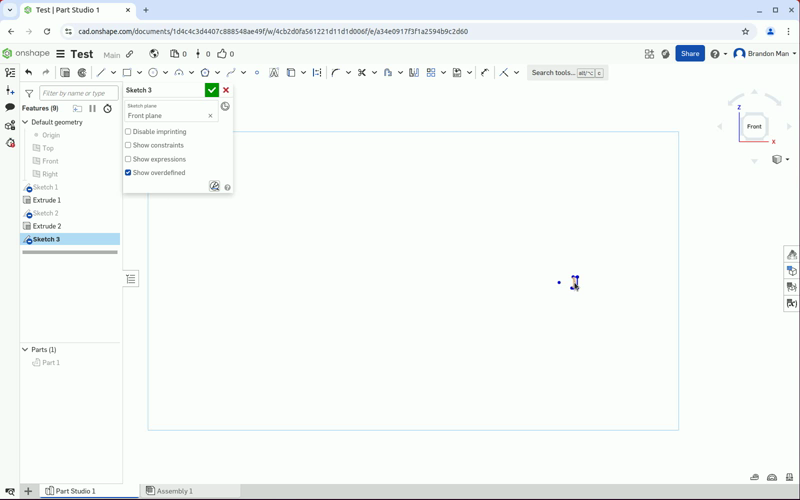
scroll(6)
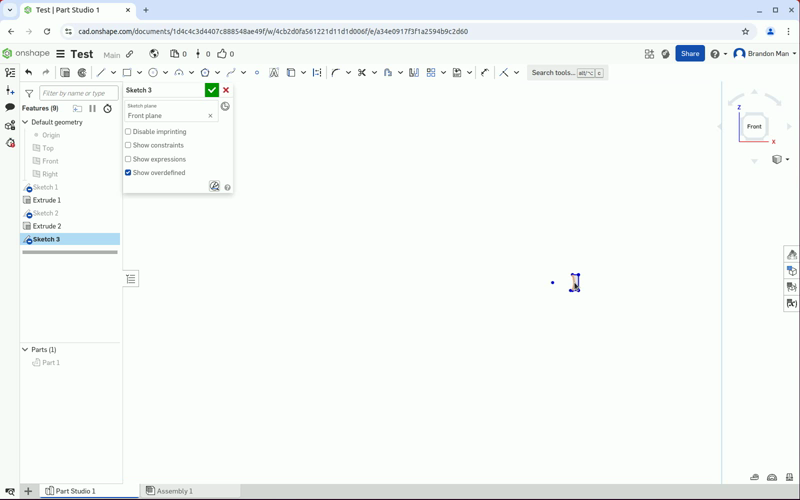
scroll(6)
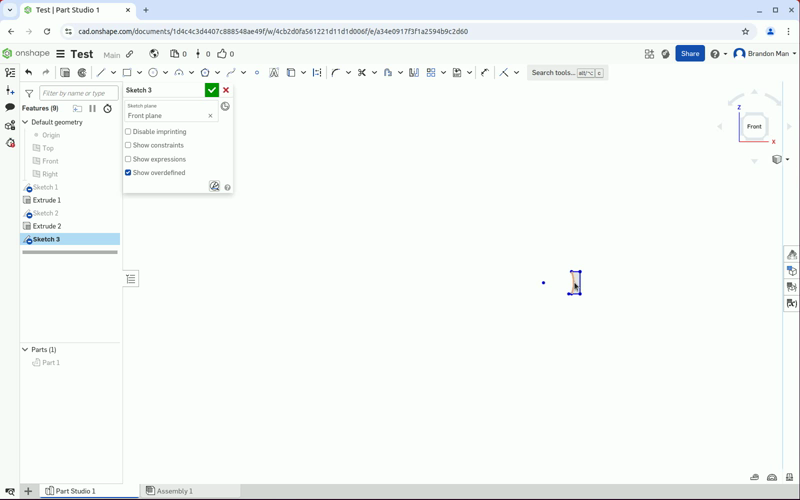
scroll(6)
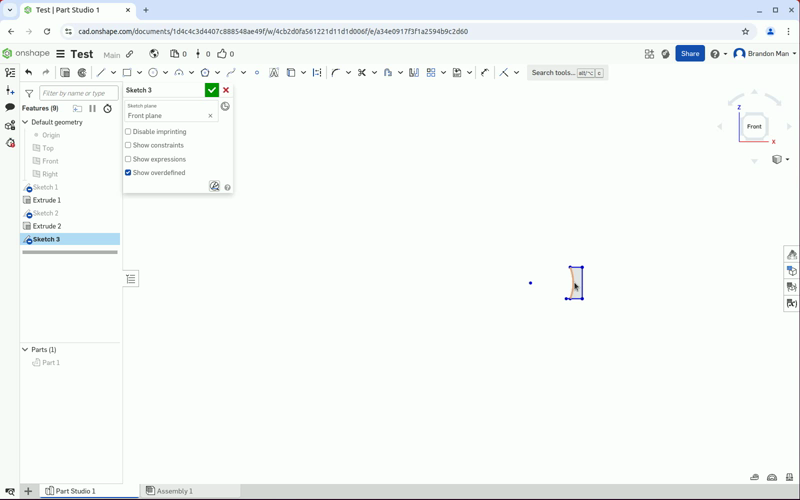
scroll(6)
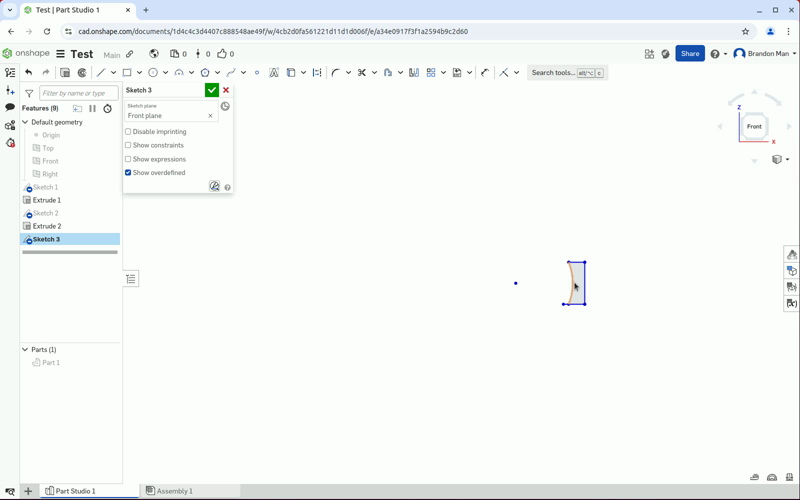
scroll(6)
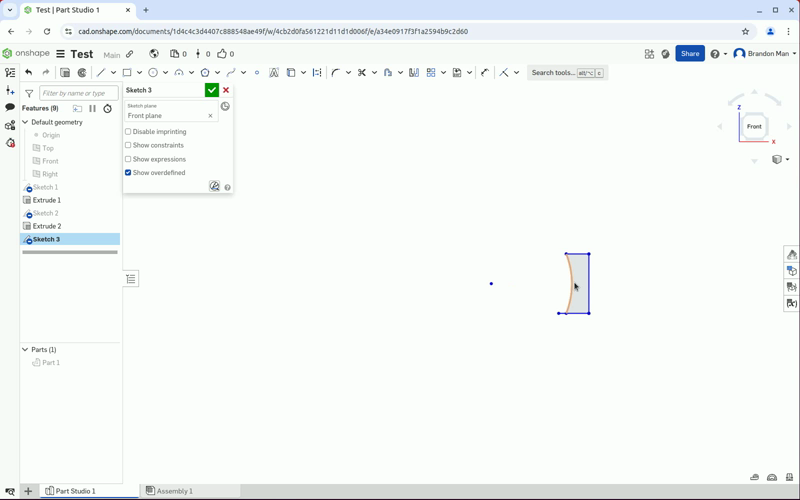
scroll(6)
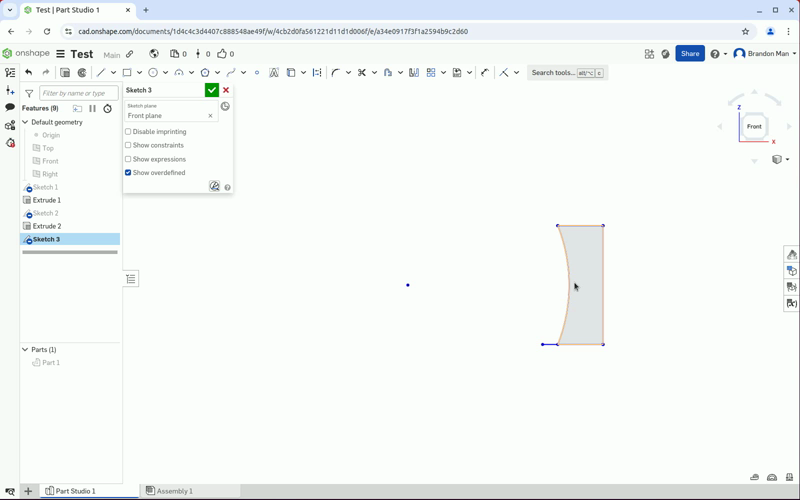
click(574, 282)
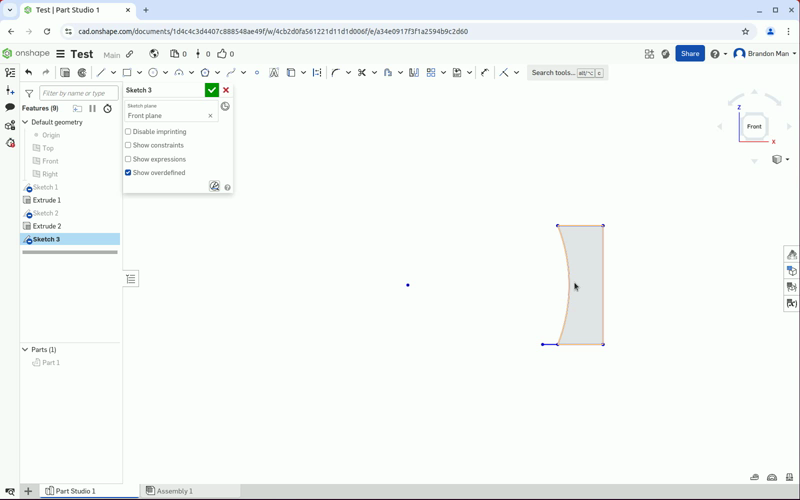
scroll(-6)
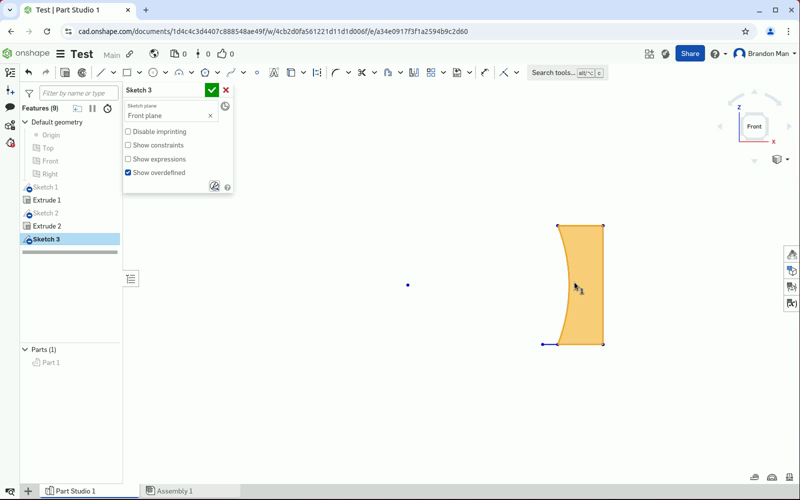
scroll(-6)
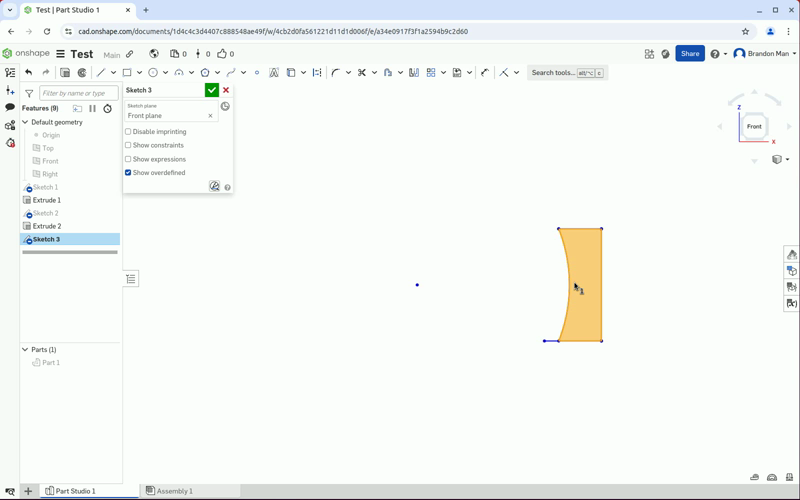
scroll(-6)
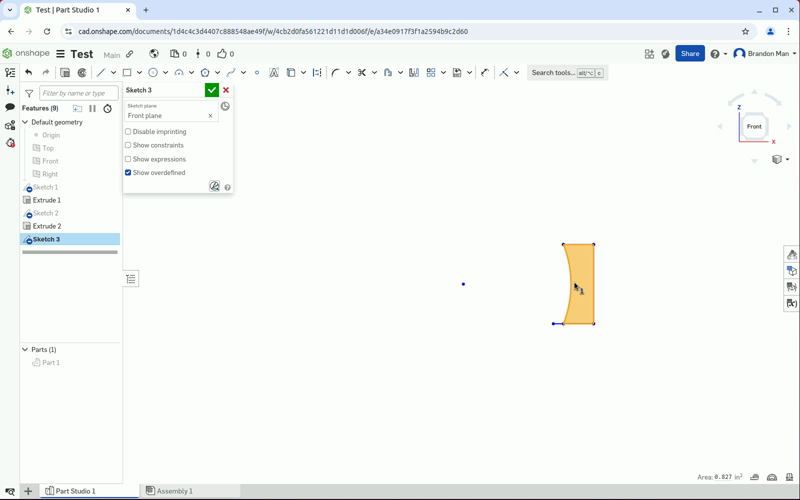
scroll(-6)
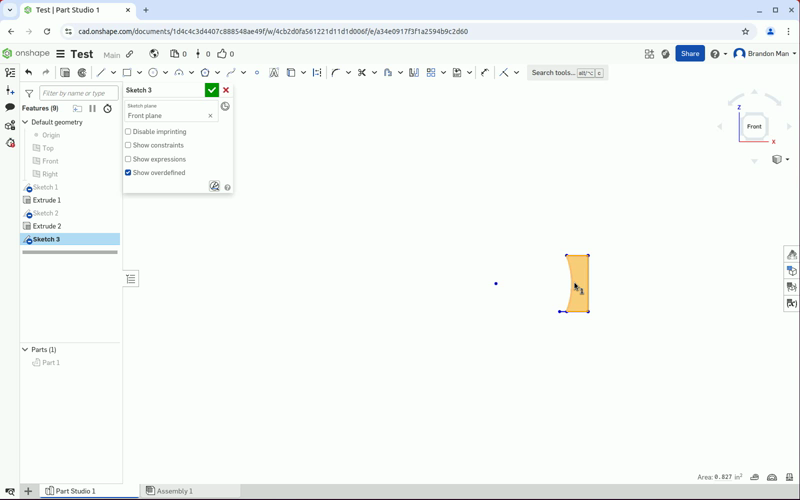
scroll(-6)
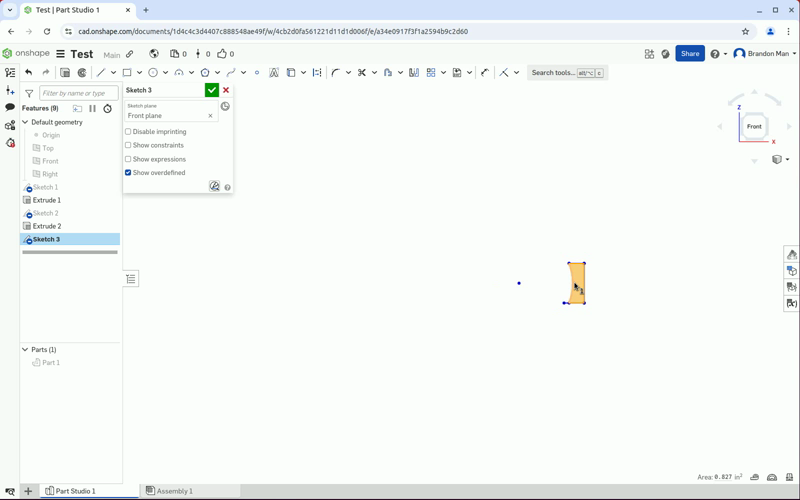
scroll(-6)
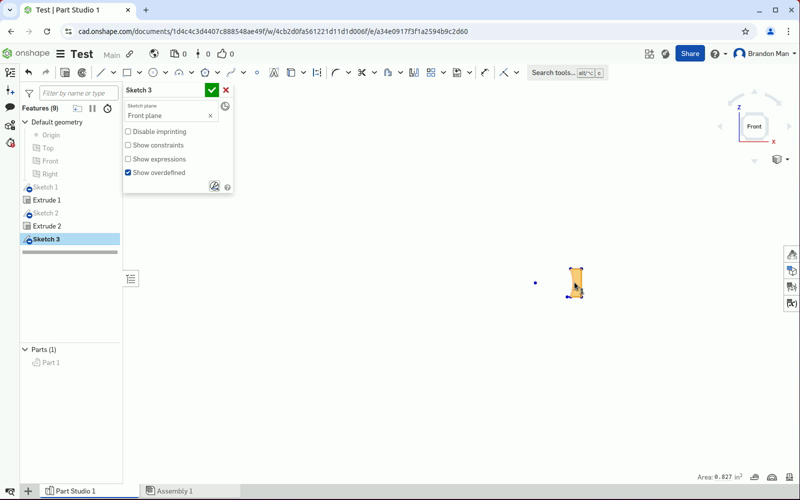
scroll(-6)
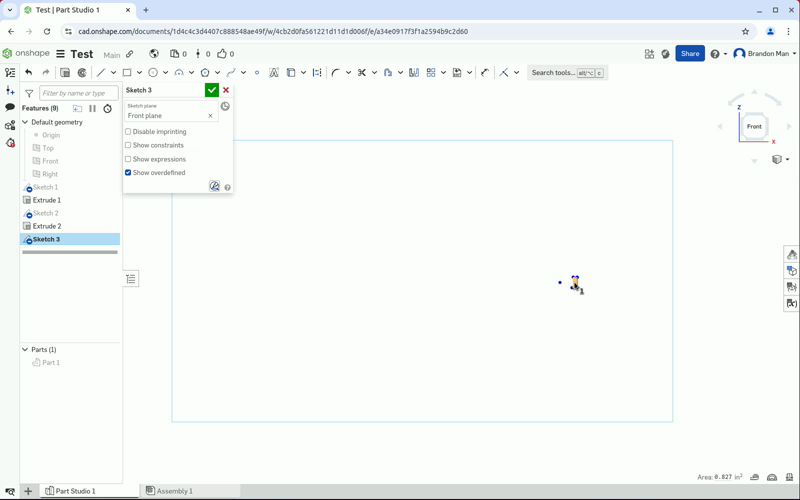
mouse_move(73, 352)
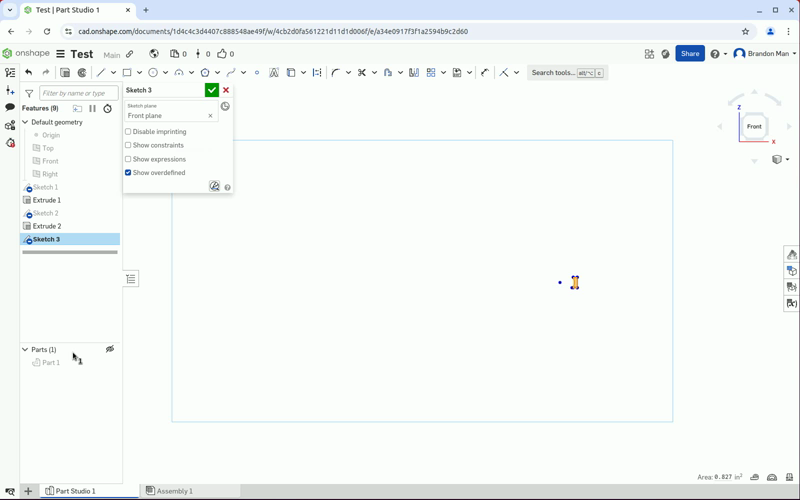
key(shift+y)
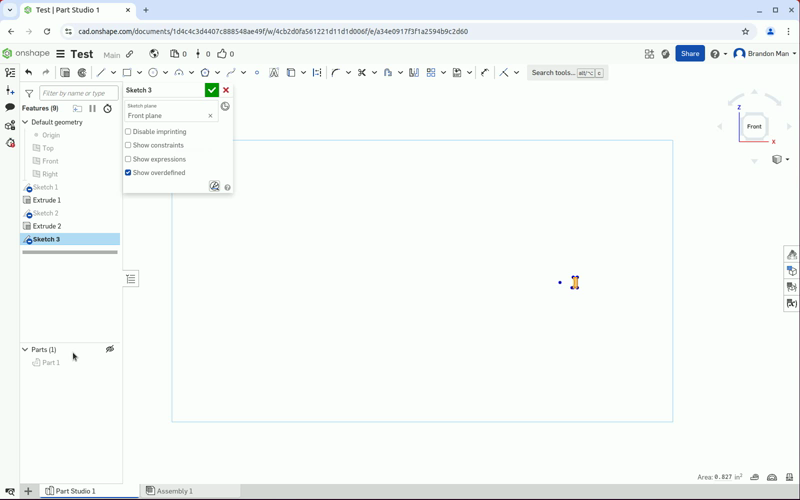
key(shift+e)
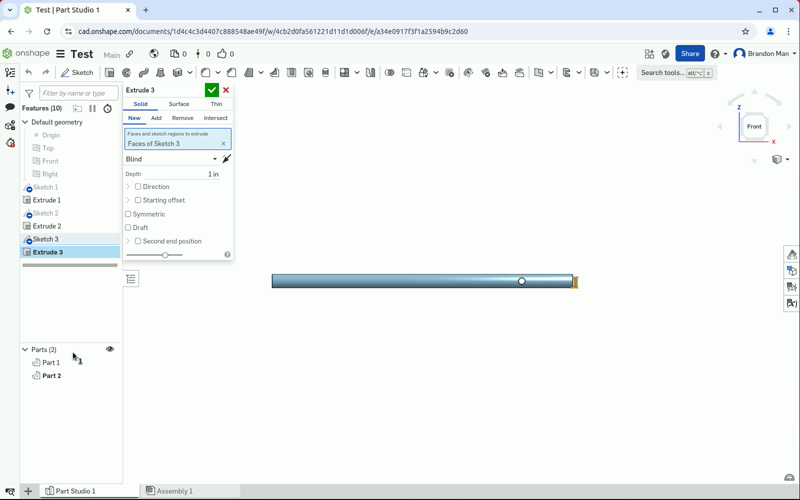
mouse_move(143, 106)
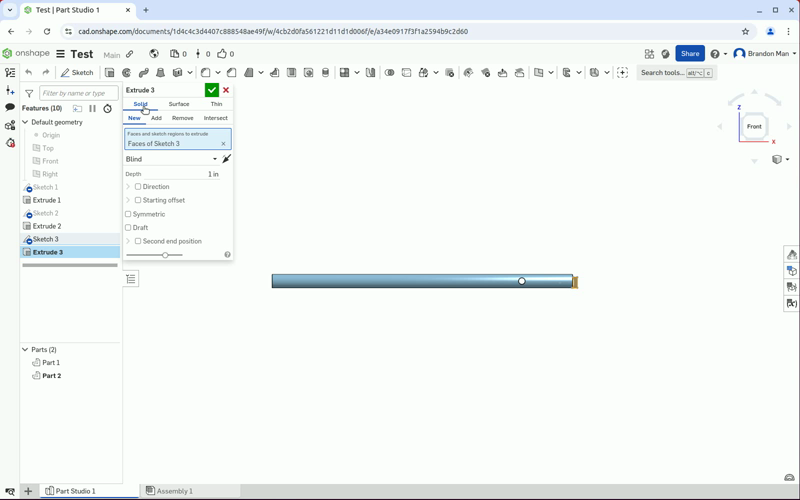
click(143, 106)
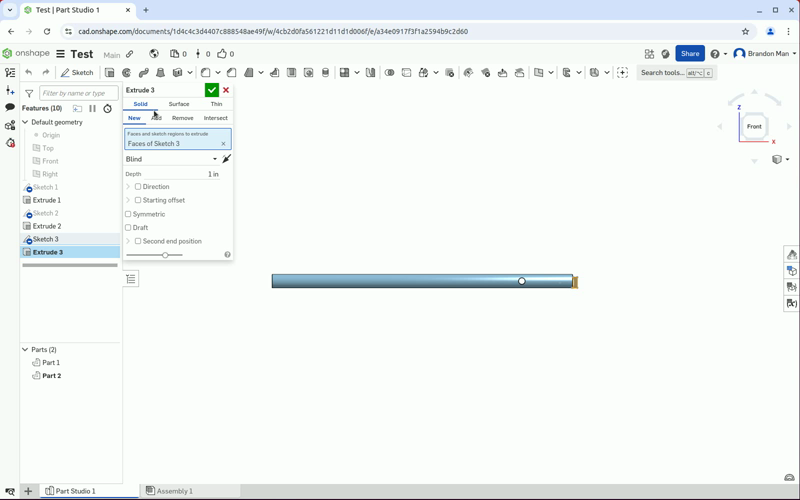
mouse_move(186, 120)
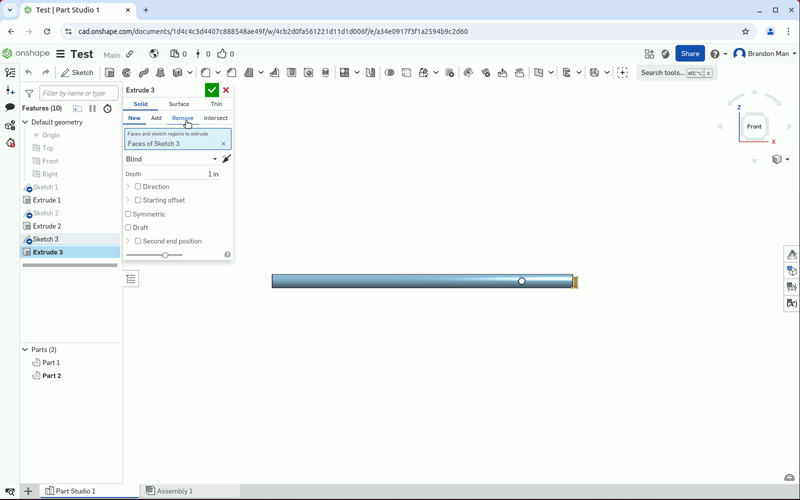
click(186, 120)
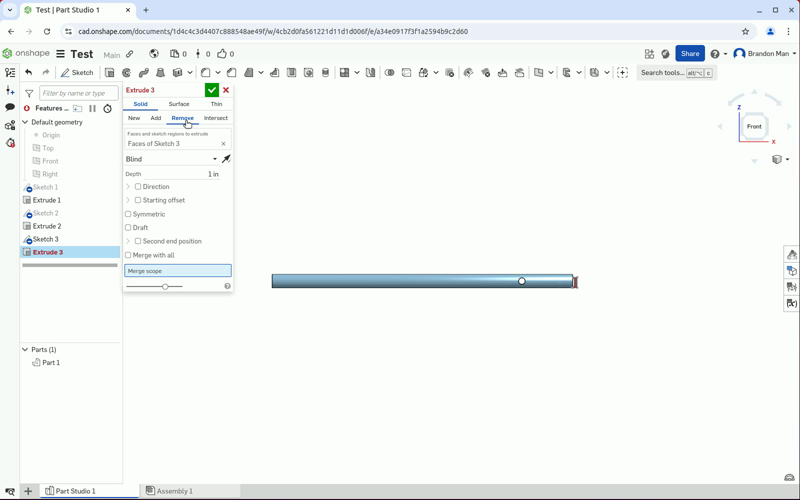
key(tab, 4)
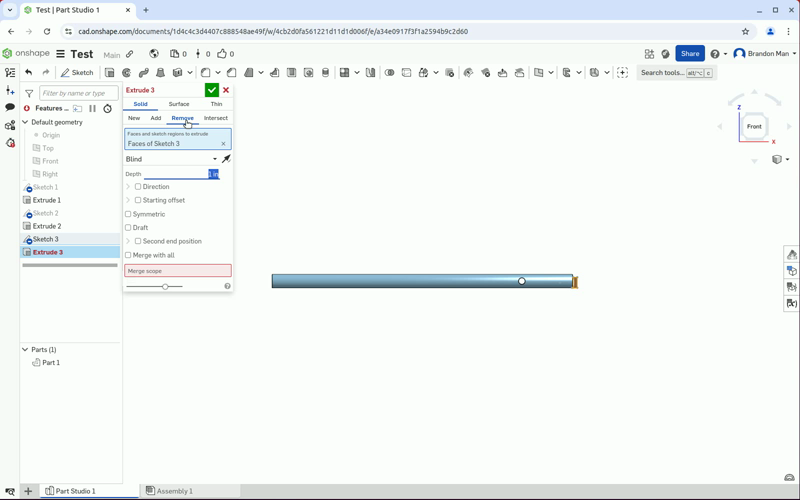
text(2.408)
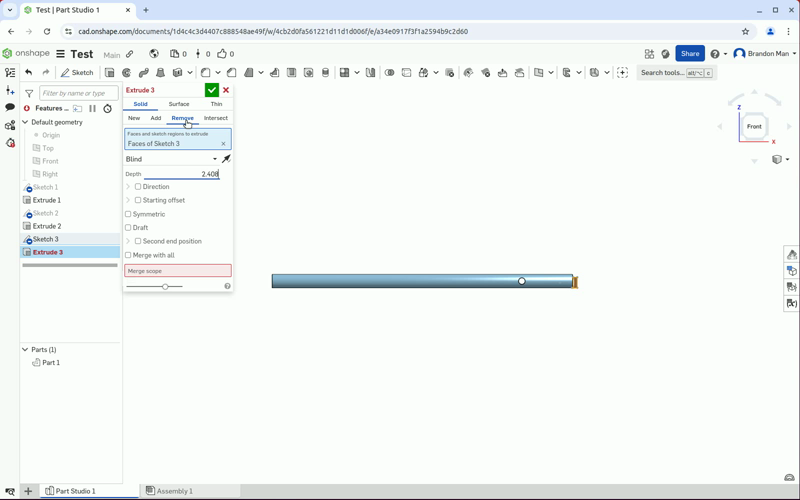
key(tab, 3)
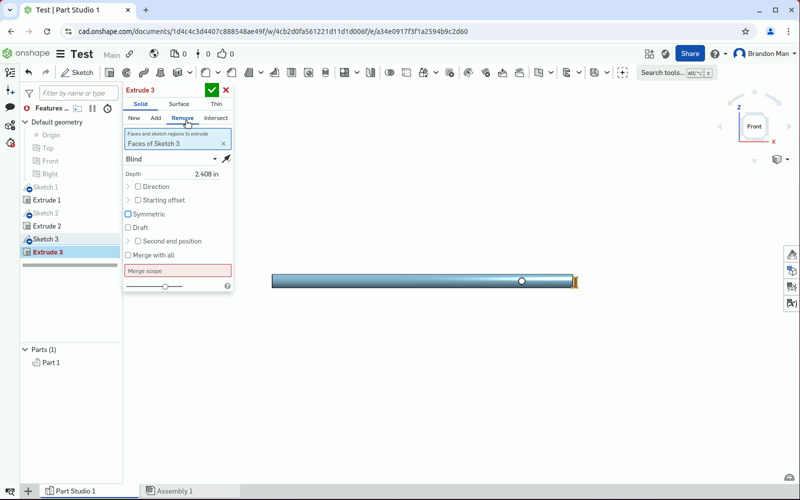
key(space)
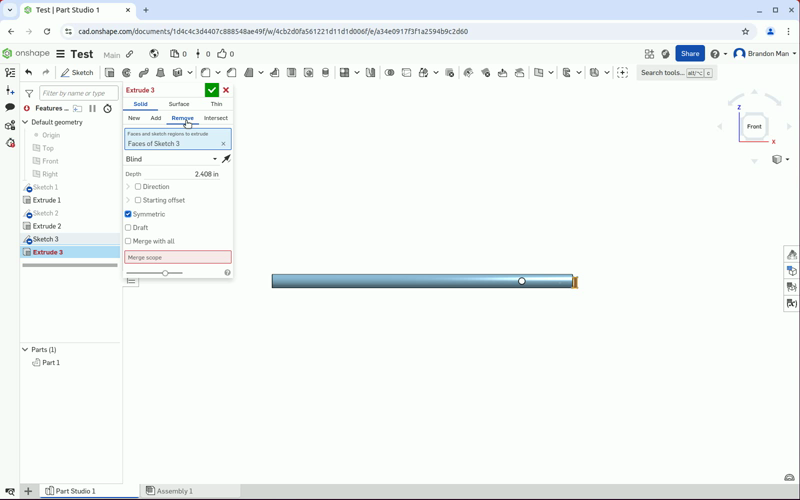
key(tab, 2)
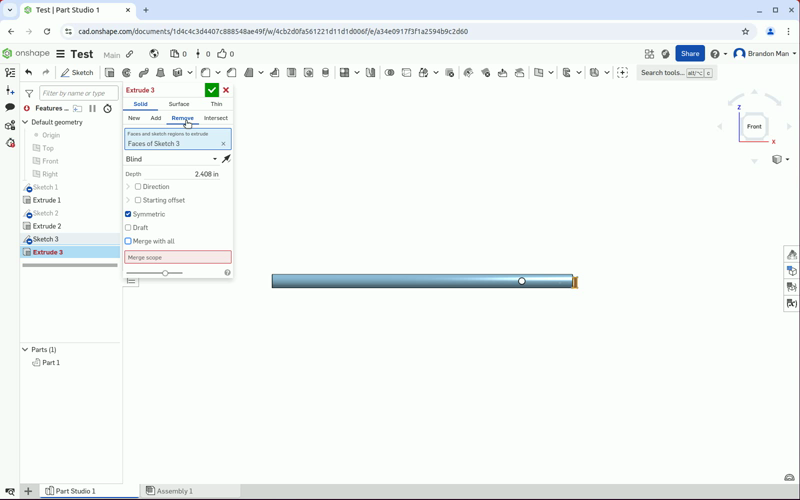
key(space)
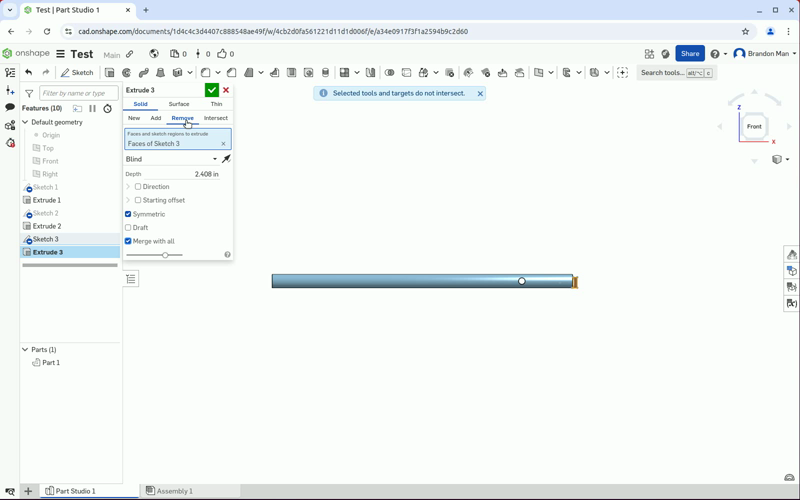
key(enter)
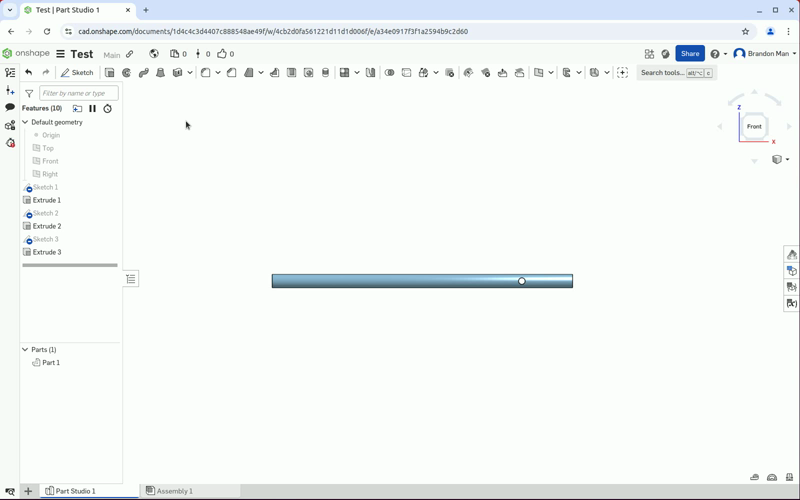
key(shift+h)
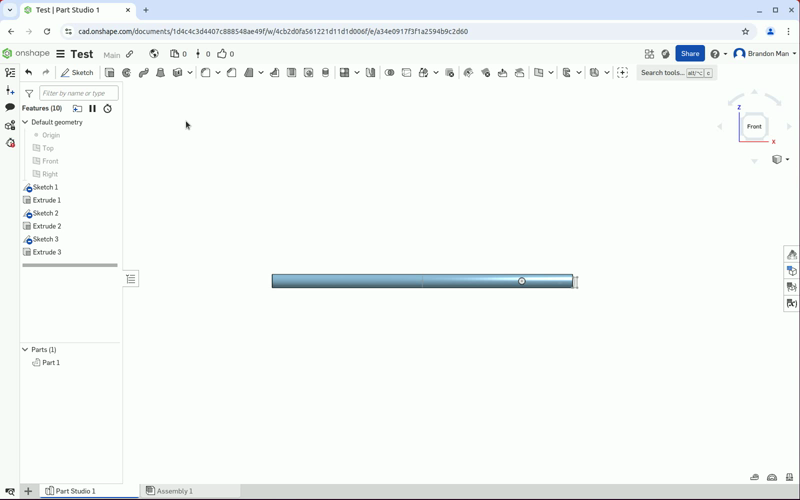
key(shift+h)
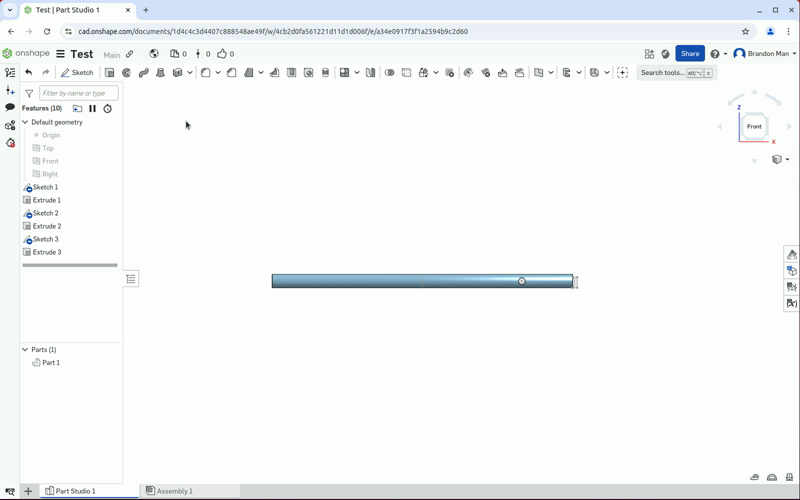
key(shift+7)
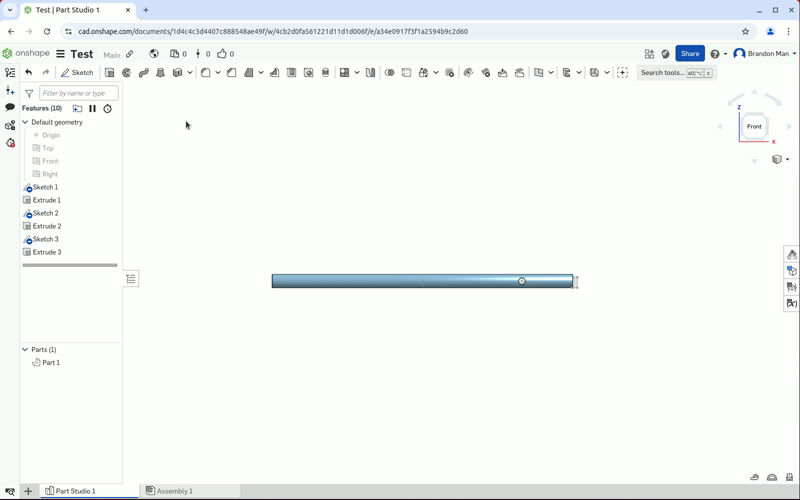
key(left, 2)
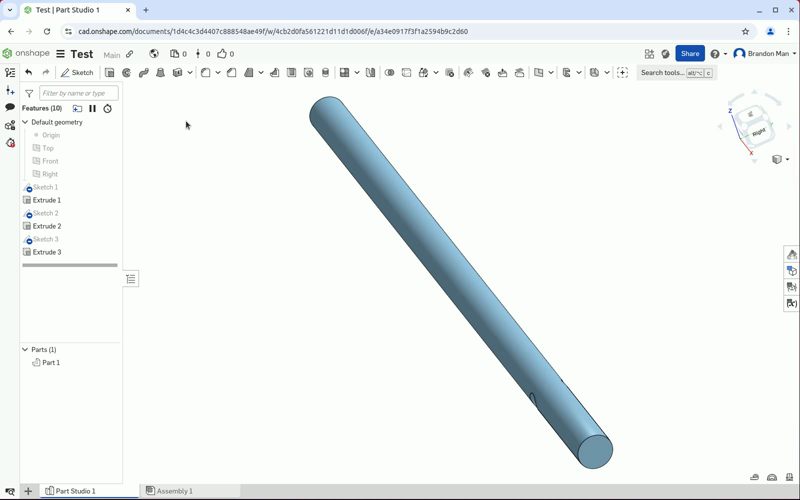
key(down, 2)
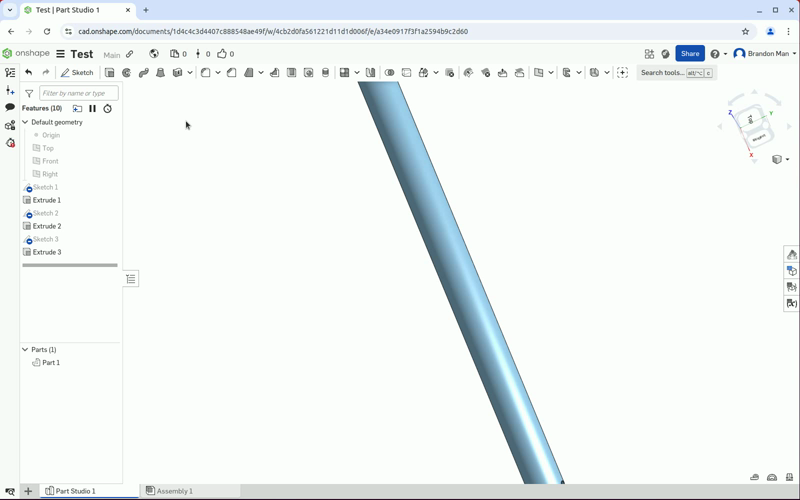
key(up, 2)
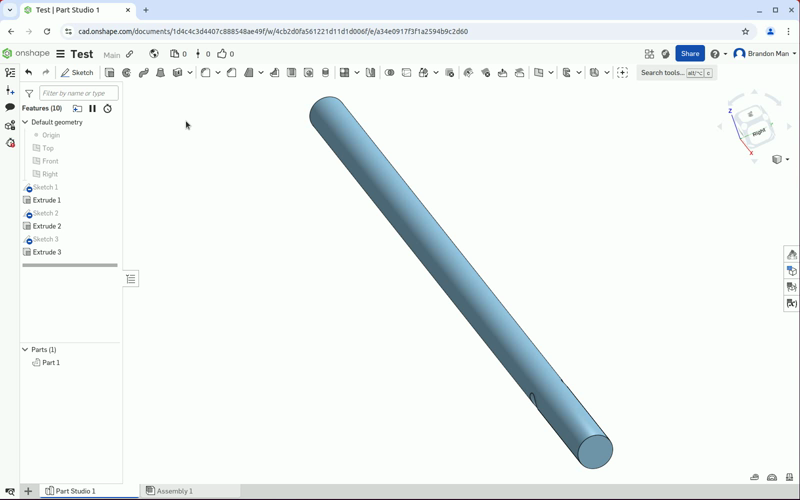
key(right, 2)
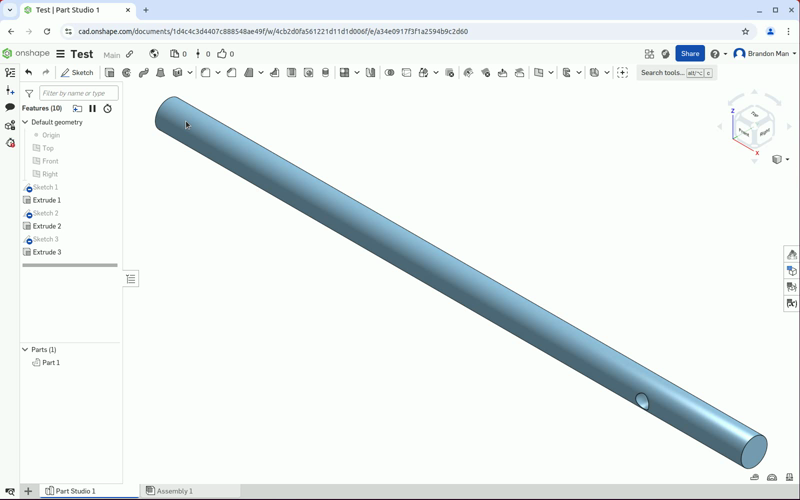
mouse_move(73, 189)
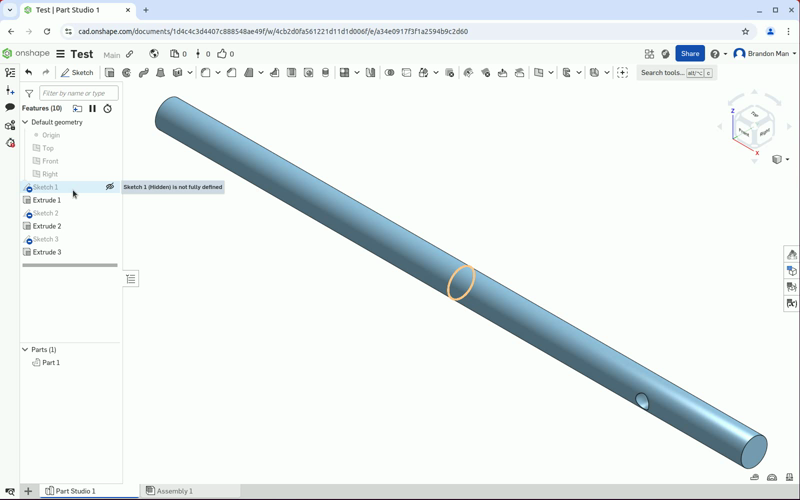
click(73, 189)